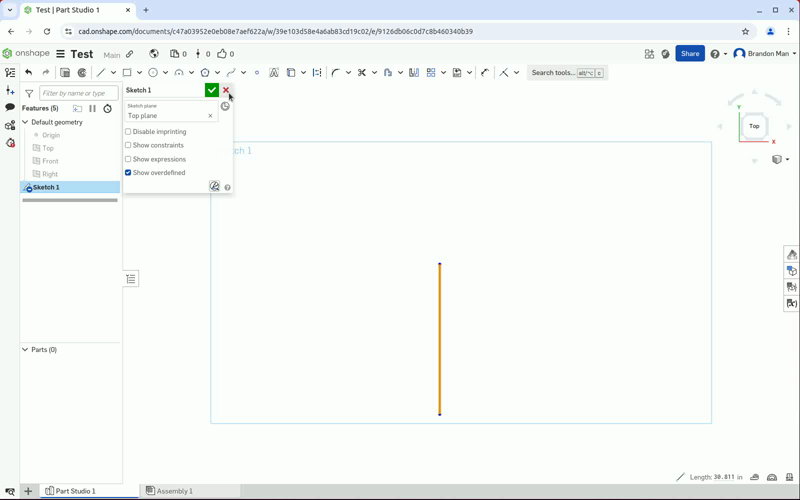
key(shift+h)
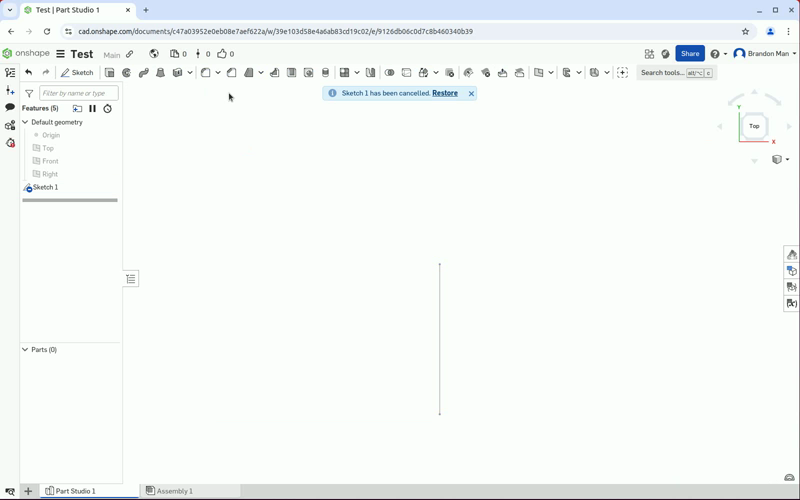
mouse_move(73, 352)
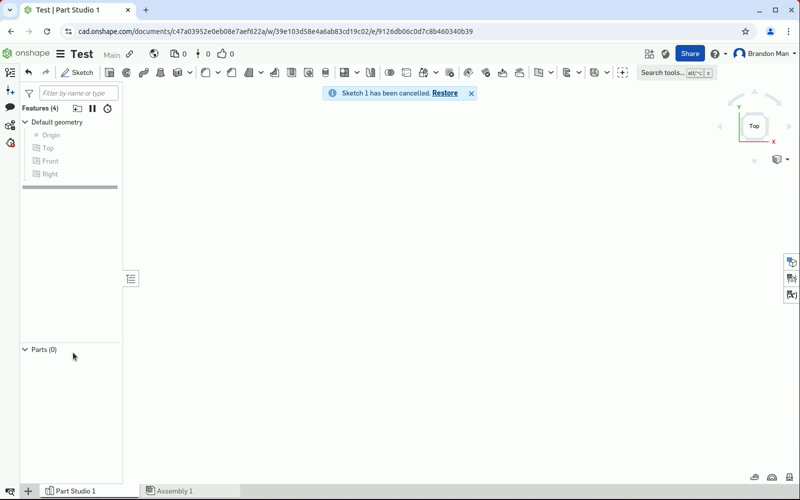
key(y)
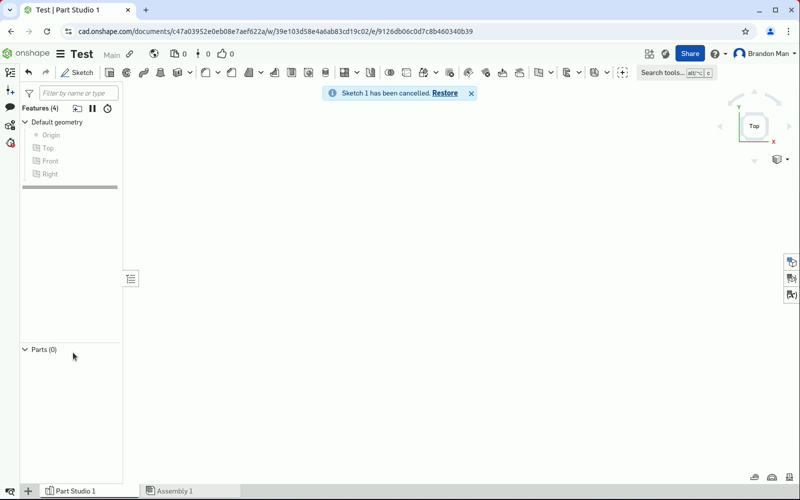
key(shift+p)
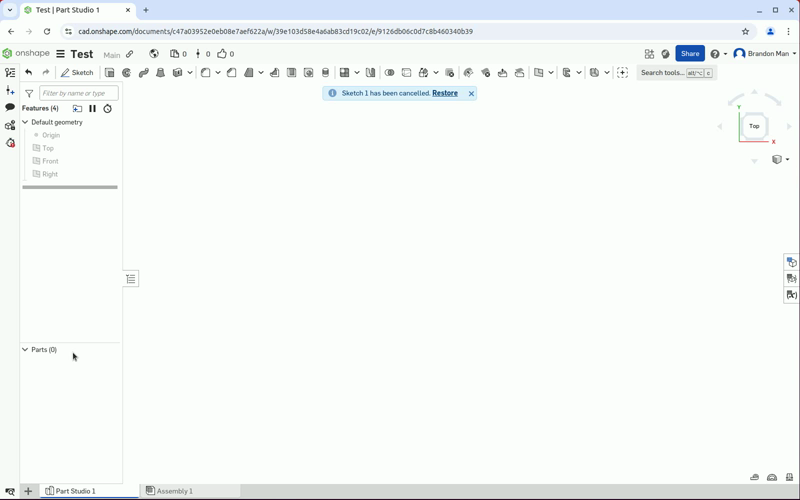
key(space)
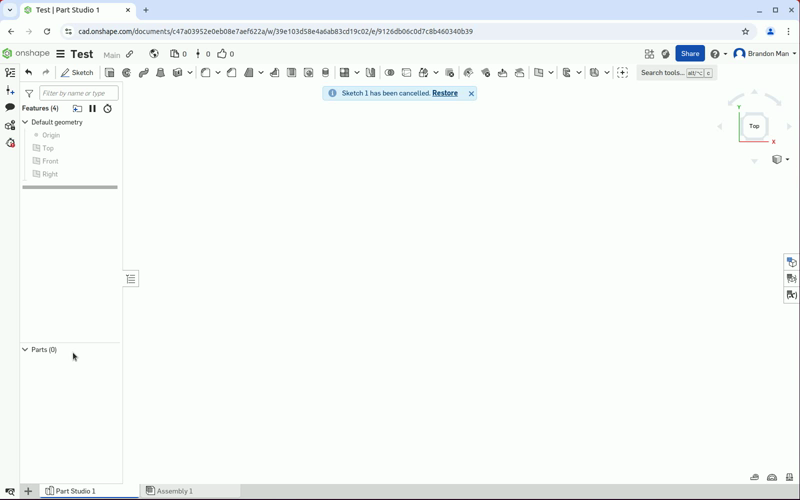
key_down(shift)
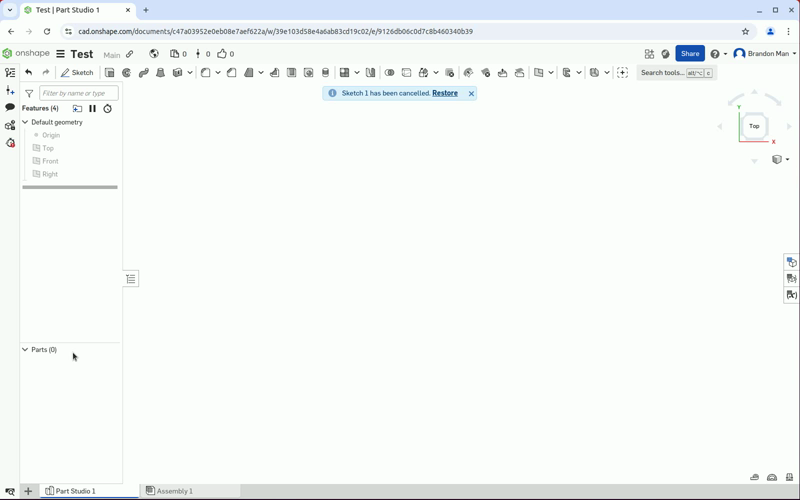
key(up)
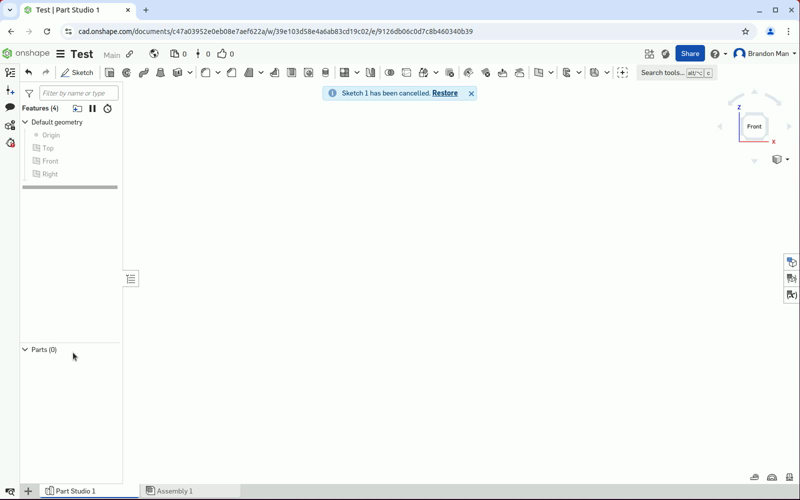
key_up(shift)
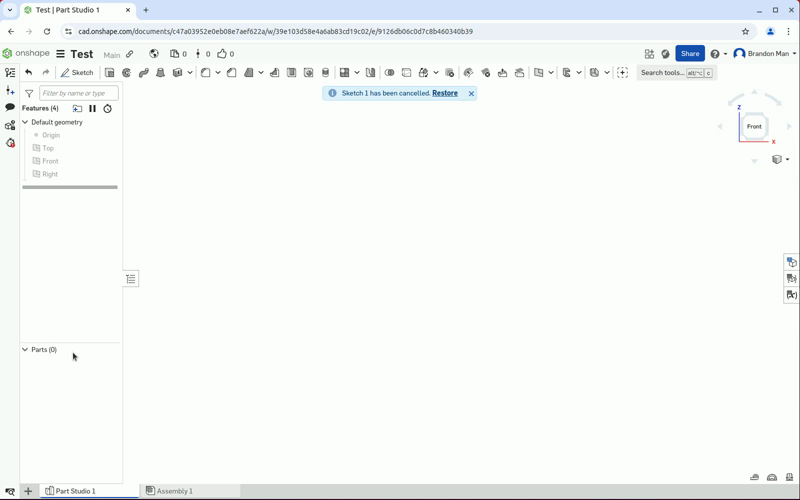
mouse_move(73, 352)
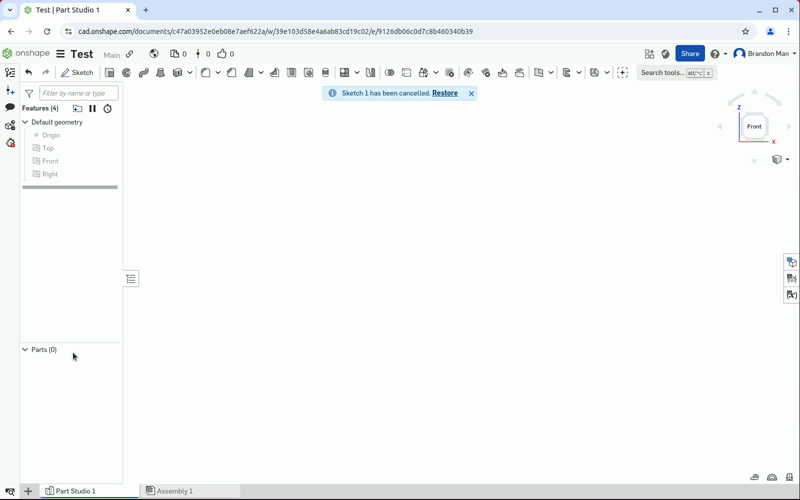
key(shift+y)
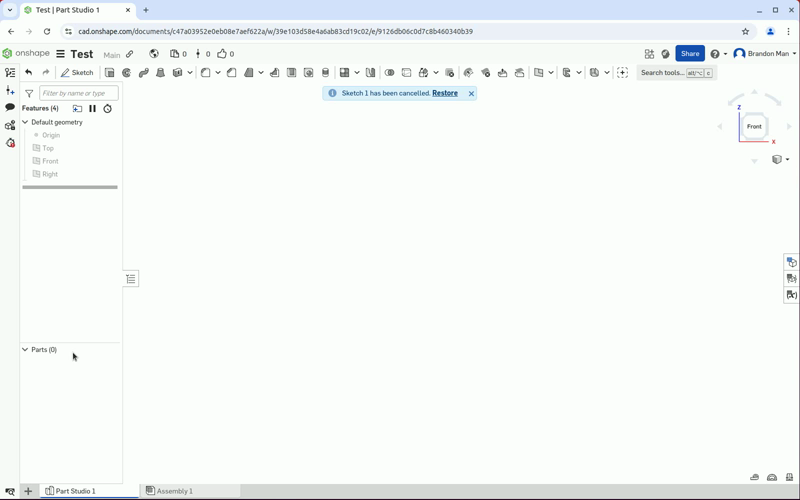
key(shift+s)
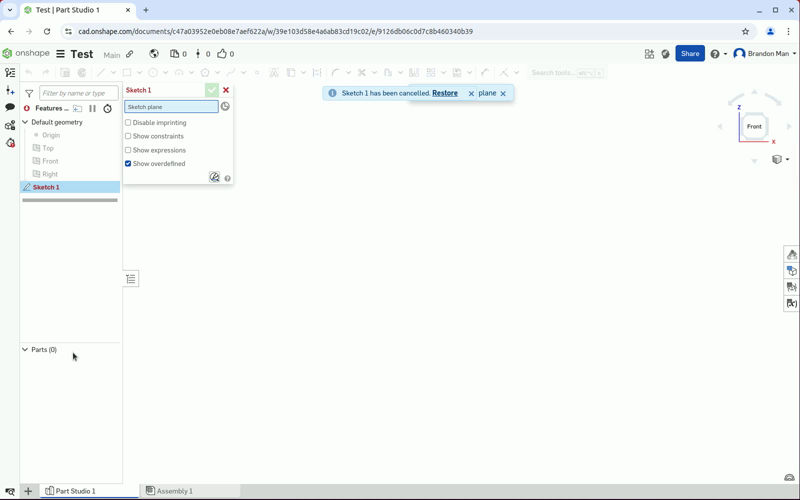
mouse_move(73, 163)
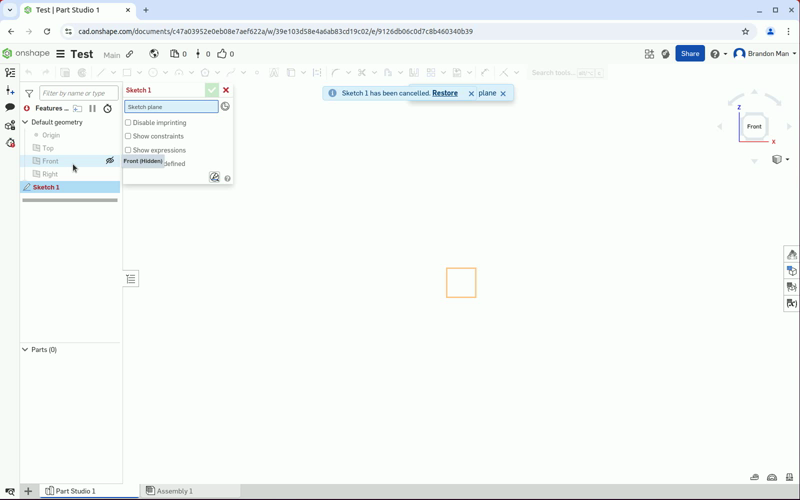
click(73, 163)
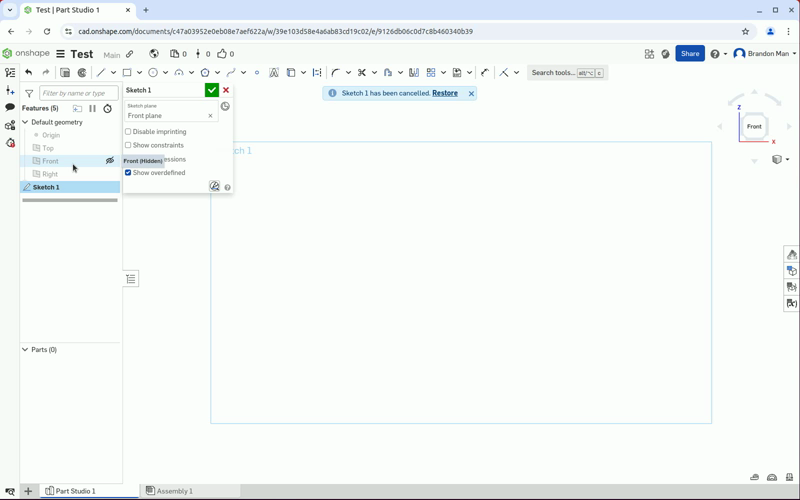
mouse_move(73, 352)
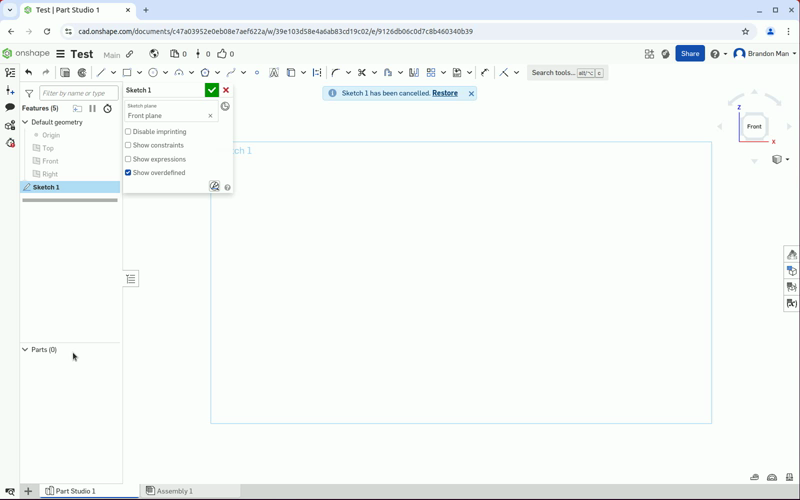
key(y)
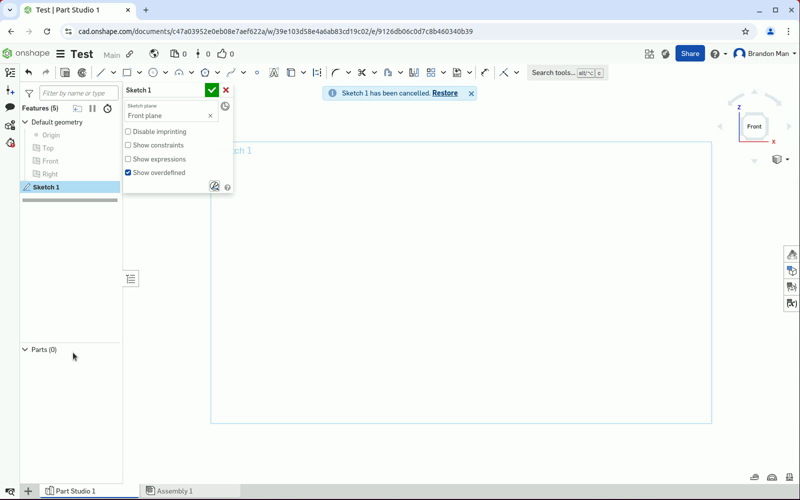
key(l)
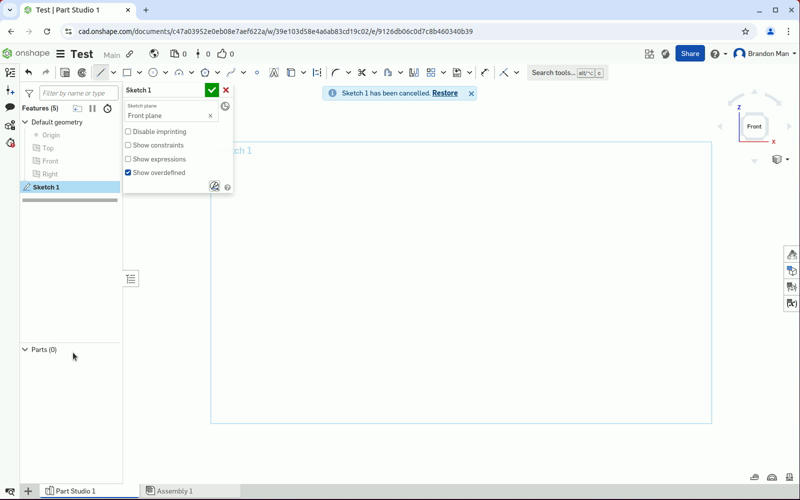
key_down(shift)
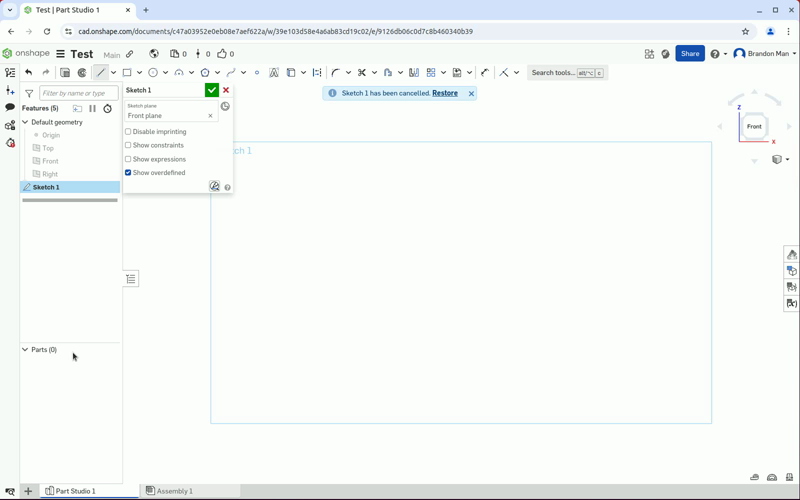
mouse_move(460, 298)
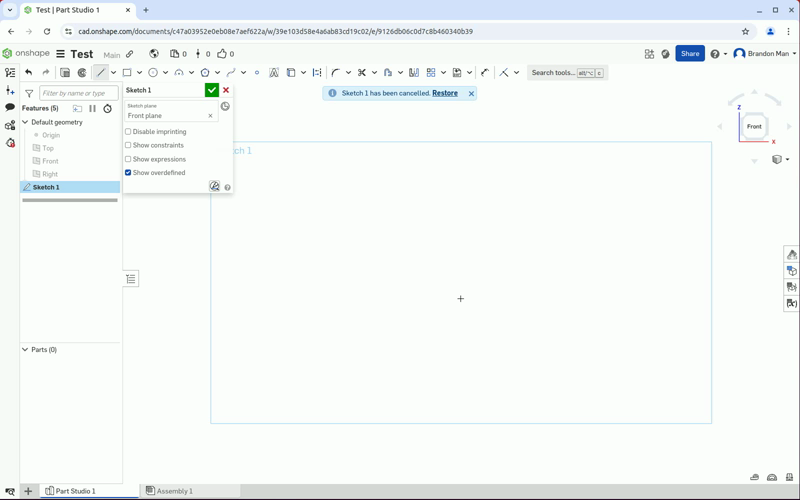
click(460, 298)
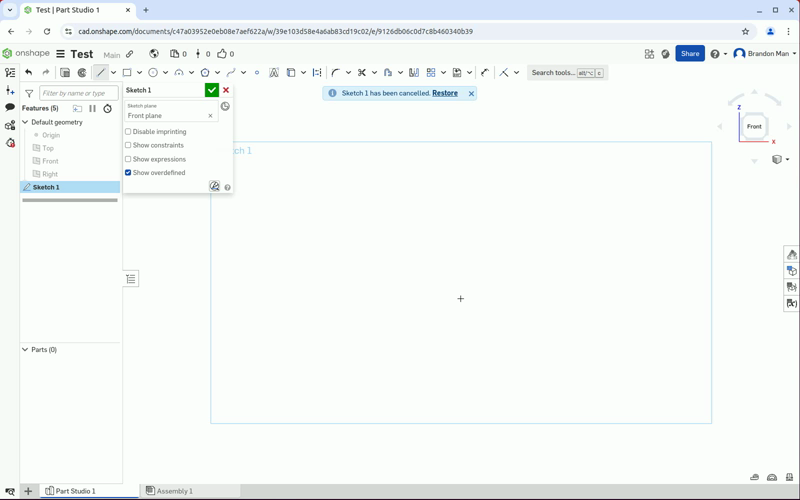
key_up(shift)
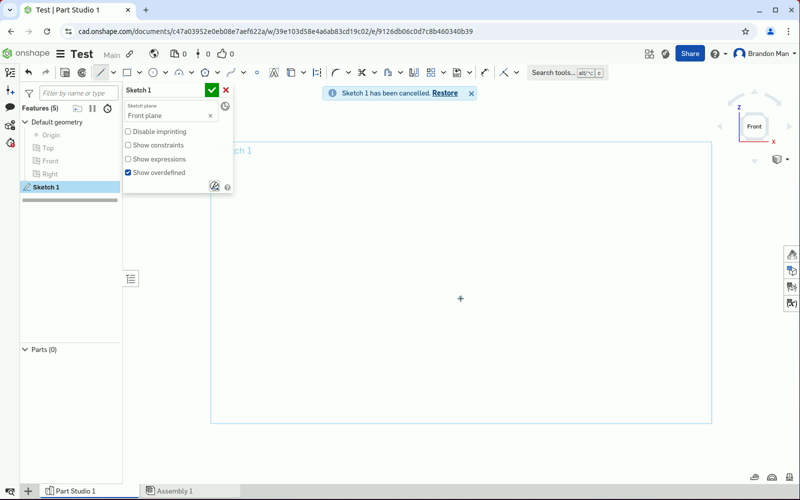
key_down(shift)
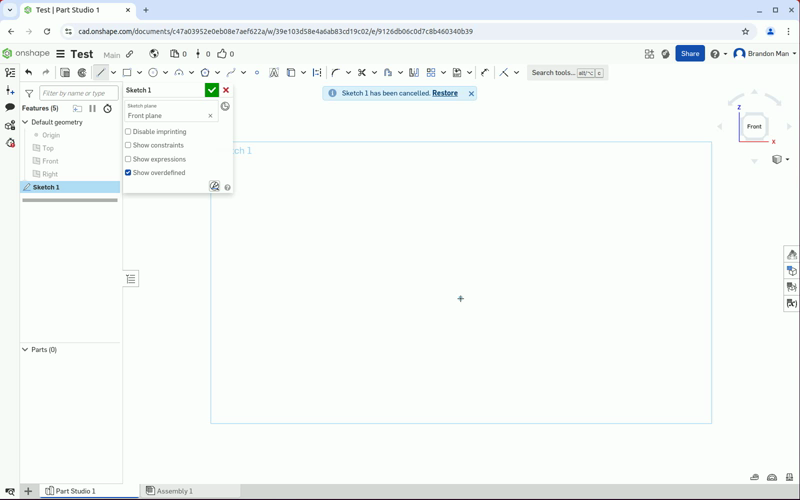
mouse_move(573, 298)
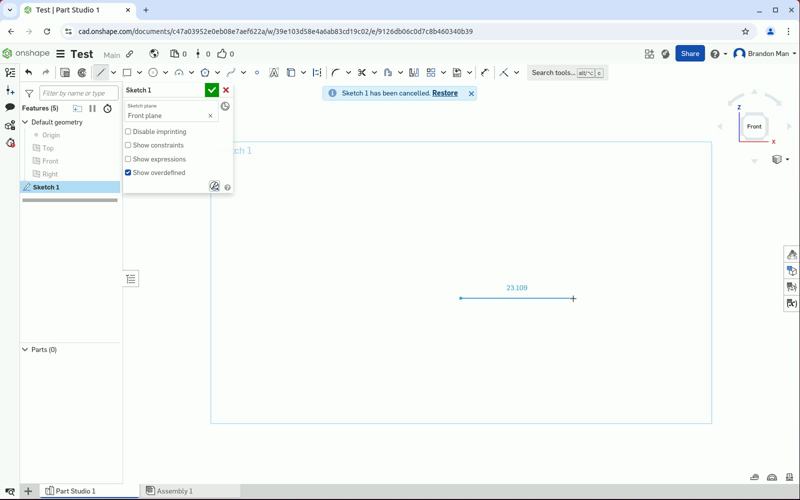
click(573, 298)
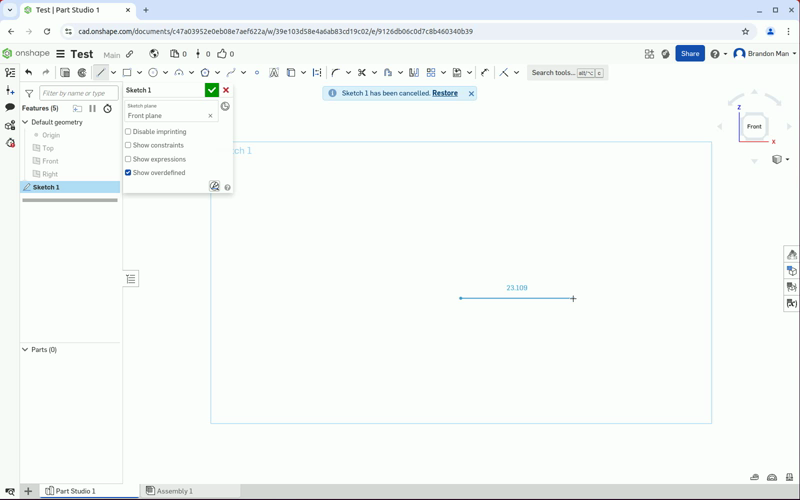
key_up(shift)
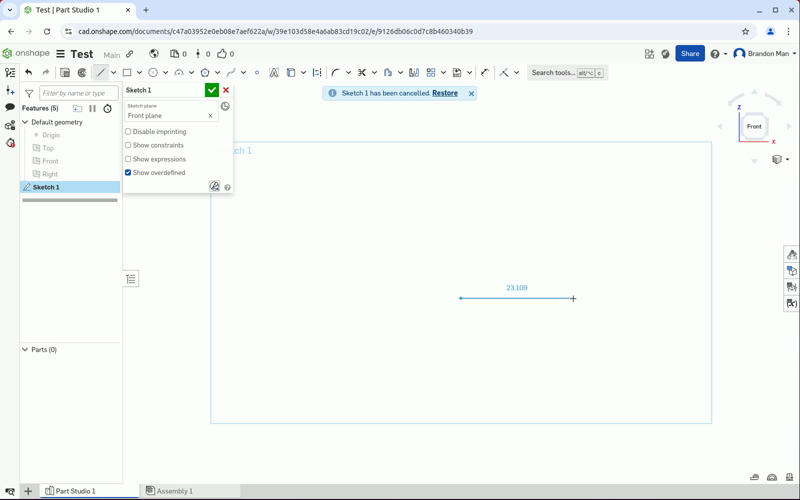
key_down(shift)
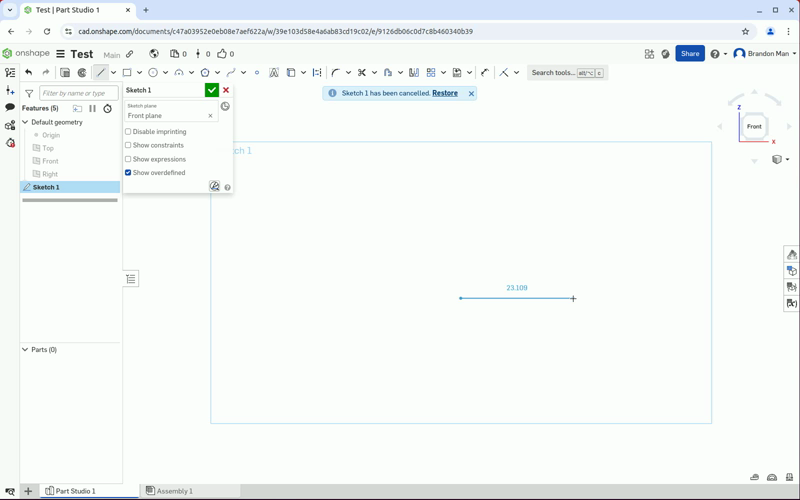
mouse_move(589, 298)
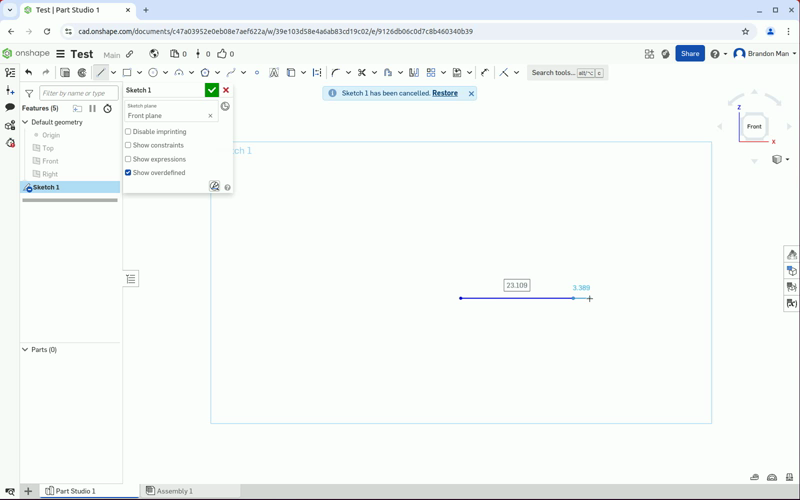
mouse_move(573, 284)
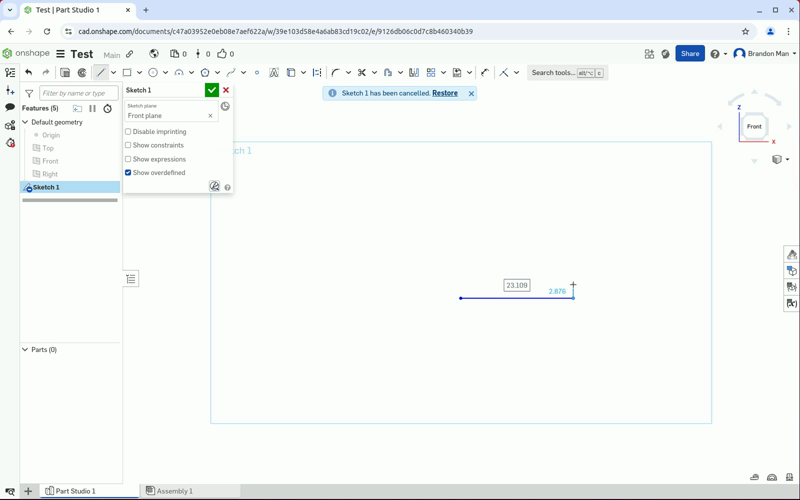
click(573, 284)
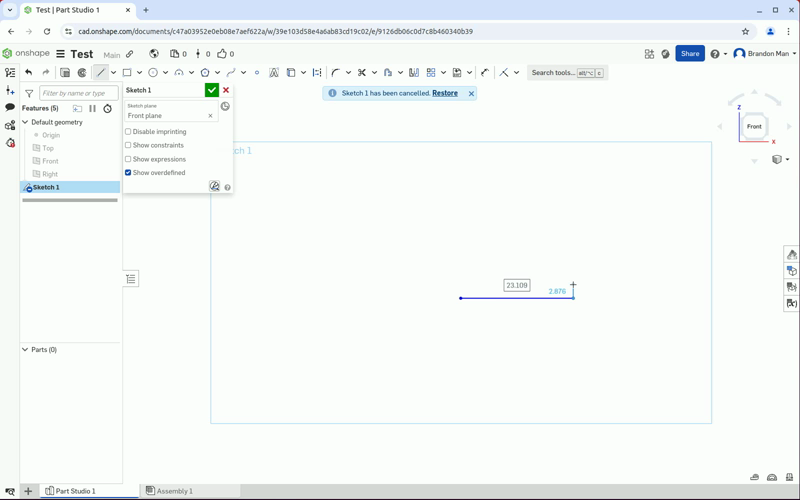
key_up(shift)
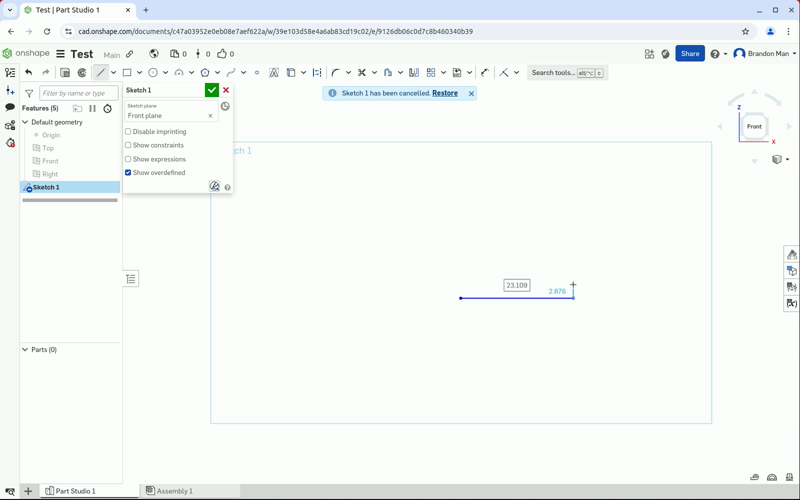
key_down(shift)
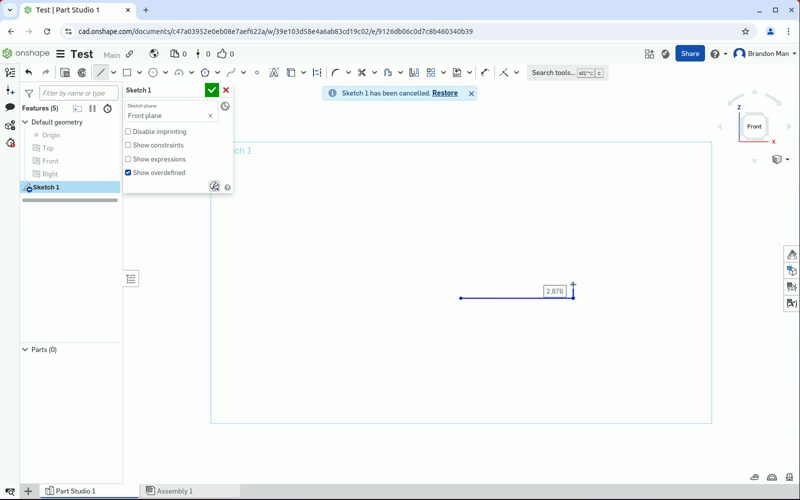
mouse_move(460, 284)
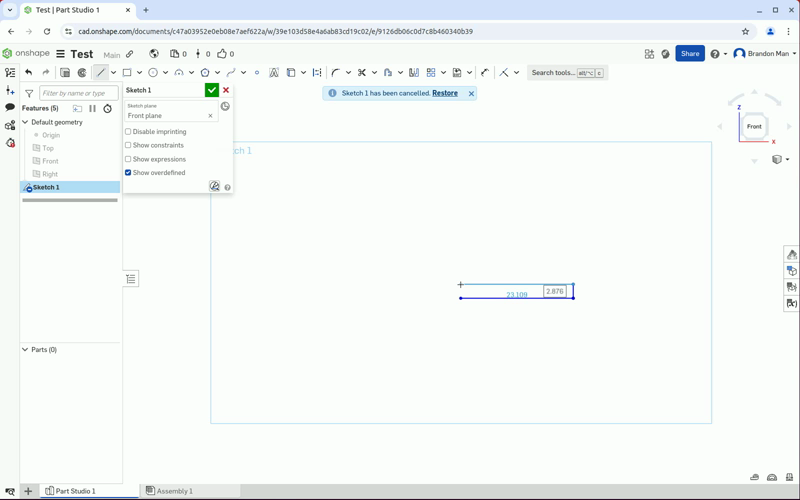
click(460, 284)
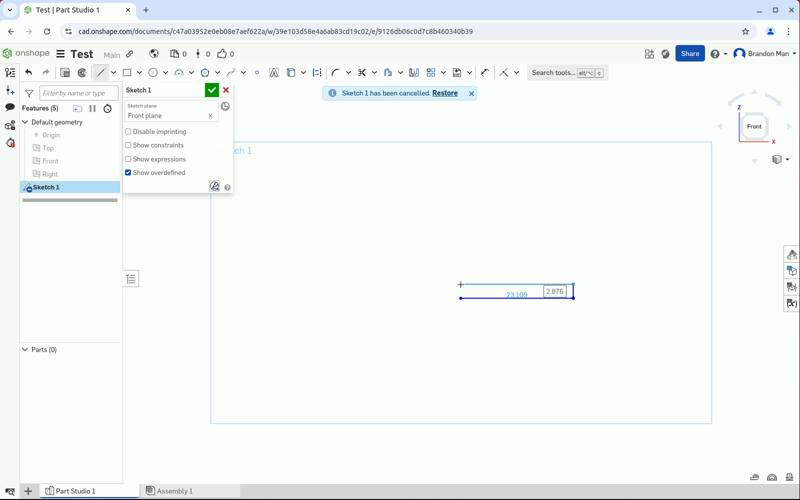
key_up(shift)
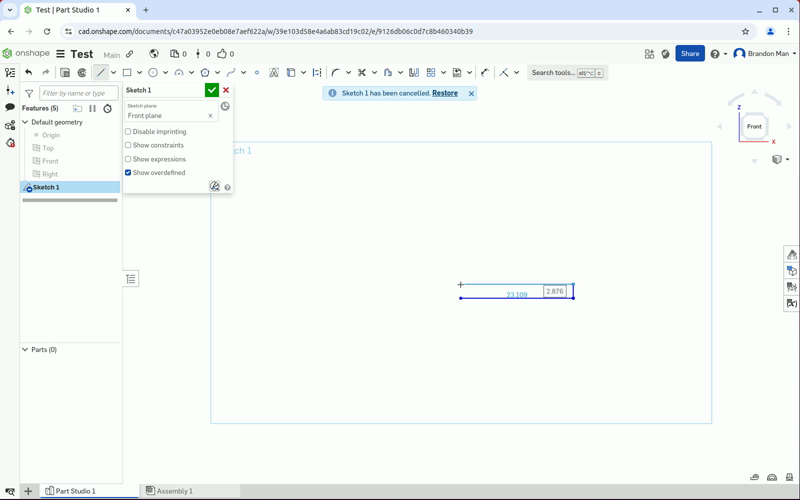
mouse_move(490, 284)
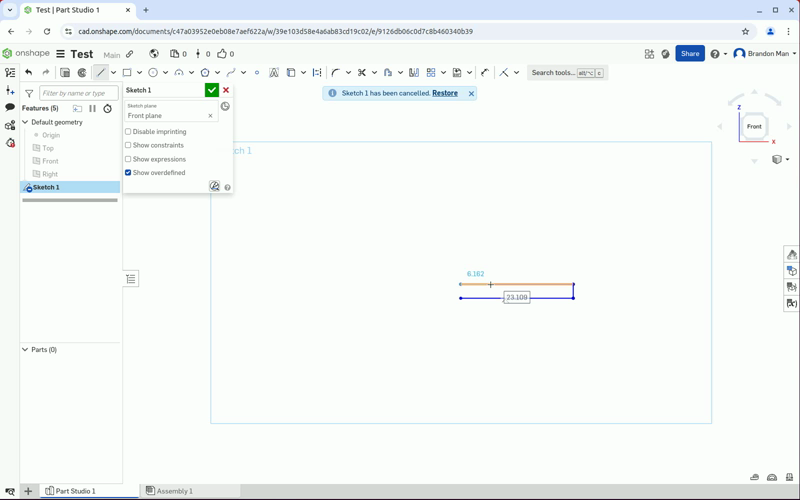
key_down(shift)
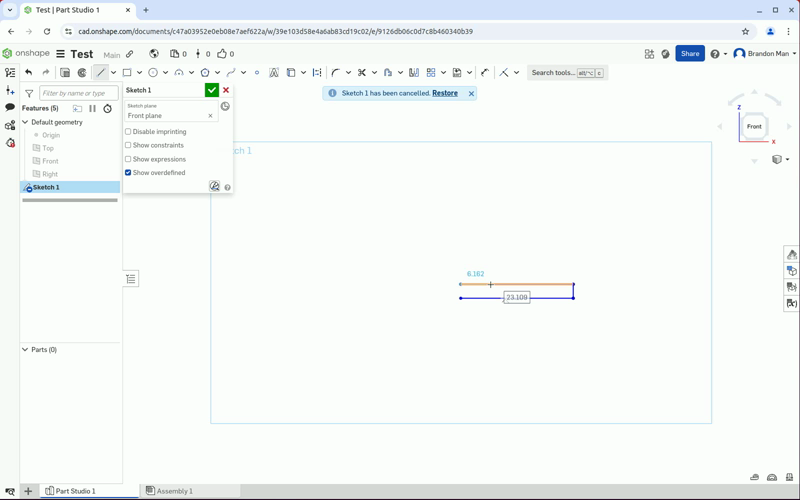
mouse_move(460, 298)
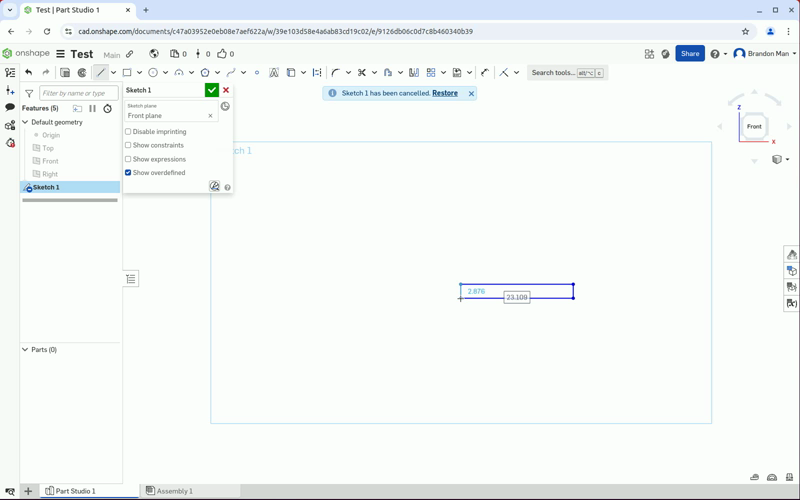
key_up(shift)
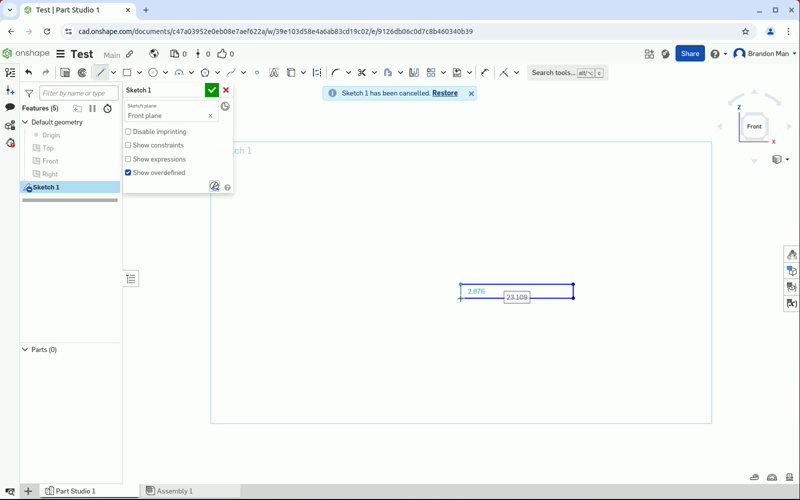
click(460, 298)
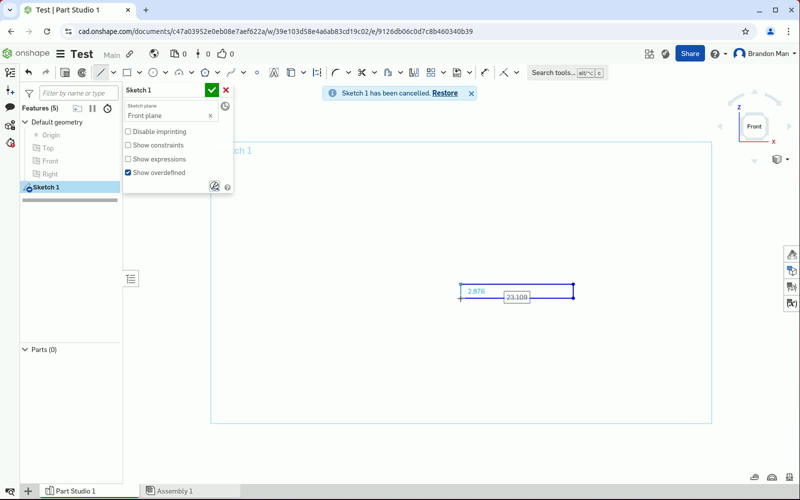
key(esc)
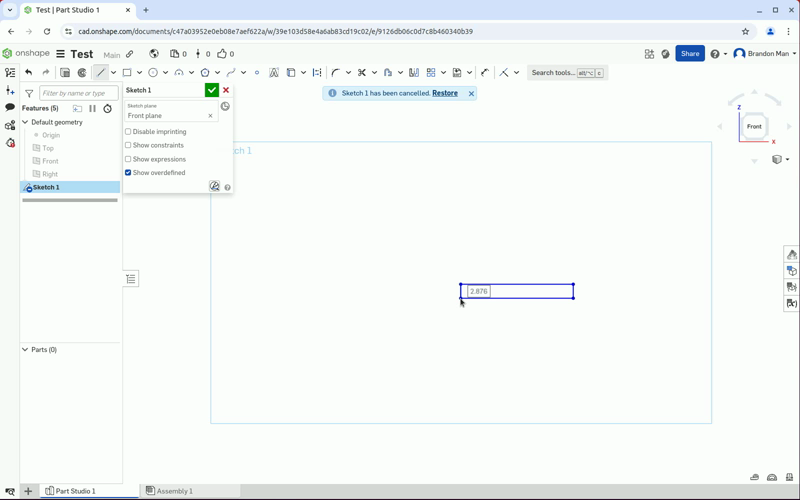
mouse_move(567, 285)
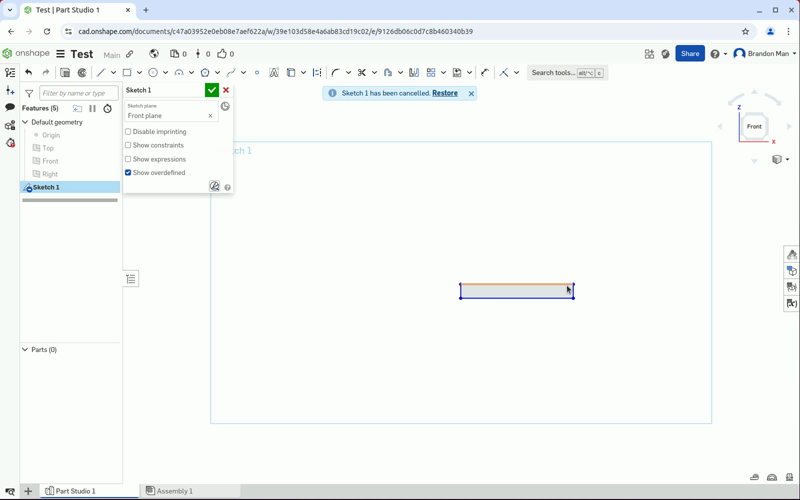
scroll(6)
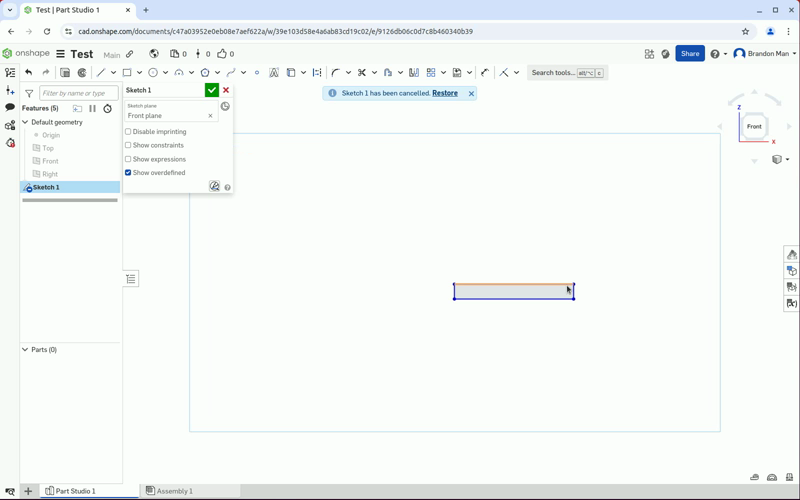
scroll(6)
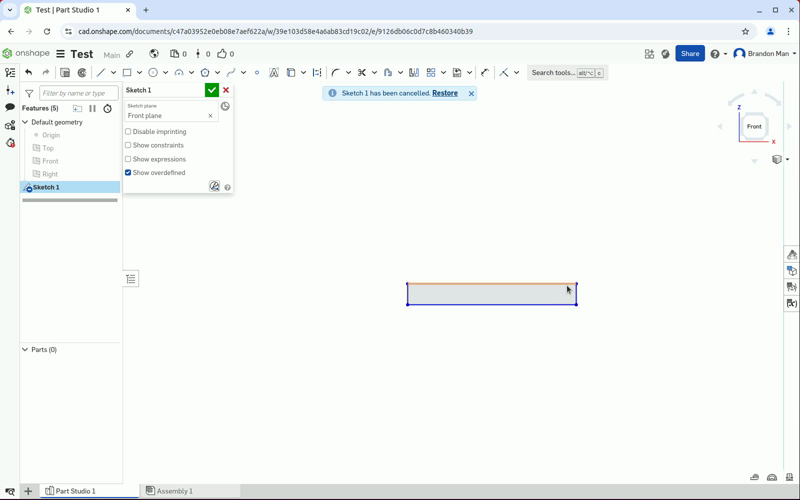
scroll(6)
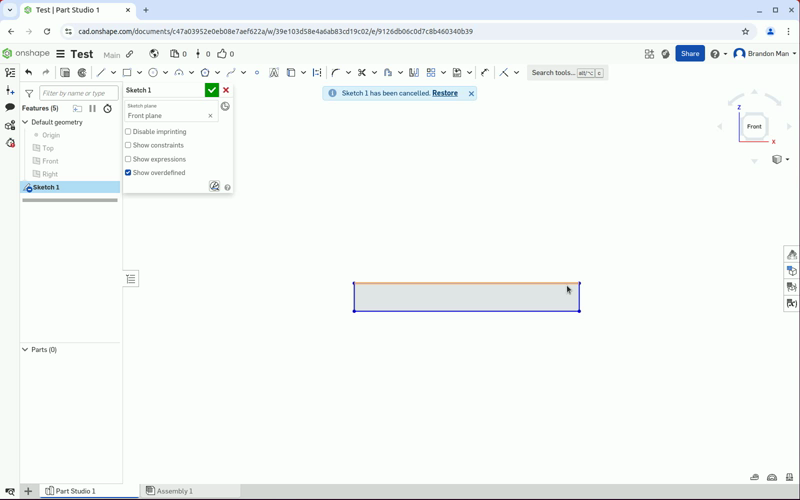
scroll(6)
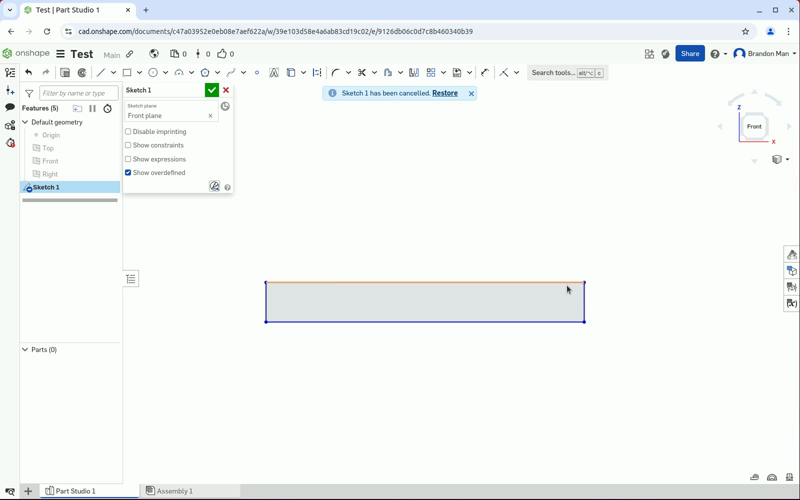
scroll(6)
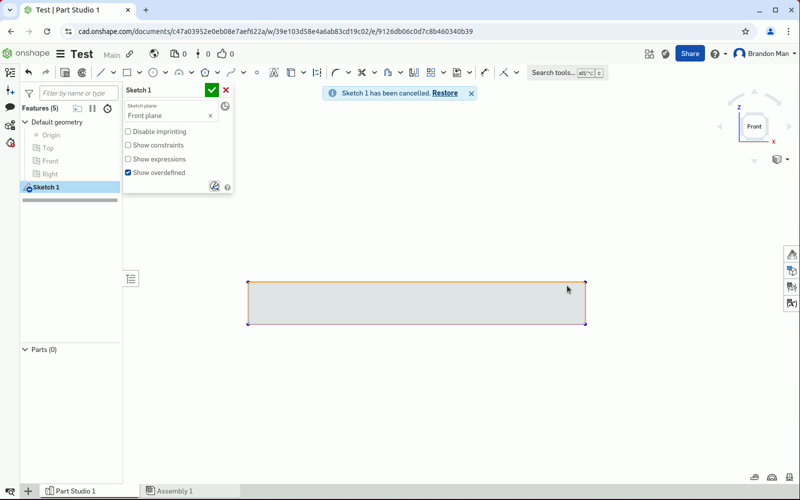
scroll(6)
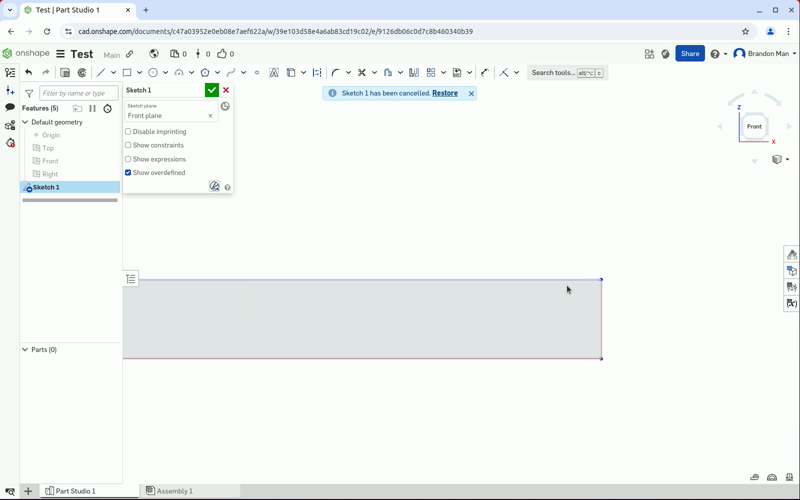
scroll(6)
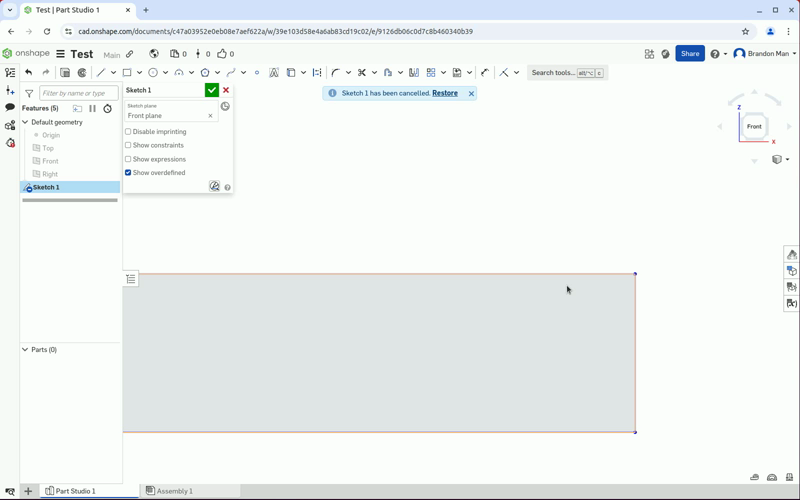
click(567, 285)
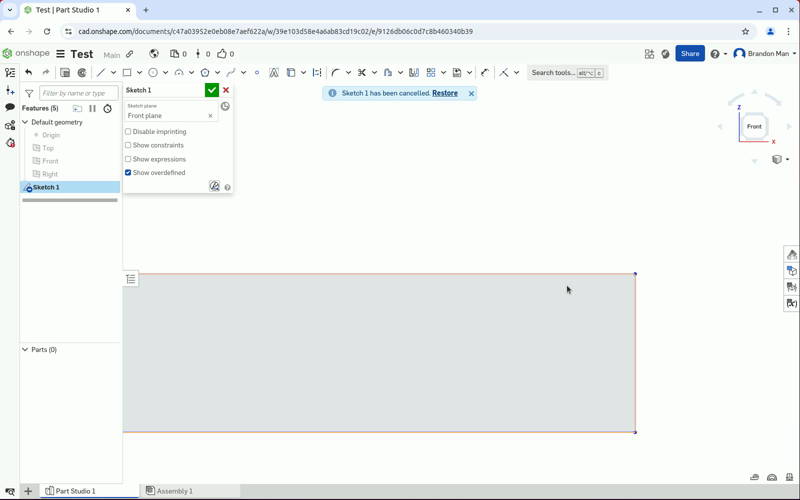
scroll(-6)
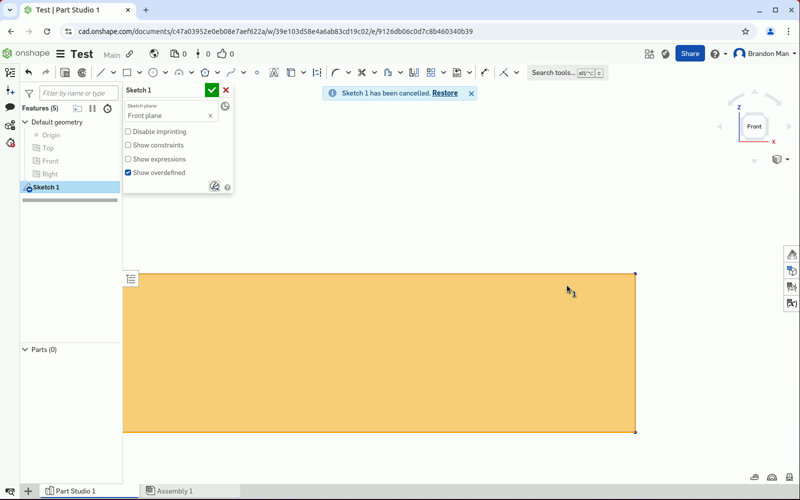
scroll(-6)
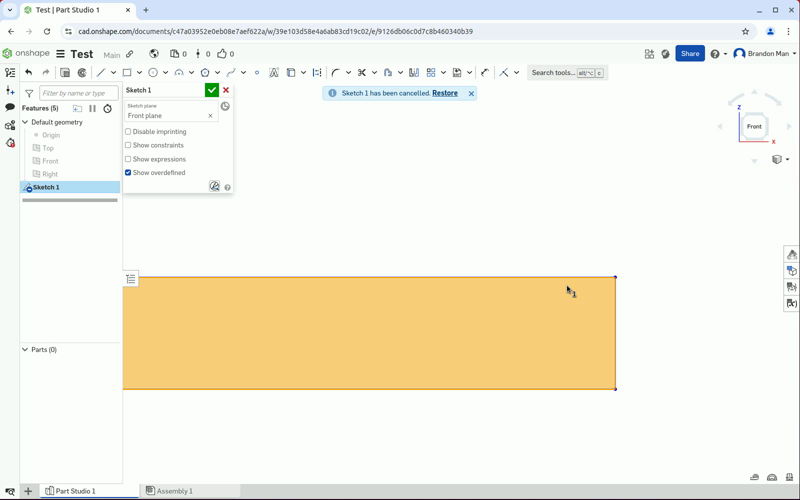
scroll(-6)
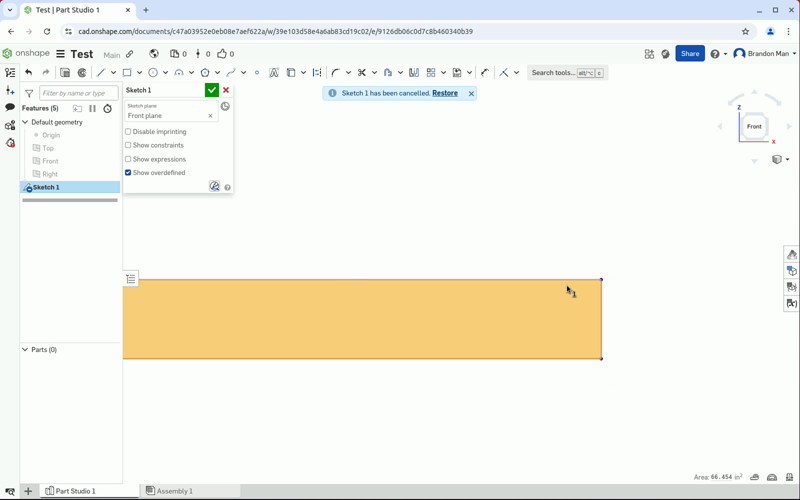
scroll(-6)
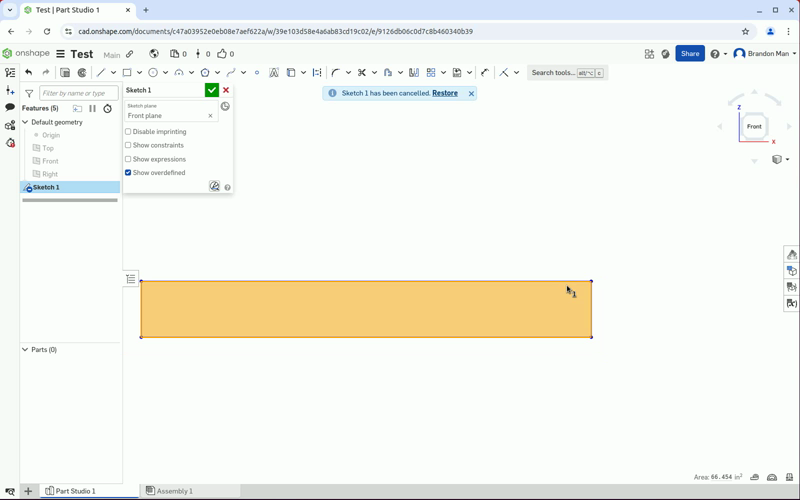
scroll(-6)
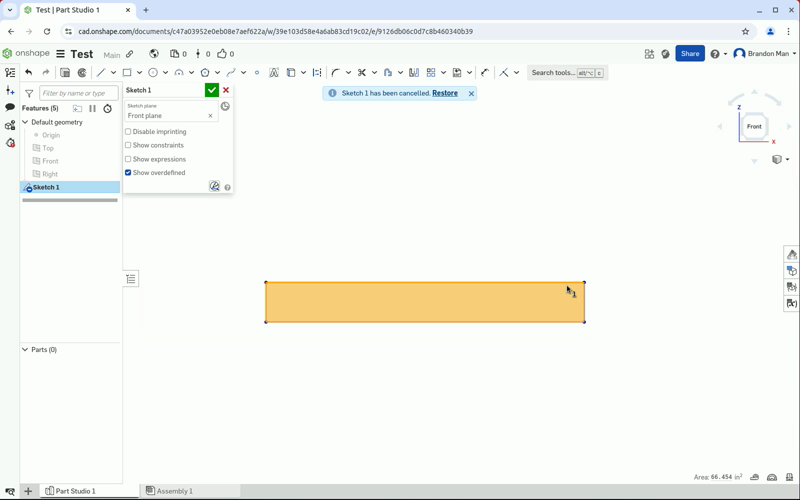
scroll(-6)
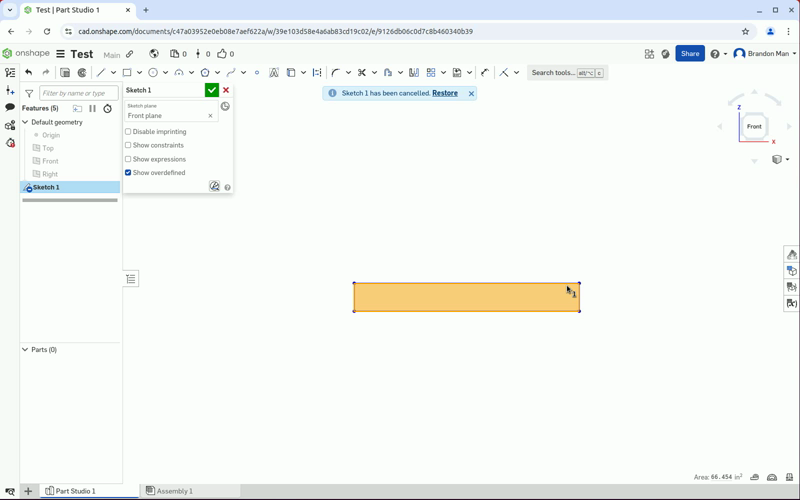
scroll(-6)
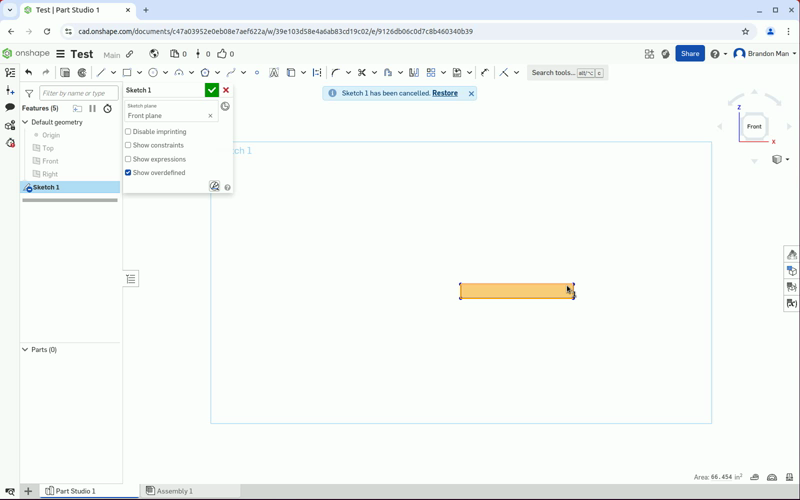
mouse_move(73, 352)
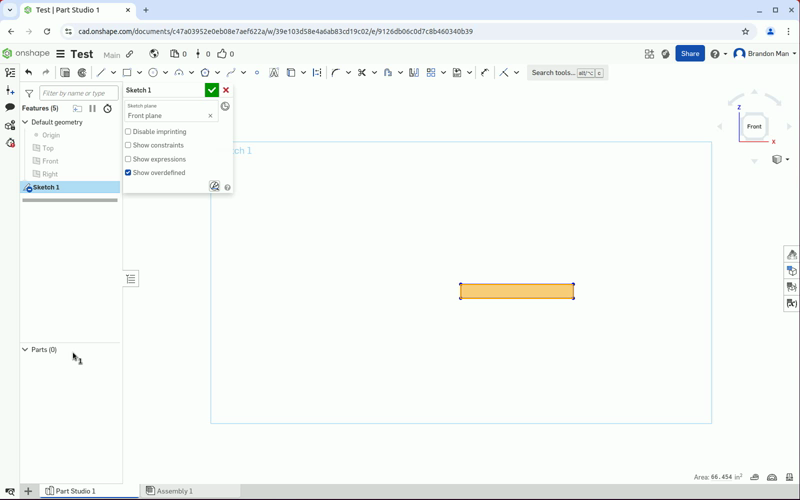
key(shift+y)
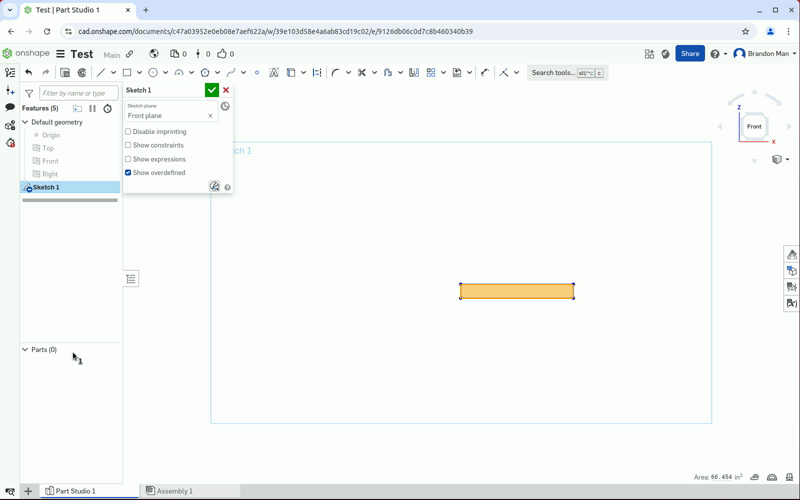
key(shift+e)
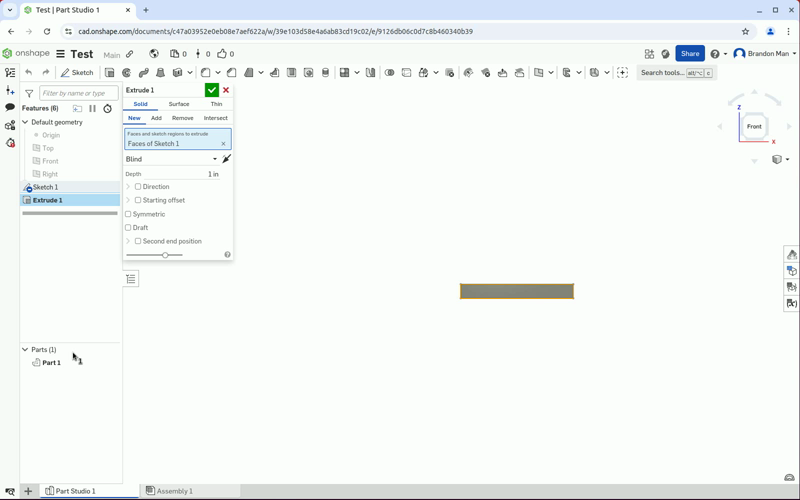
mouse_move(143, 106)
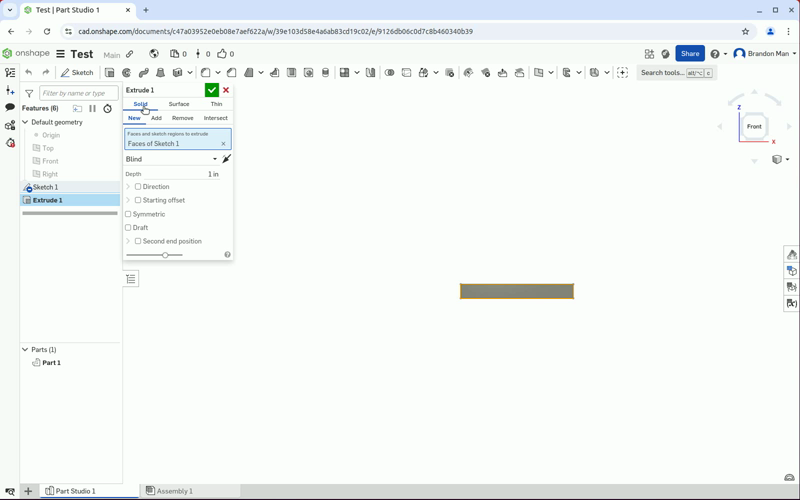
click(143, 106)
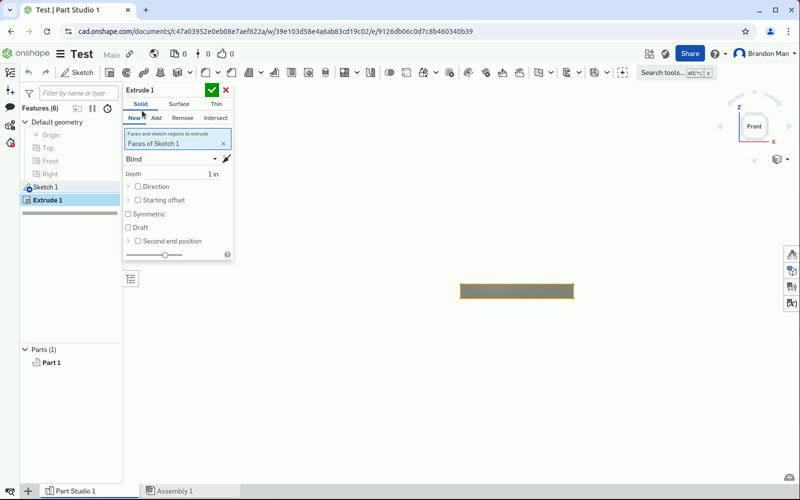
mouse_move(137, 120)
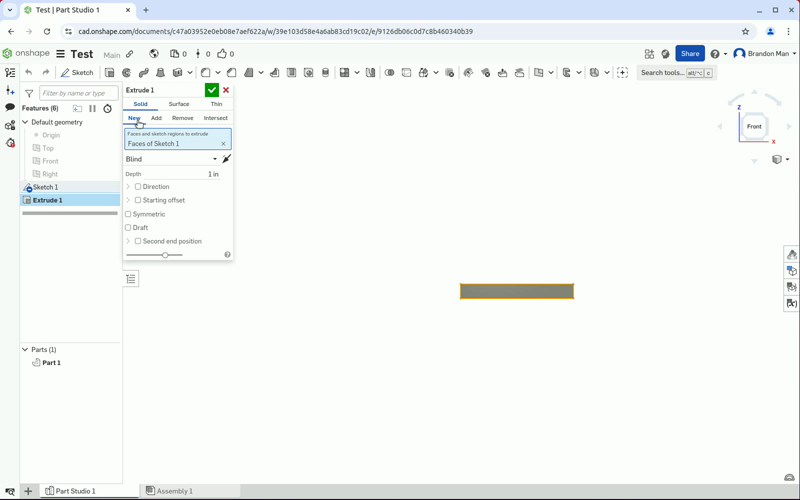
click(137, 120)
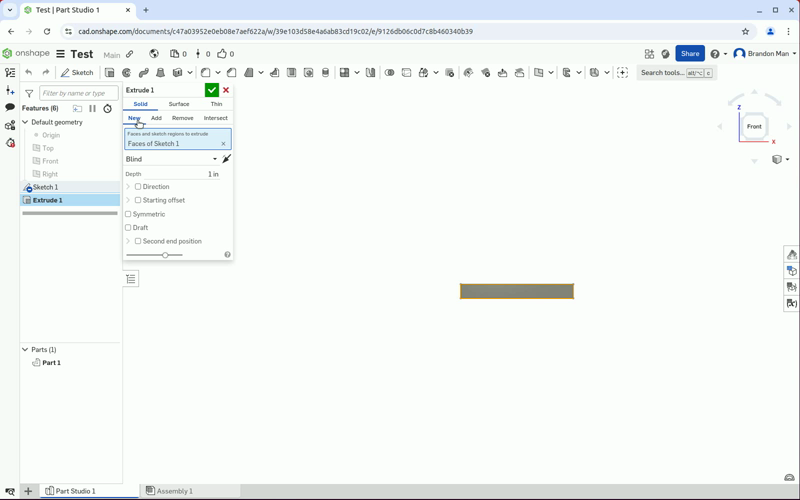
key(tab, 4)
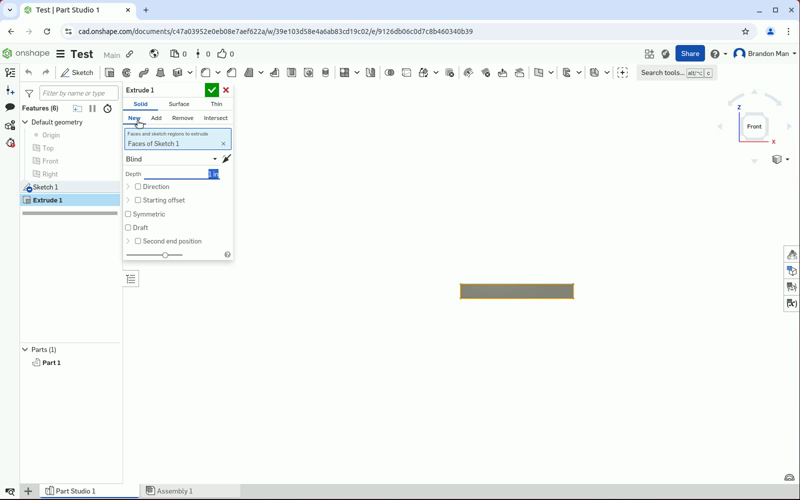
text(-14.683)
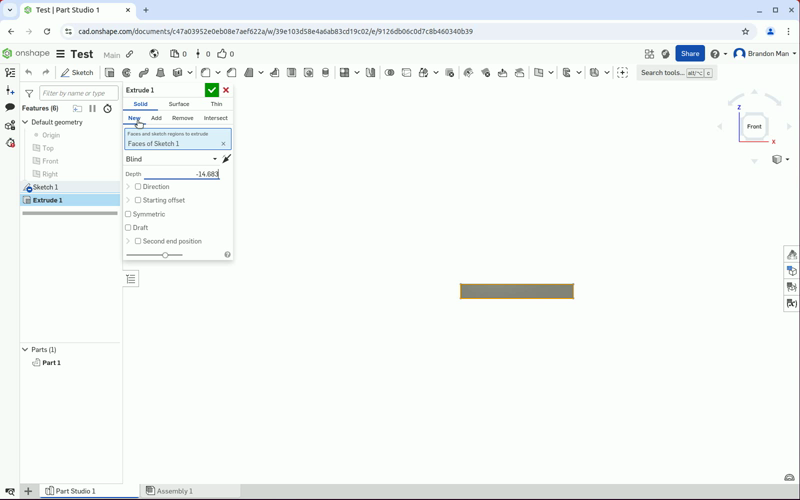
key(enter)
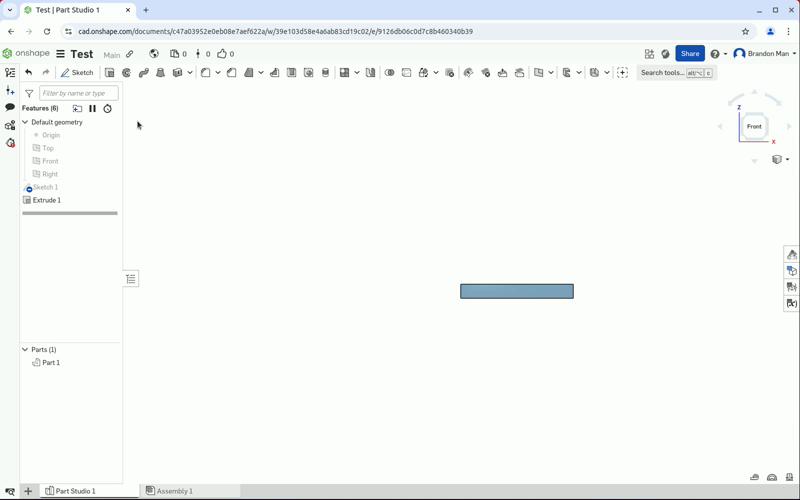
key(shift+h)
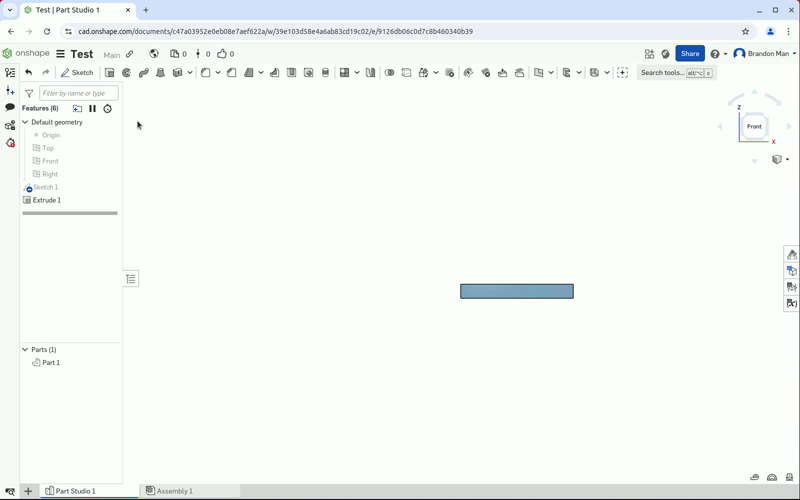
key(shift+h)
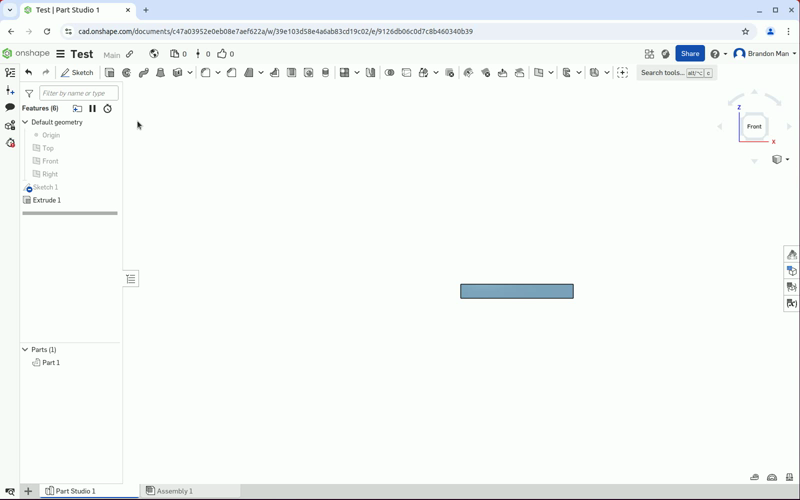
mouse_move(73, 189)
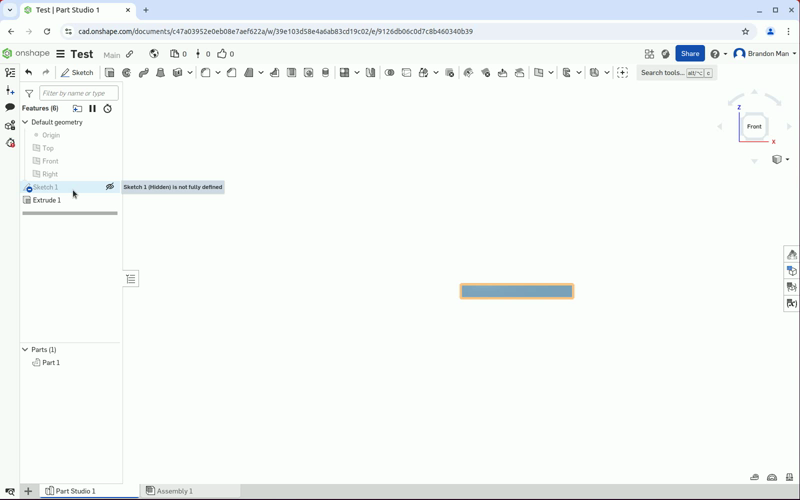
click(73, 189)
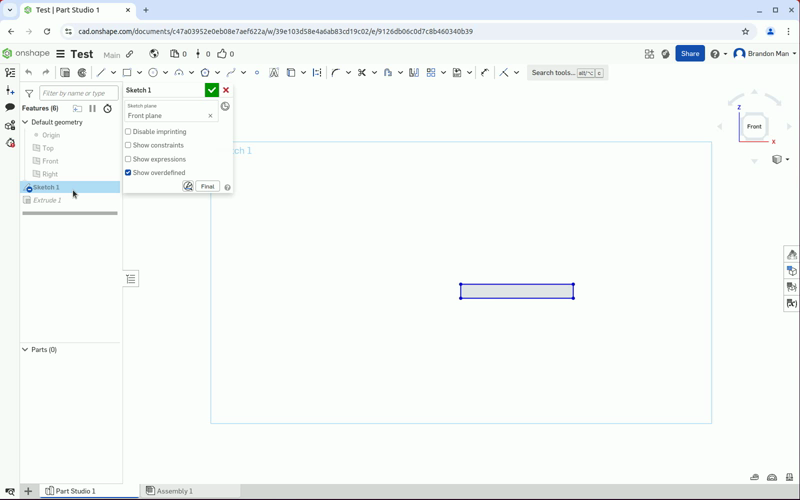
mouse_move(229, 92)
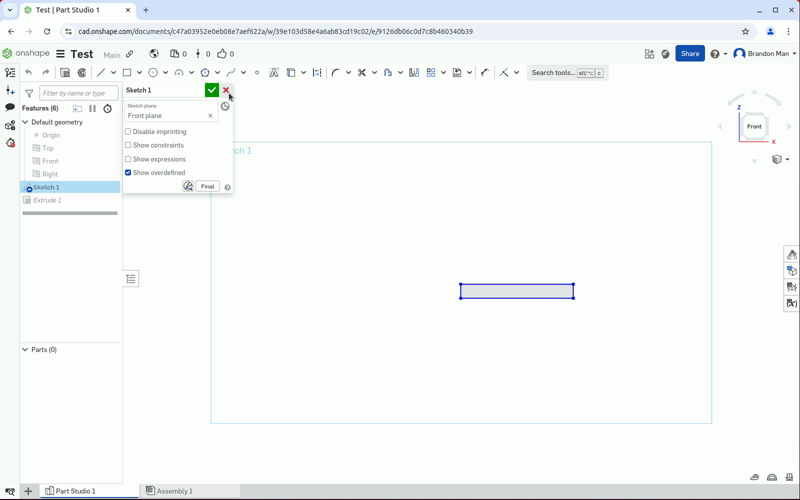
click(229, 92)
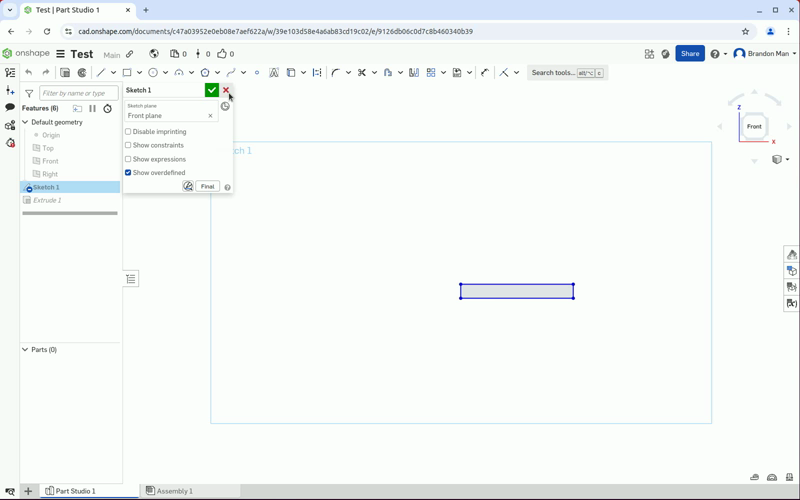
key(shift+s)
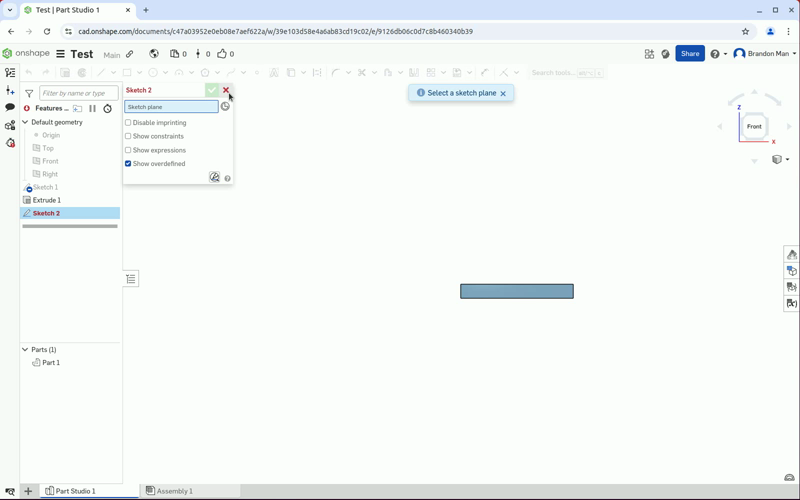
mouse_move(73, 163)
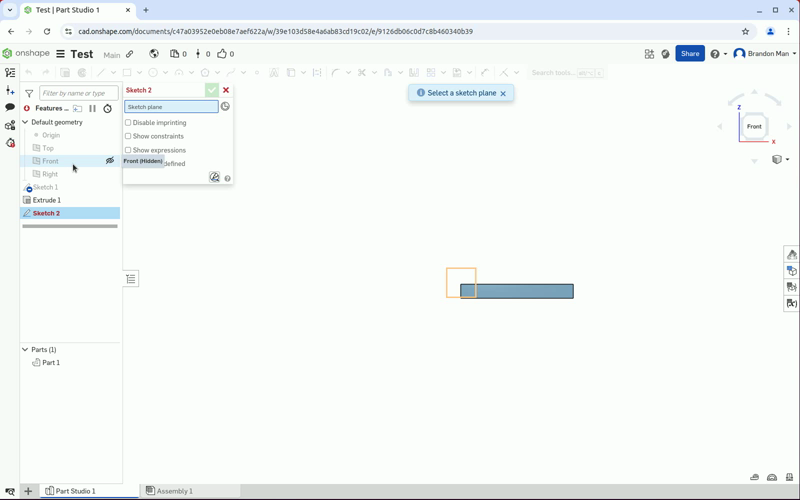
click(73, 163)
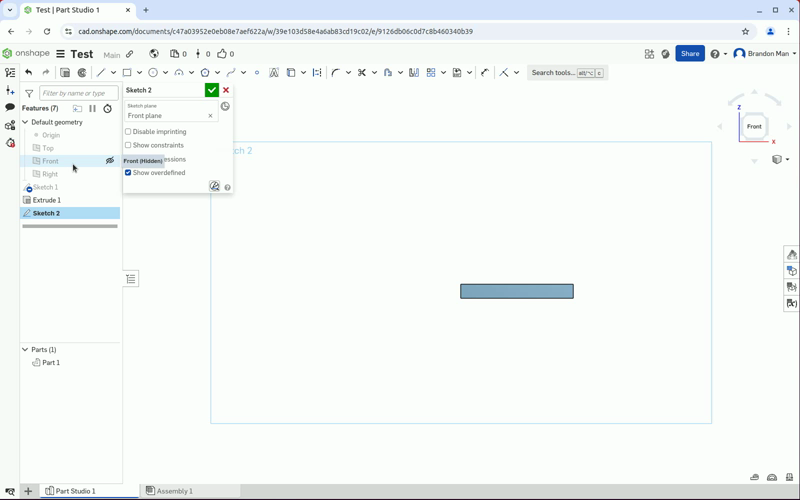
mouse_move(73, 352)
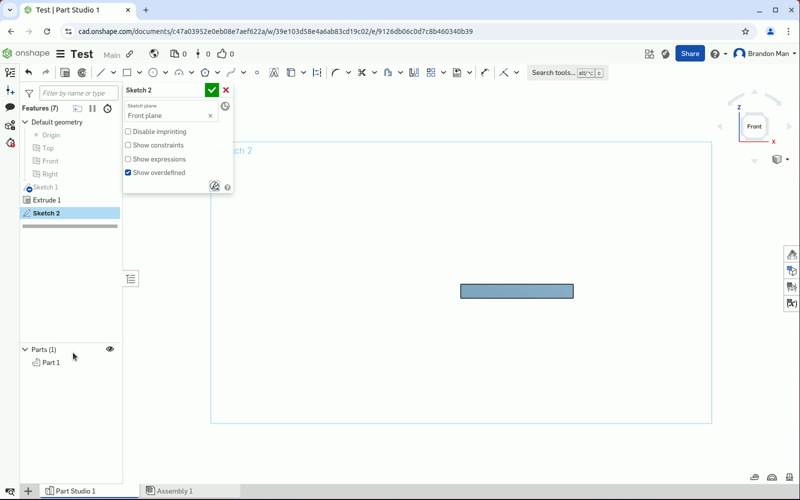
key(y)
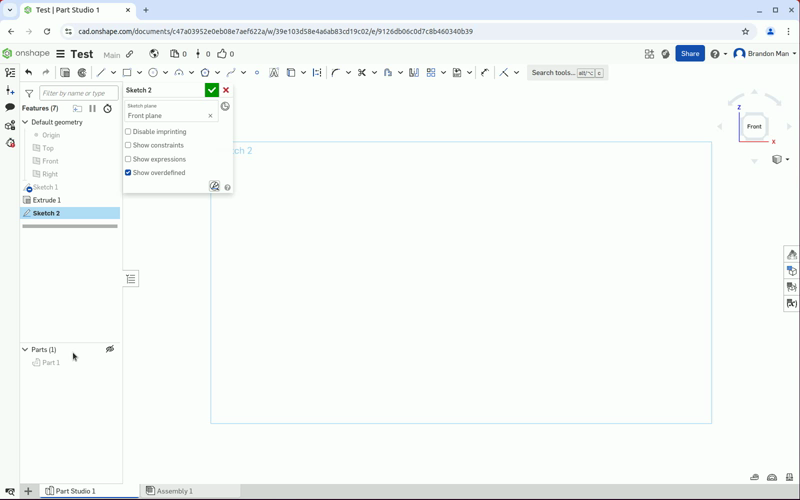
key(l)
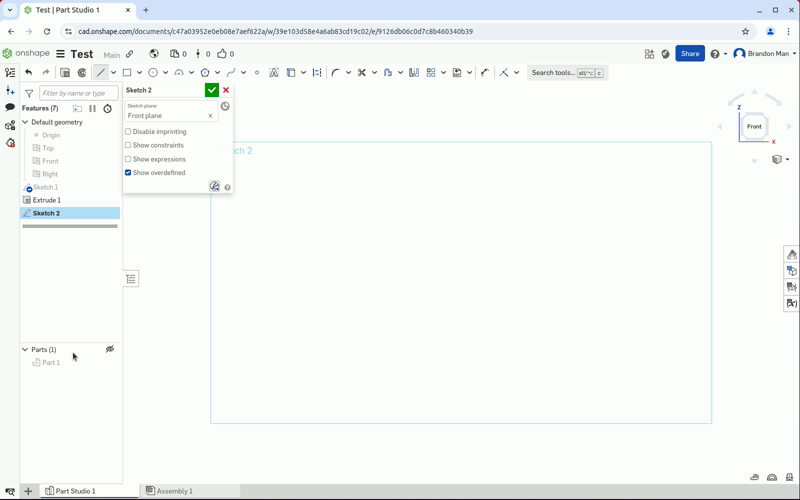
key_down(shift)
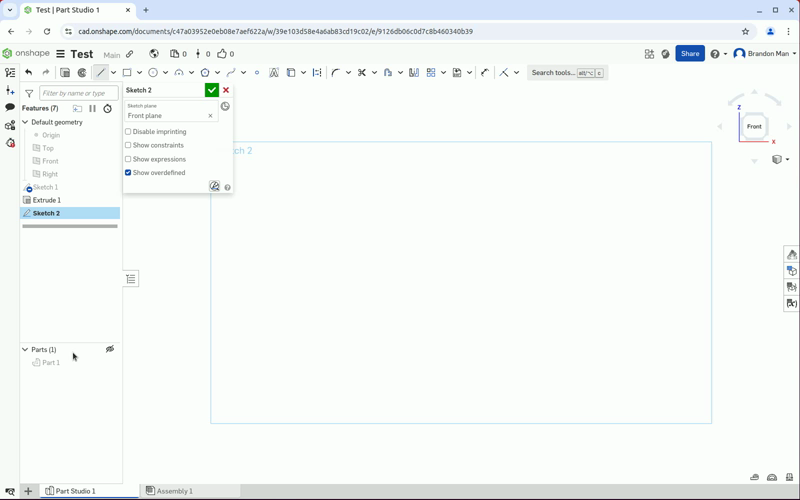
mouse_move(527, 297)
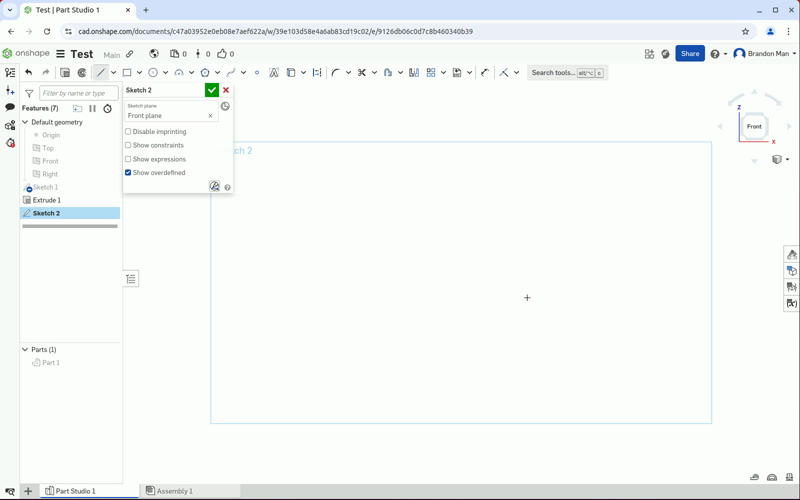
click(527, 297)
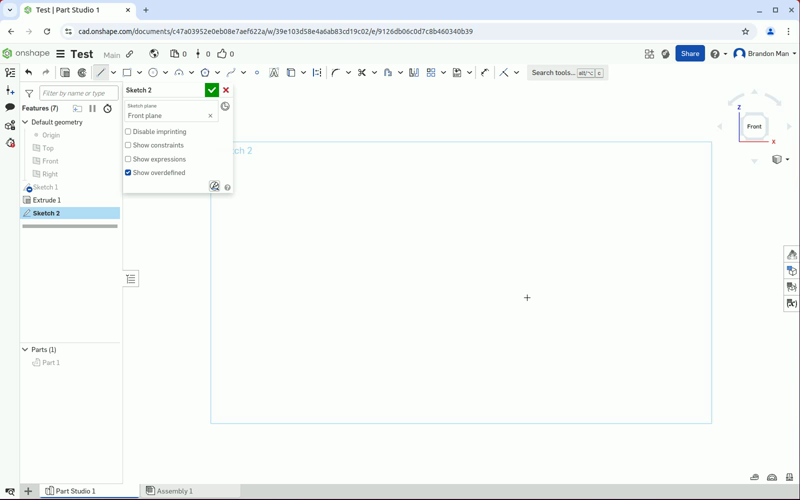
key_up(shift)
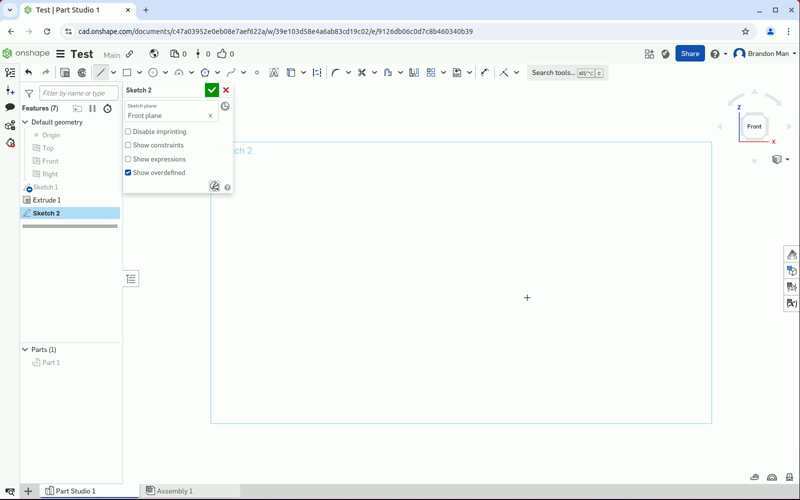
key_down(shift)
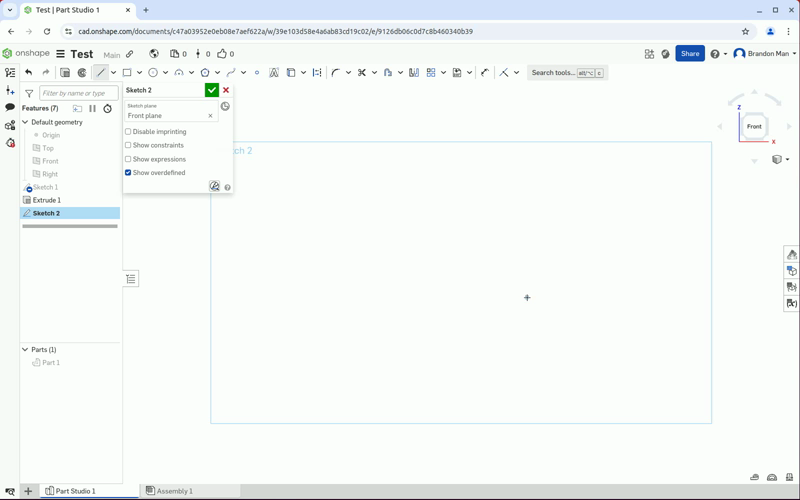
mouse_move(557, 297)
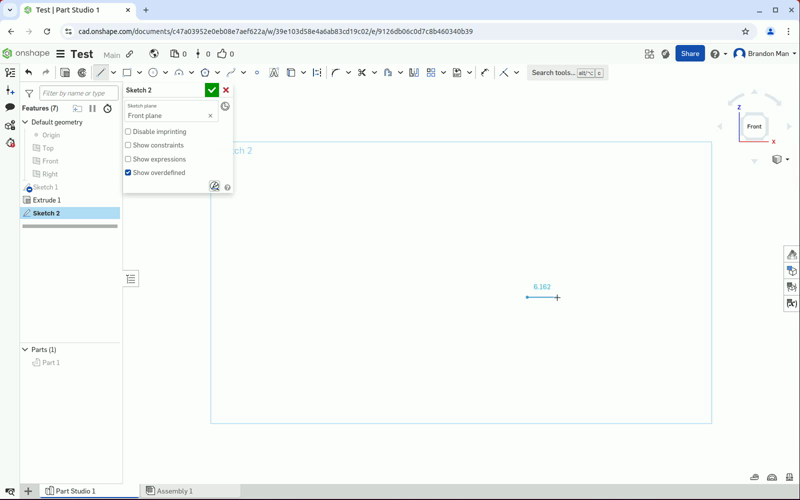
mouse_move(531, 297)
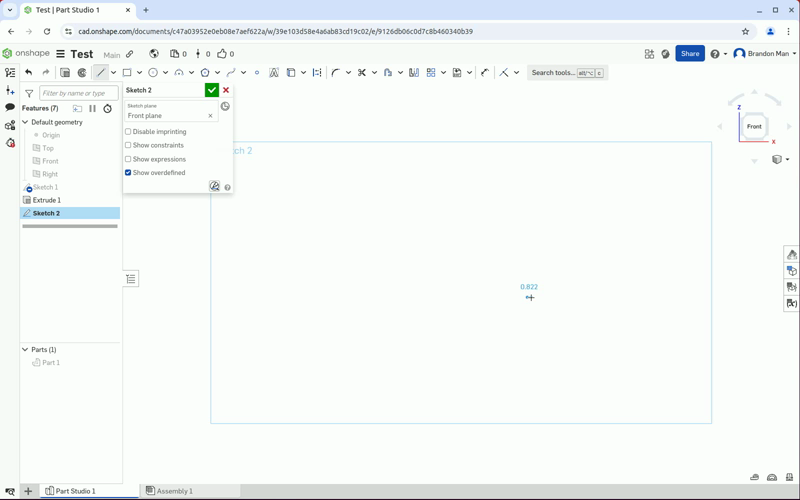
scroll(6)
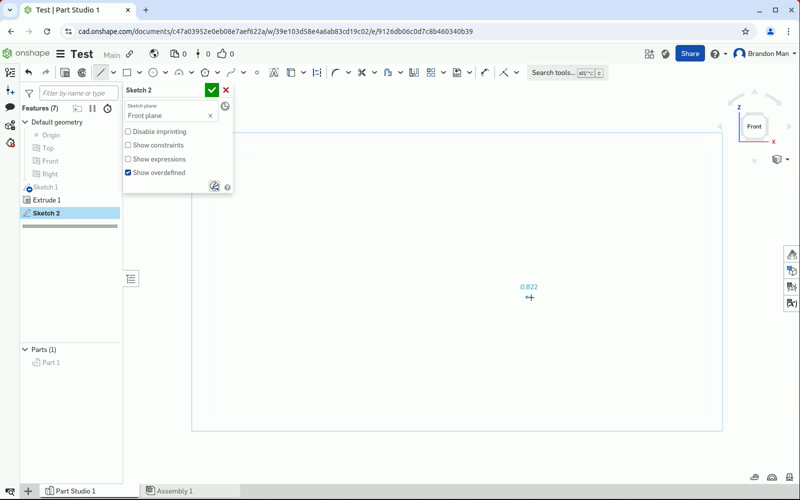
scroll(6)
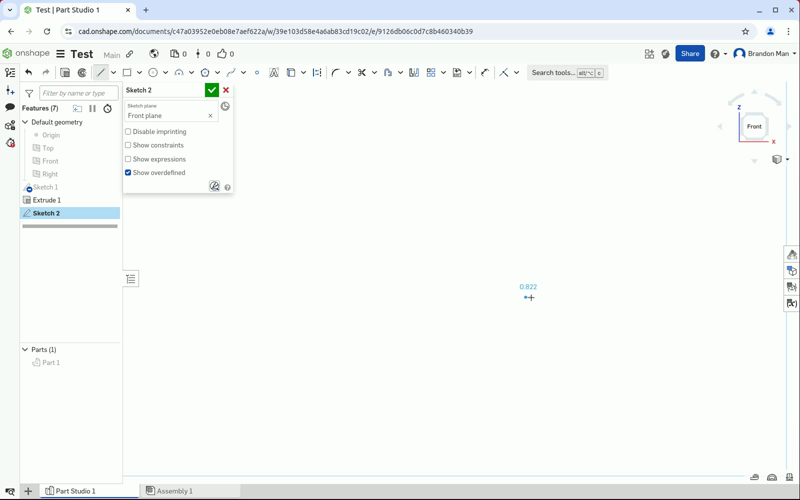
scroll(6)
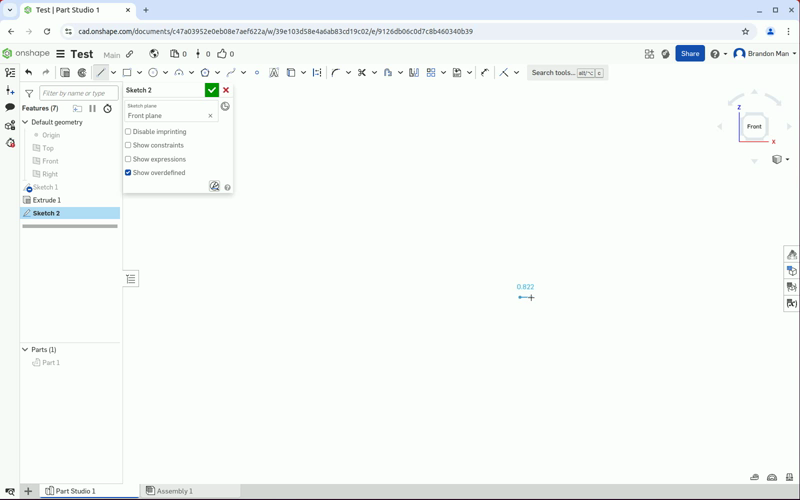
scroll(6)
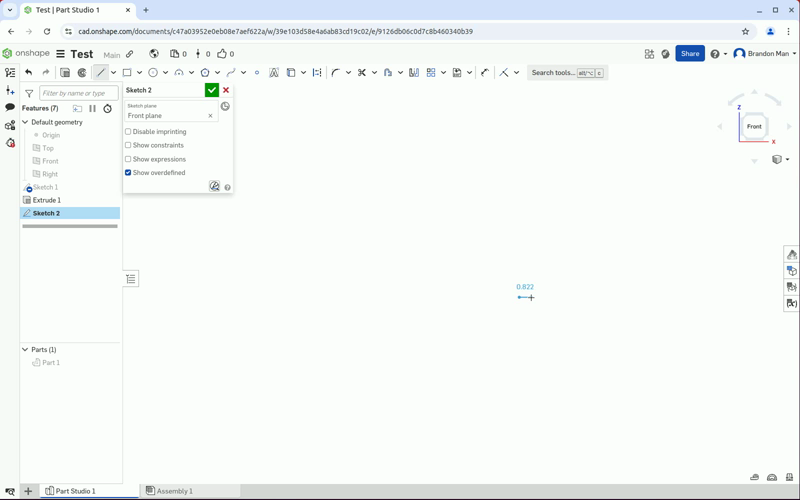
scroll(6)
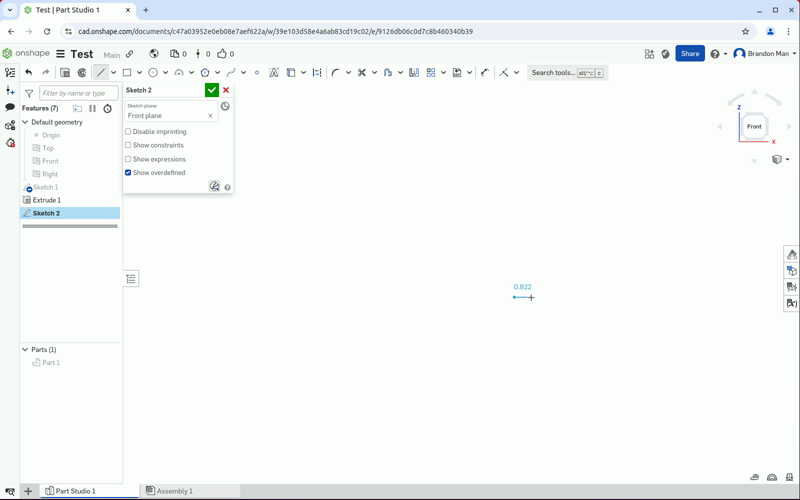
scroll(6)
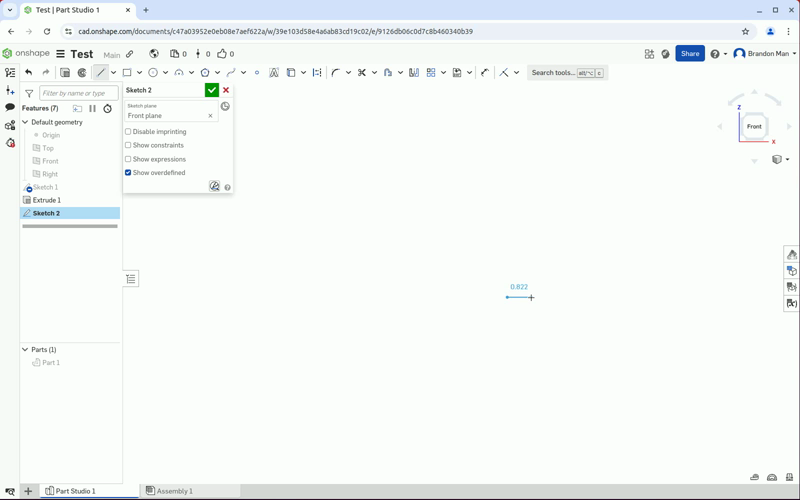
scroll(6)
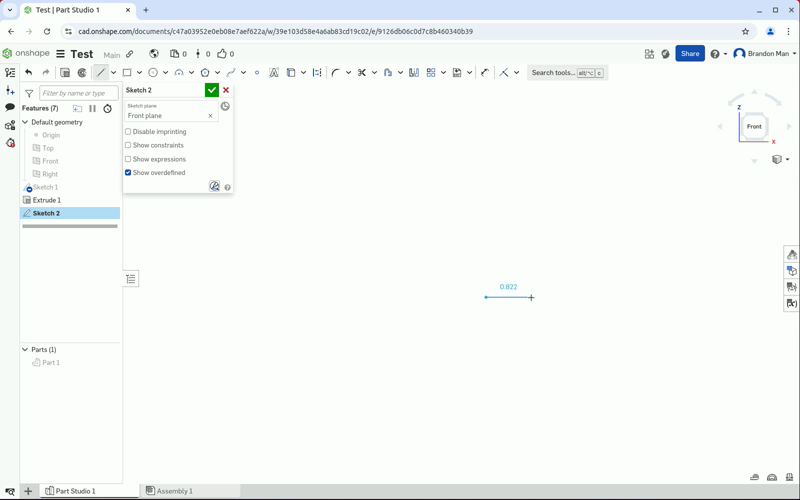
click(531, 297)
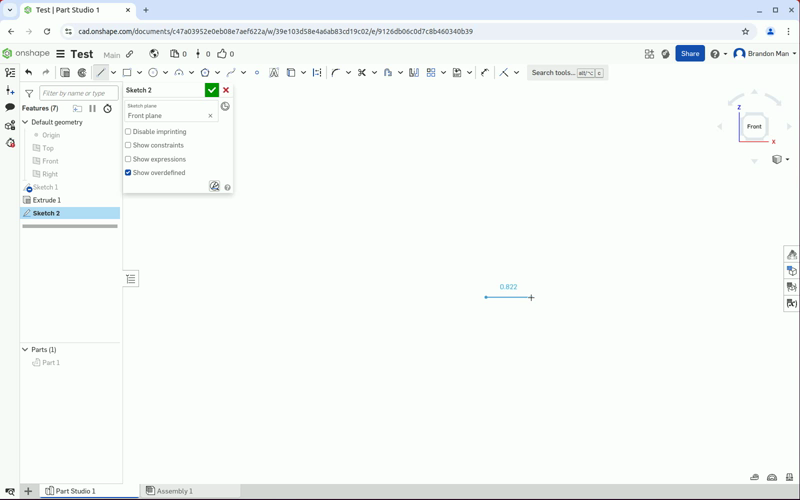
scroll(-6)
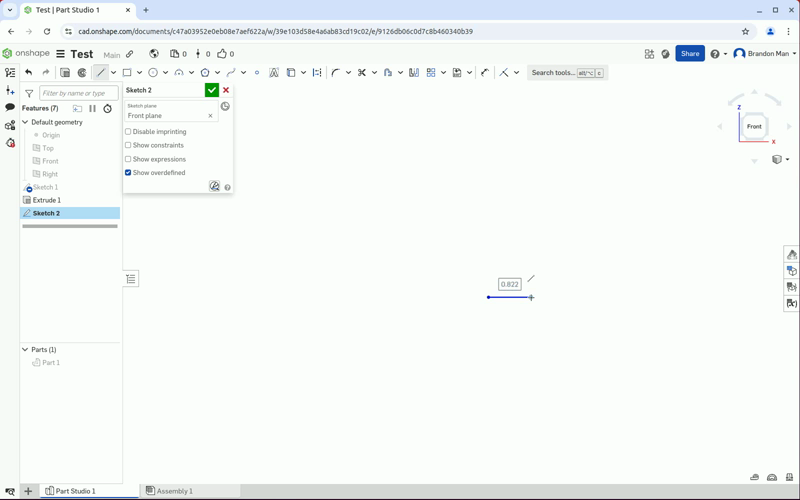
scroll(-6)
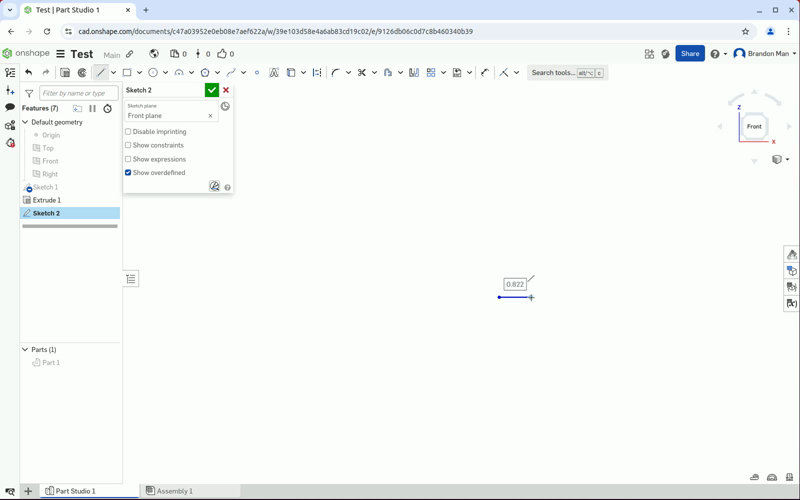
scroll(-6)
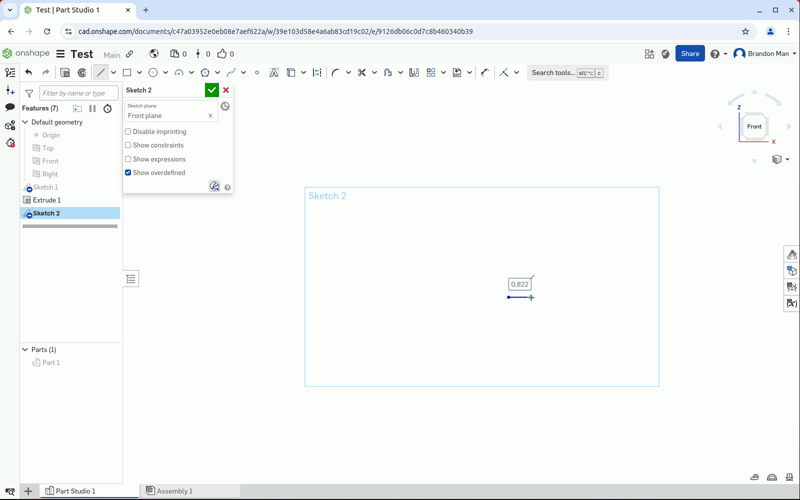
scroll(-6)
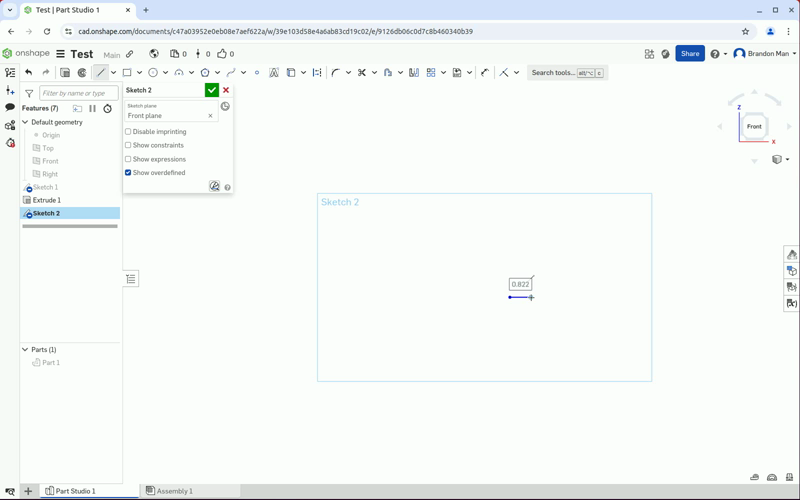
scroll(-6)
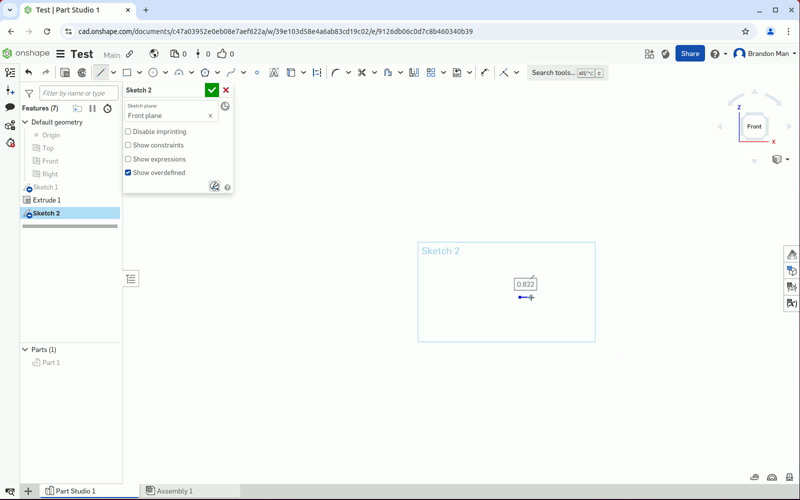
scroll(-6)
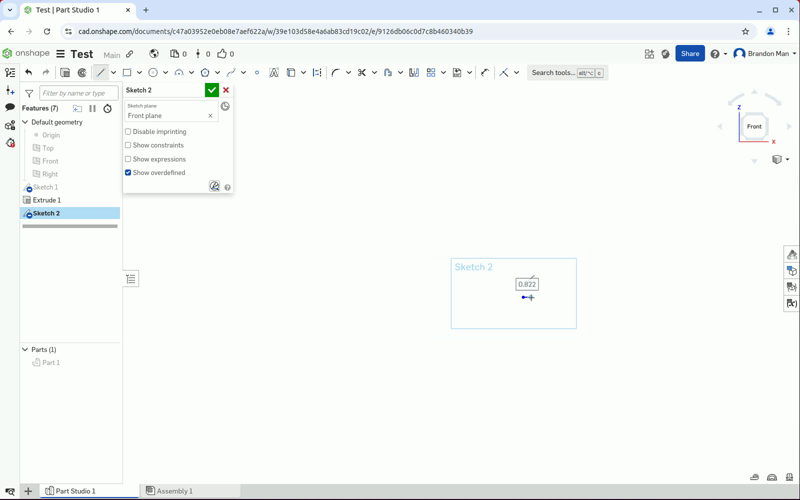
scroll(-6)
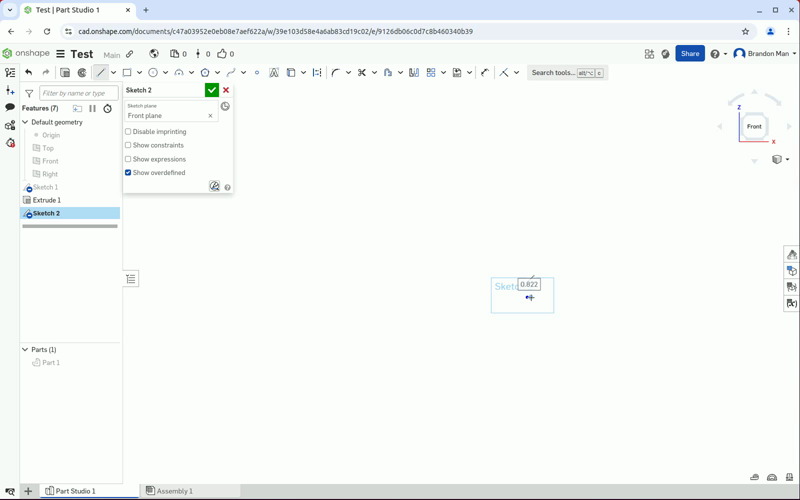
key_up(shift)
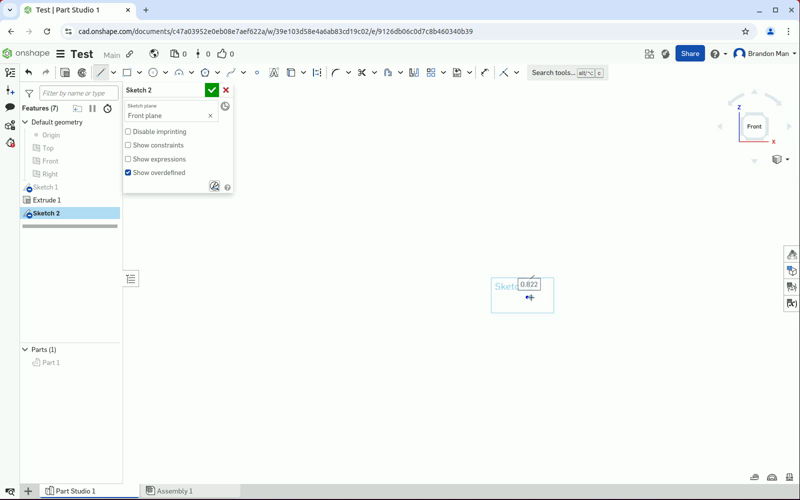
key_down(shift)
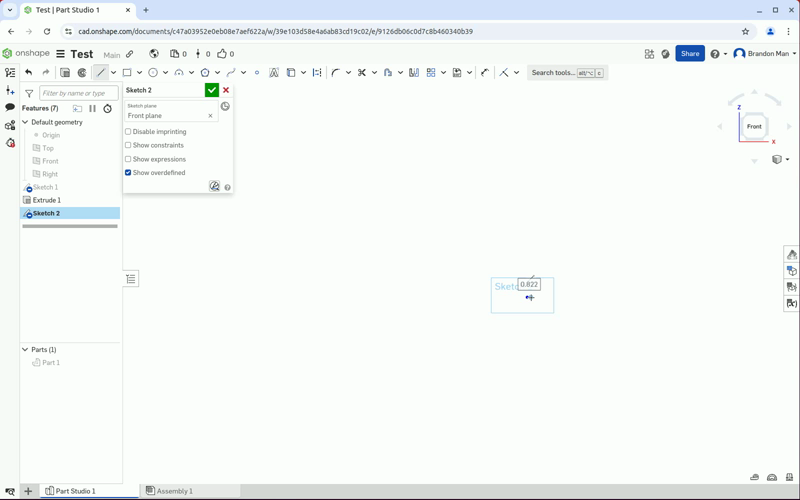
mouse_move(561, 297)
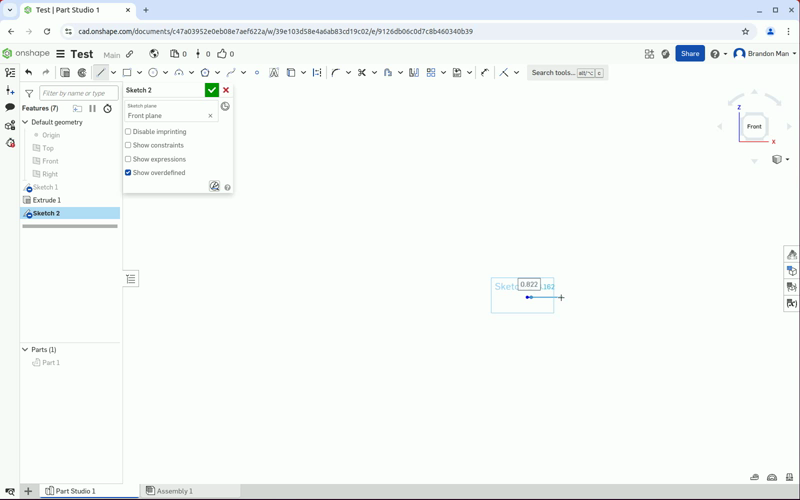
mouse_move(531, 293)
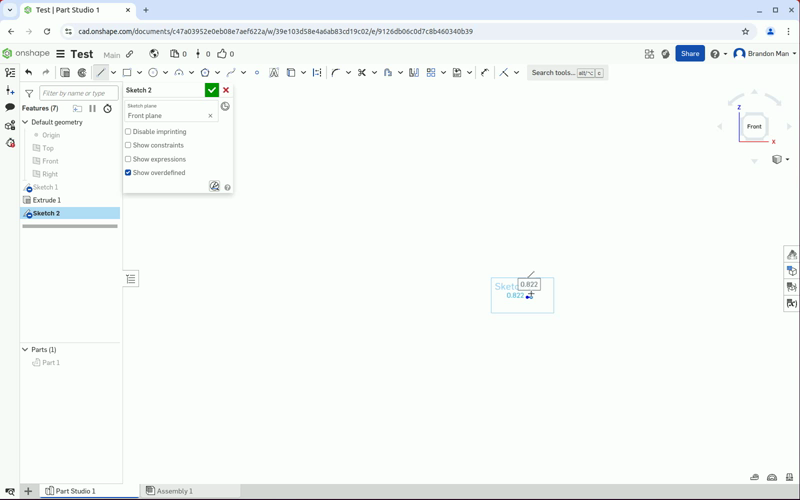
scroll(6)
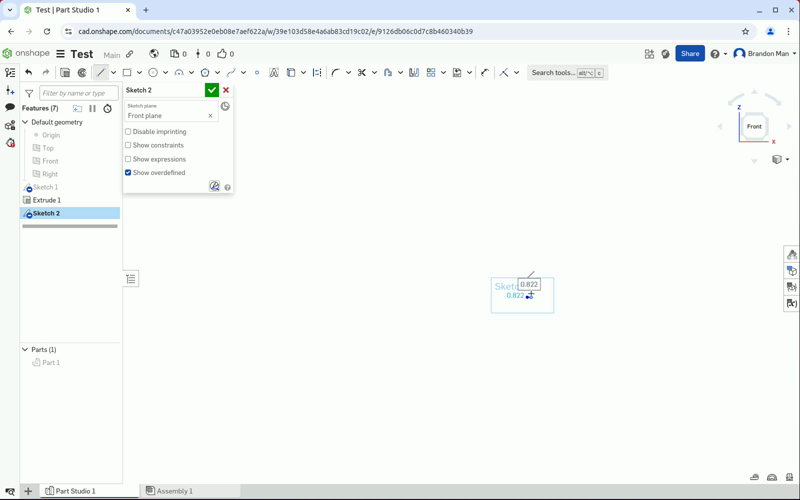
scroll(6)
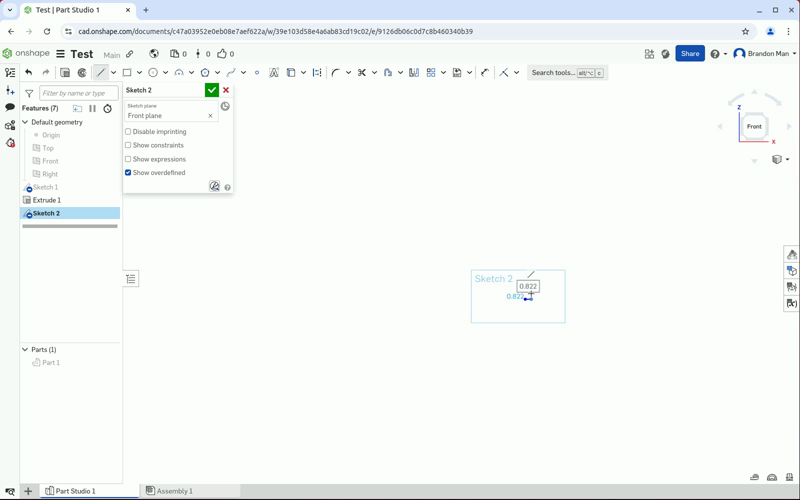
scroll(6)
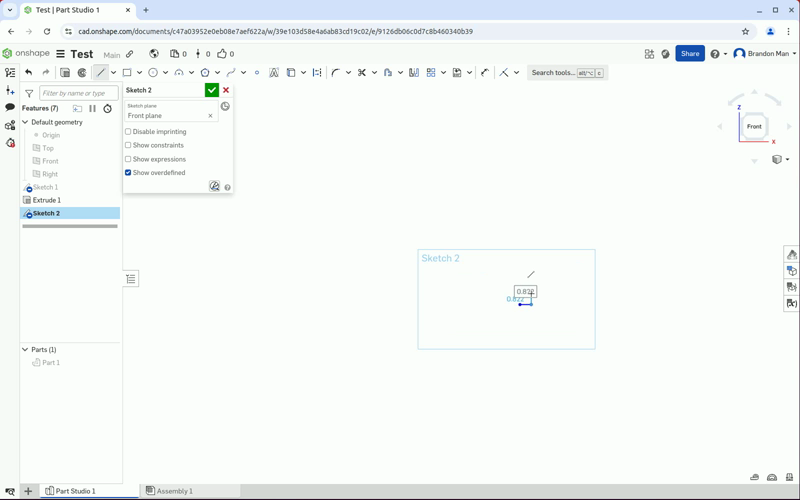
scroll(6)
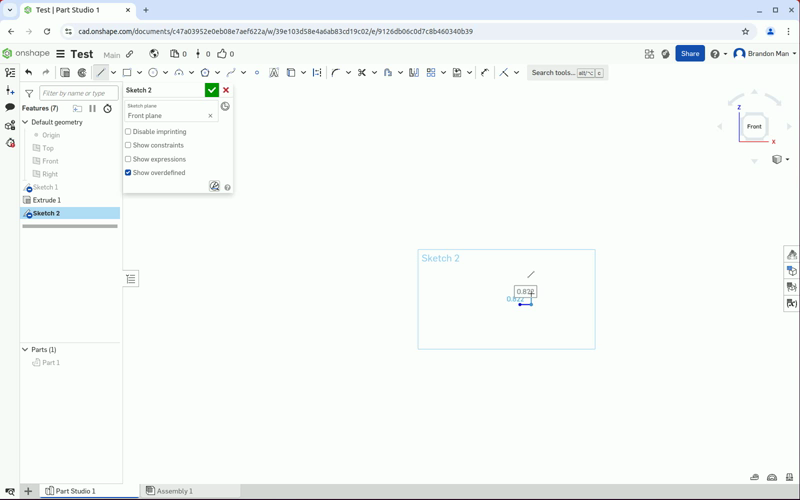
scroll(6)
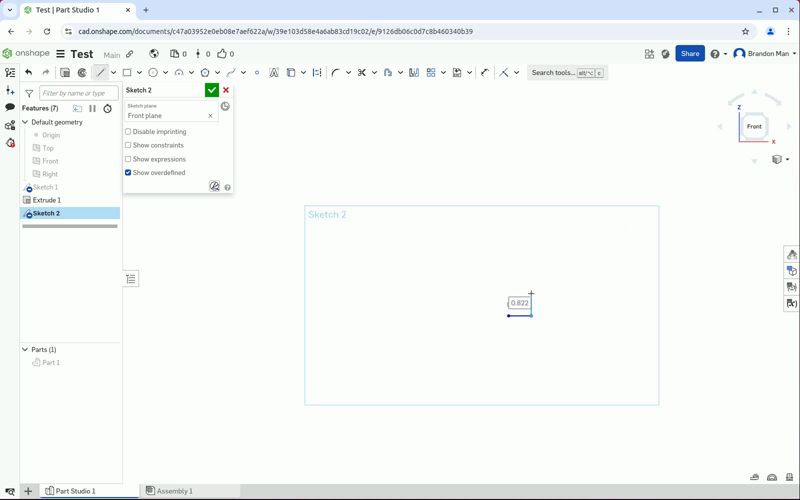
scroll(6)
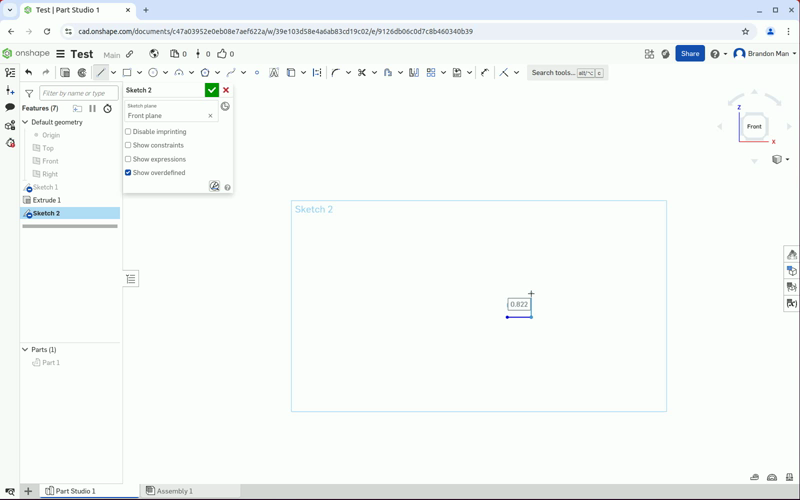
scroll(6)
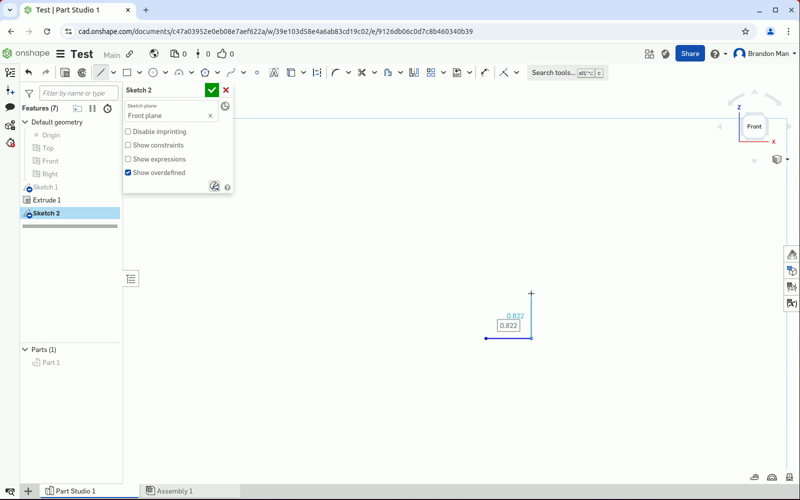
click(531, 293)
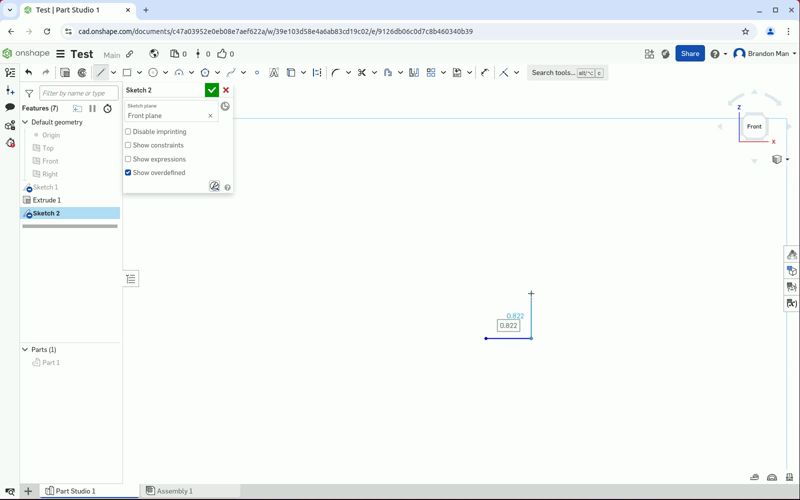
scroll(-6)
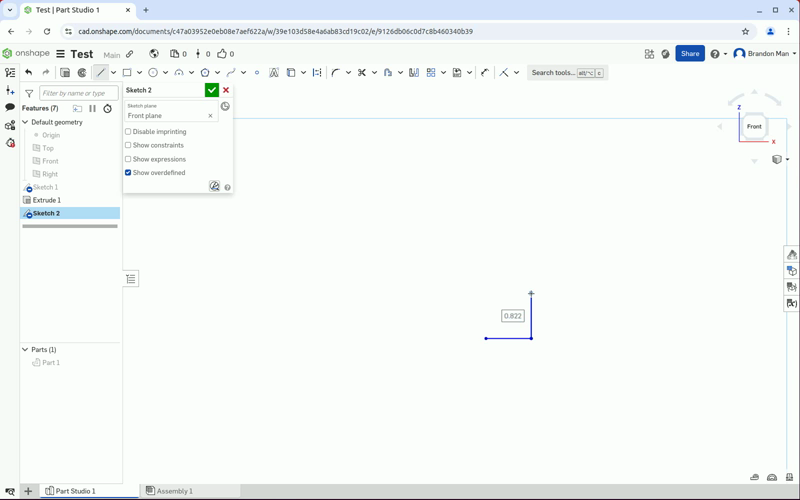
scroll(-6)
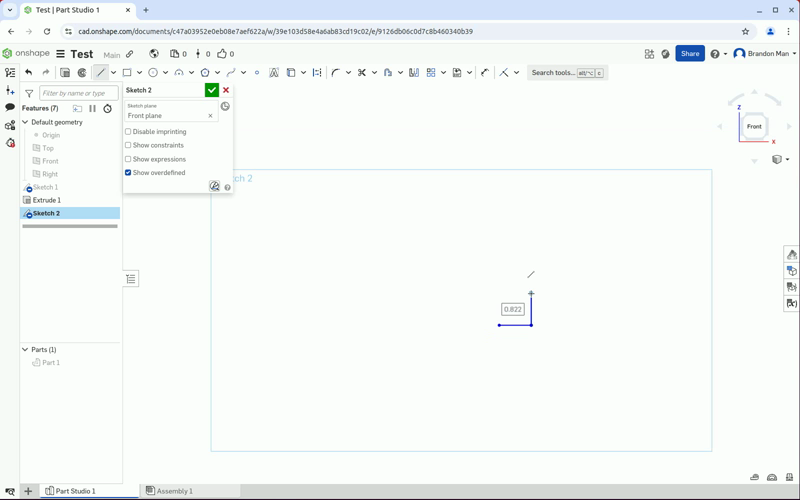
scroll(-6)
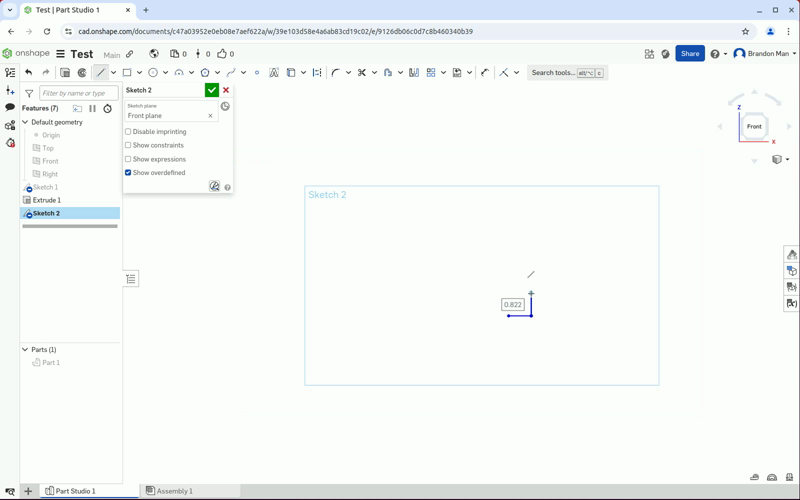
scroll(-6)
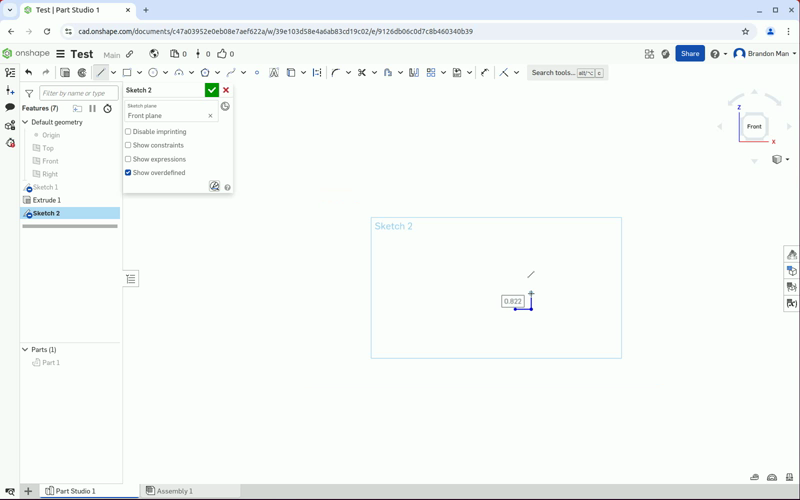
scroll(-6)
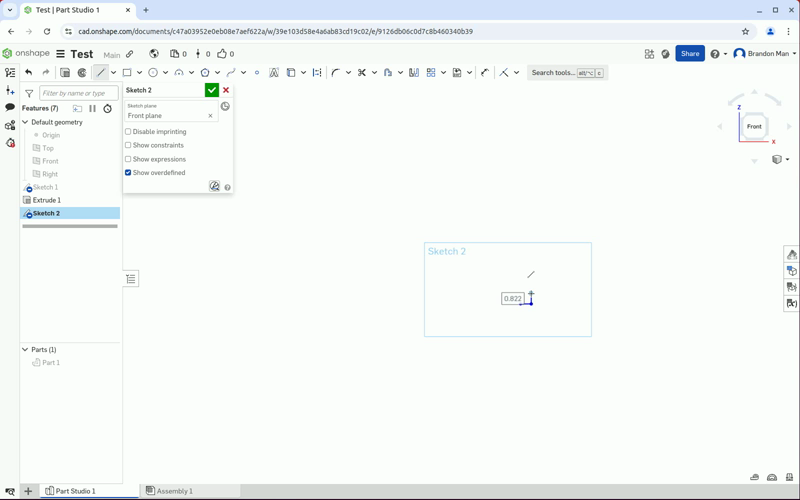
scroll(-6)
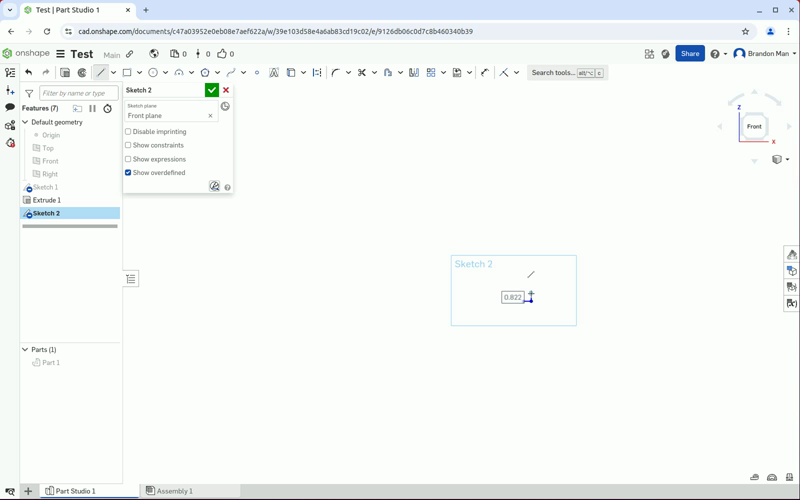
scroll(-6)
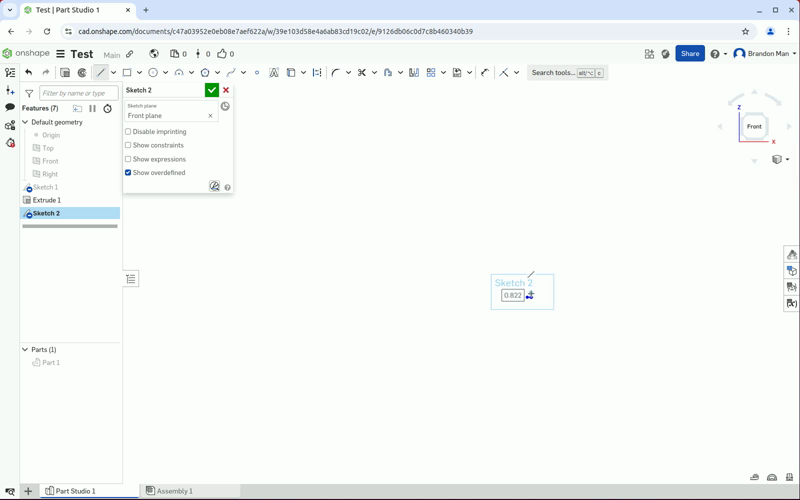
key_up(shift)
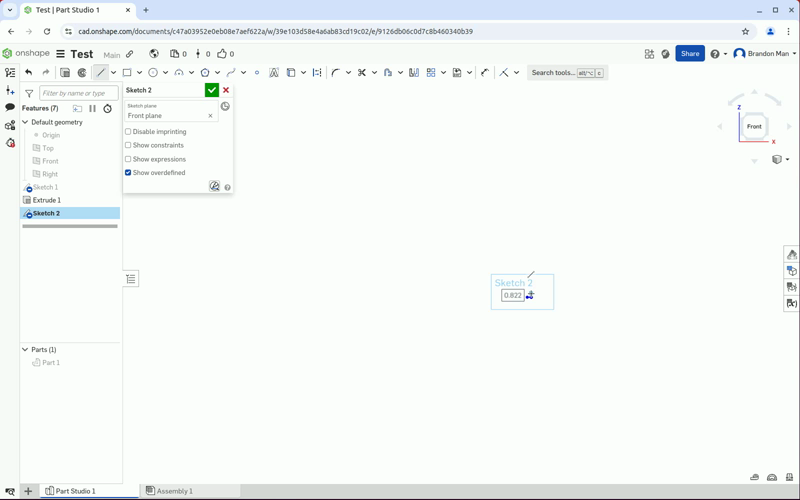
key_down(shift)
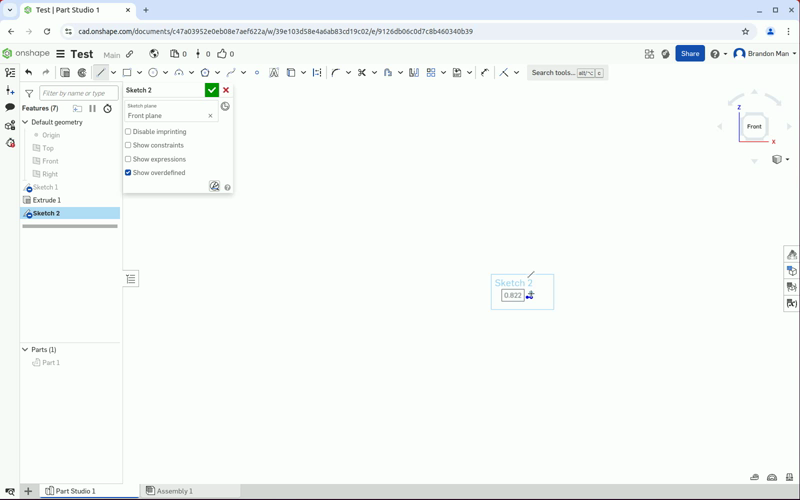
mouse_move(561, 293)
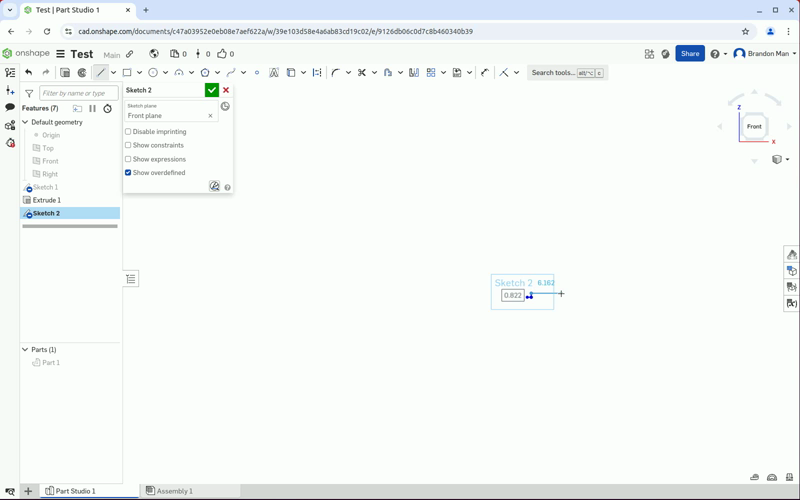
mouse_move(527, 293)
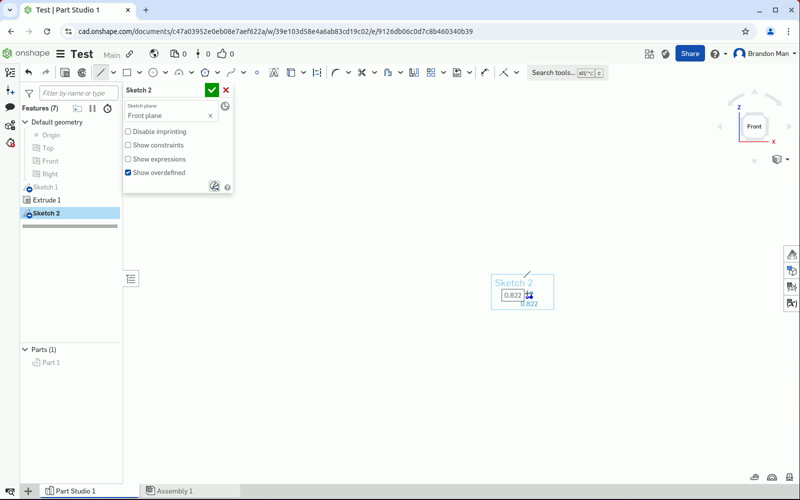
scroll(6)
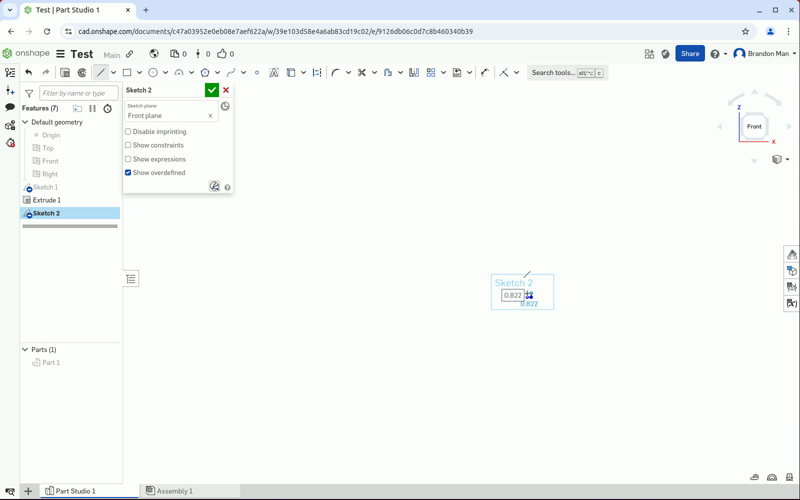
scroll(6)
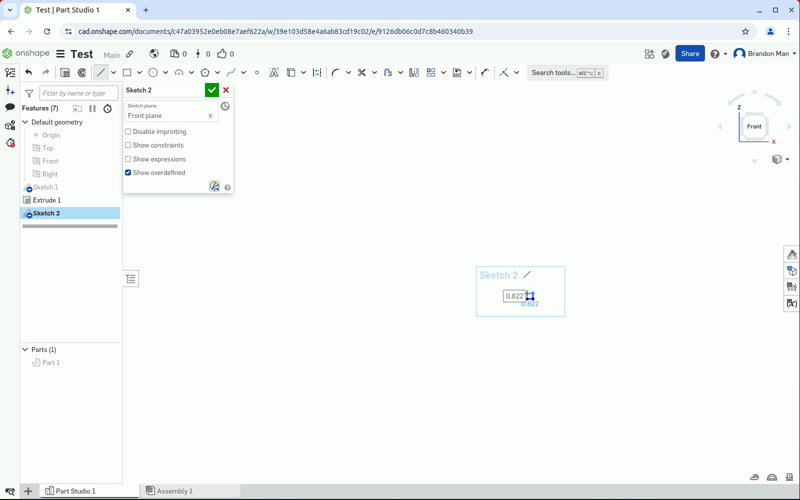
scroll(6)
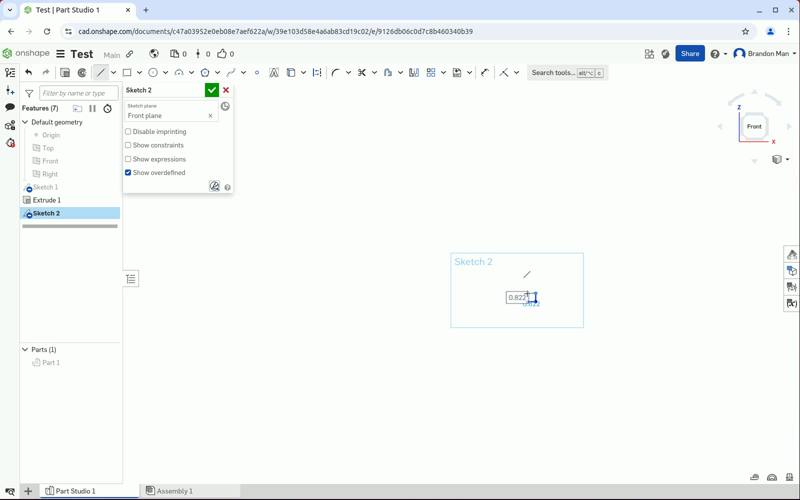
scroll(6)
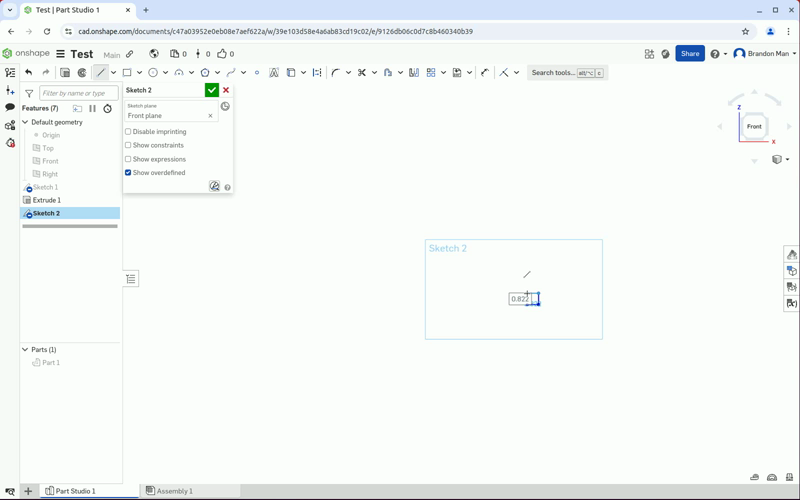
scroll(6)
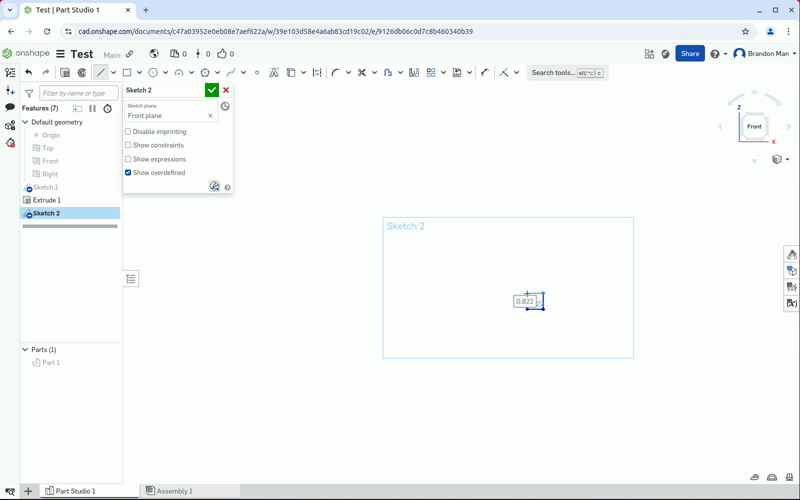
scroll(6)
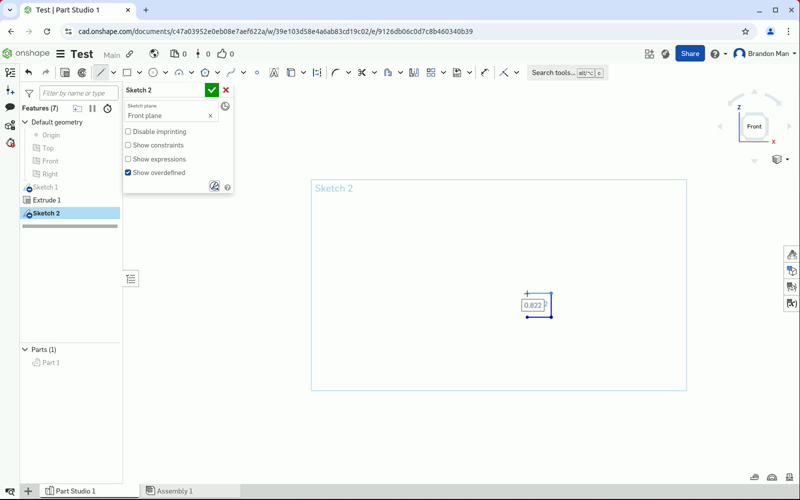
scroll(6)
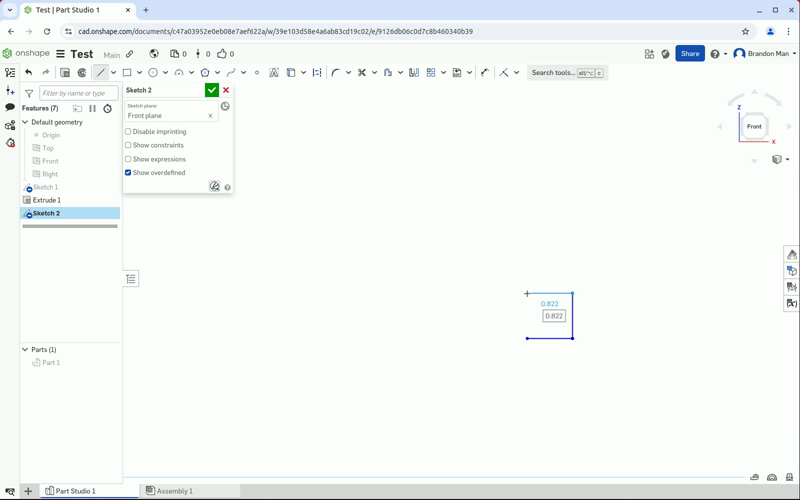
click(527, 293)
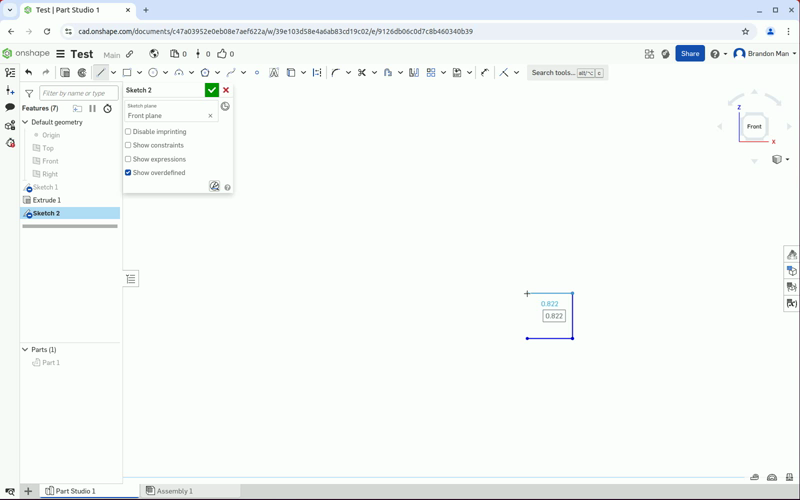
scroll(-6)
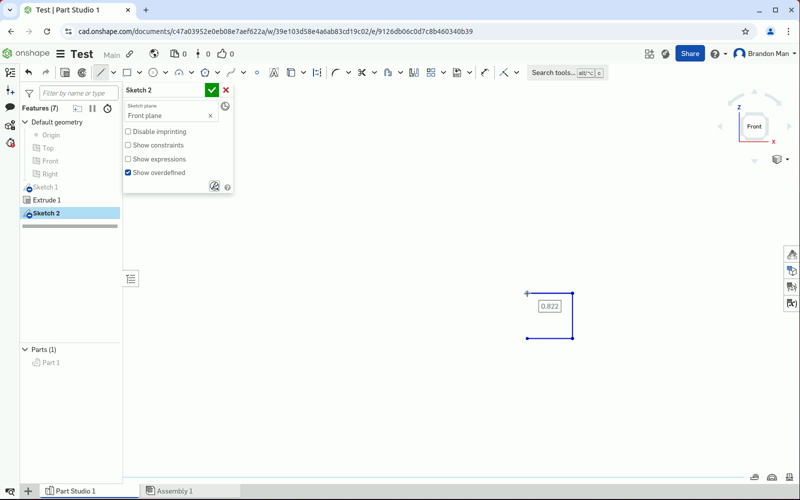
scroll(-6)
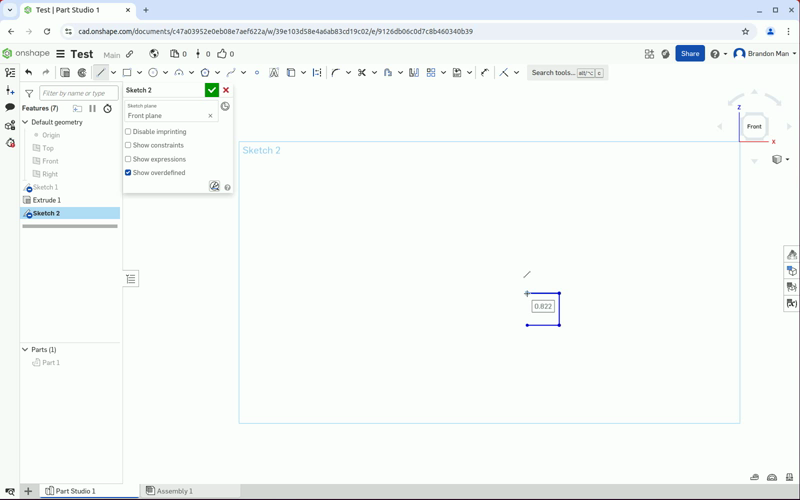
scroll(-6)
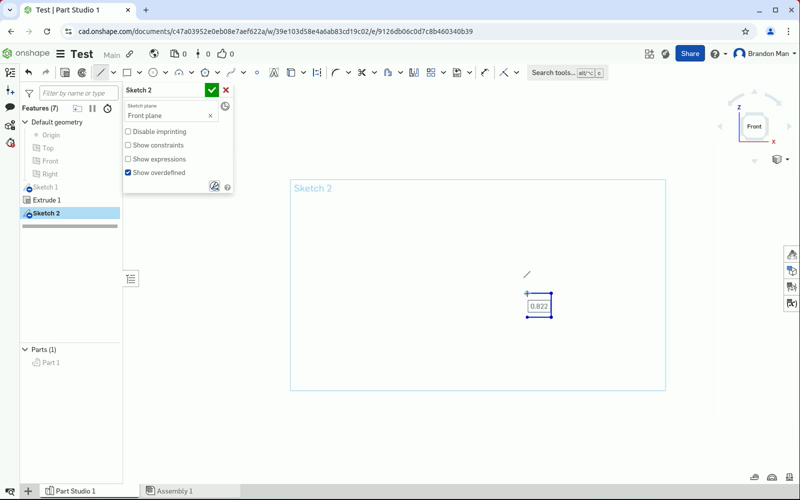
scroll(-6)
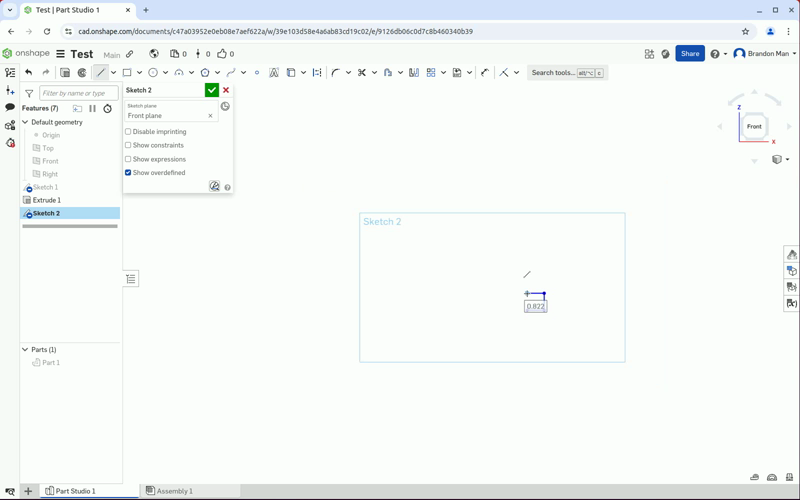
scroll(-6)
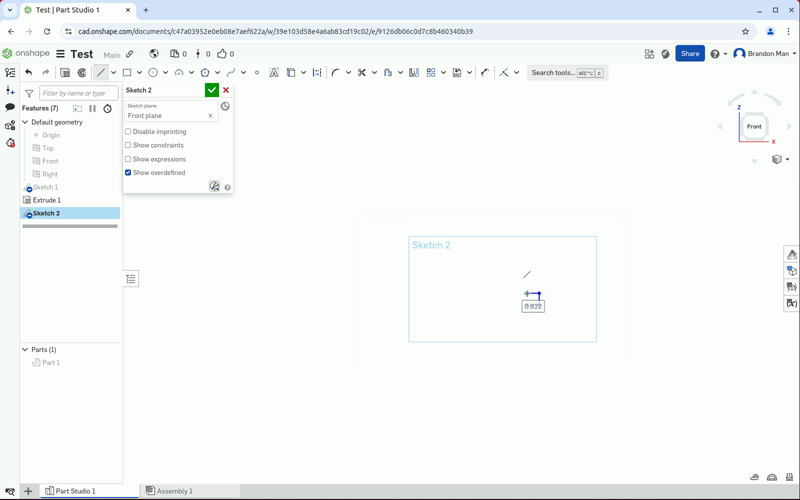
scroll(-6)
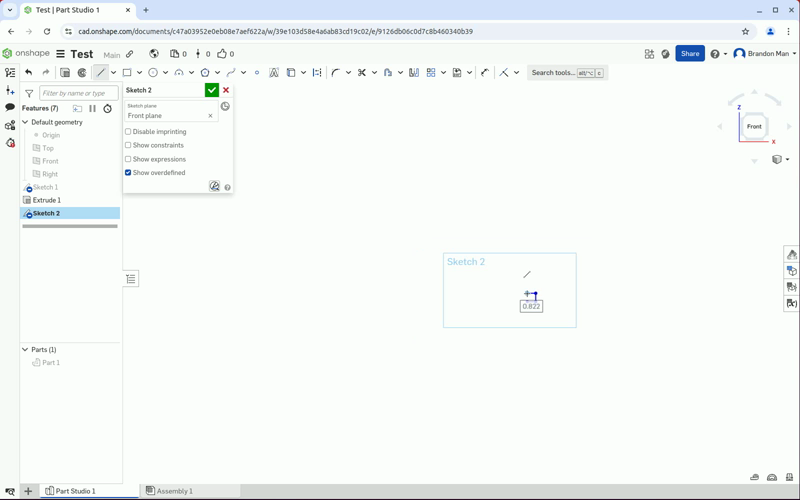
scroll(-6)
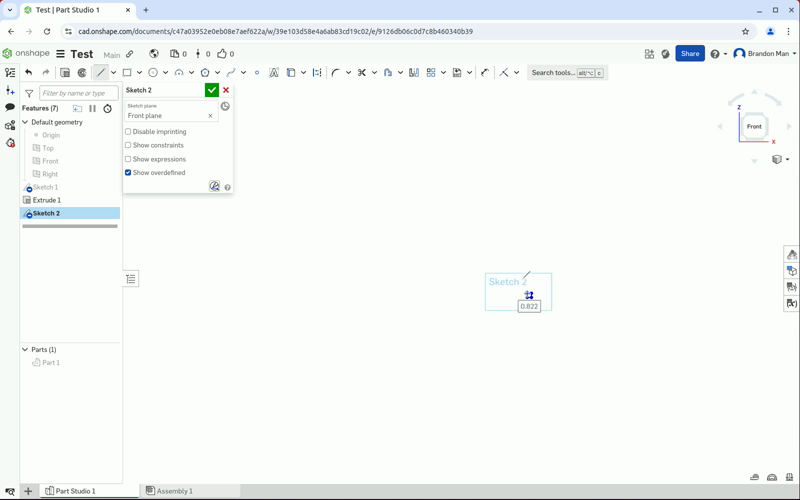
key_up(shift)
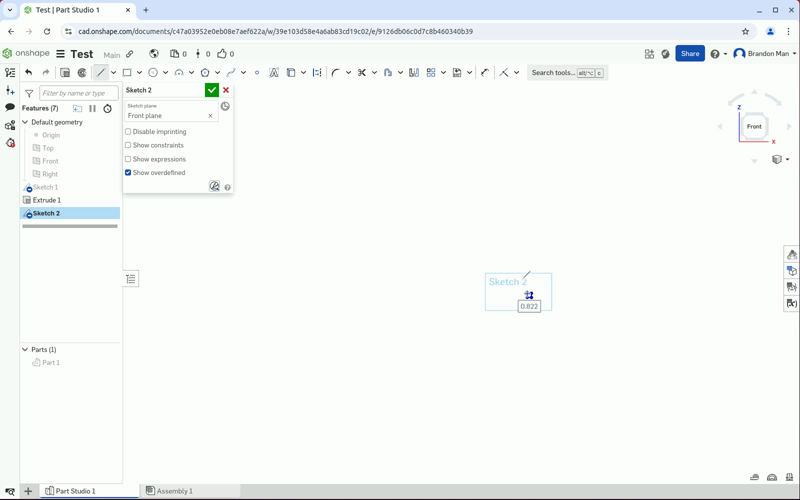
mouse_move(557, 293)
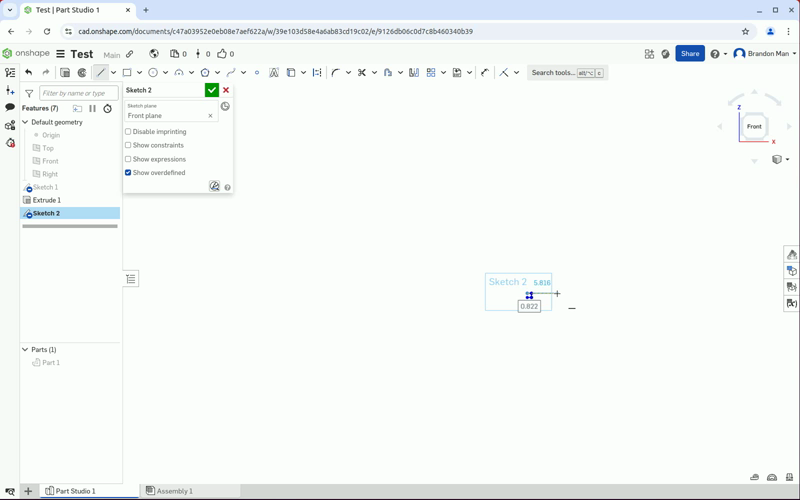
key_down(shift)
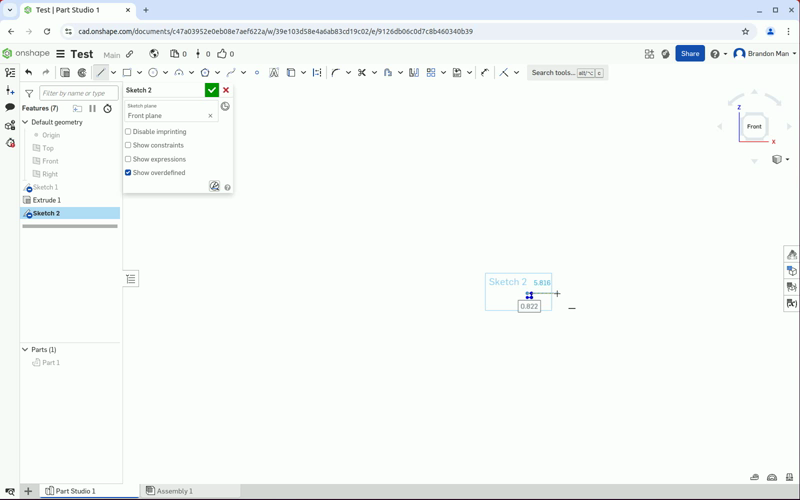
mouse_move(527, 297)
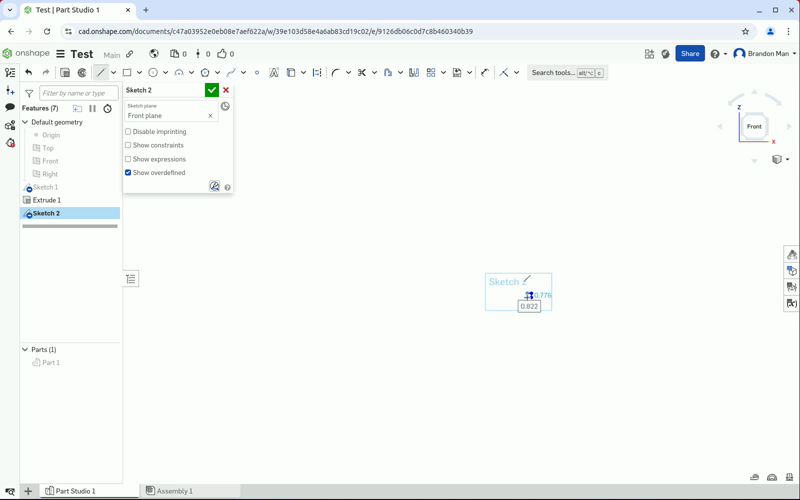
scroll(6)
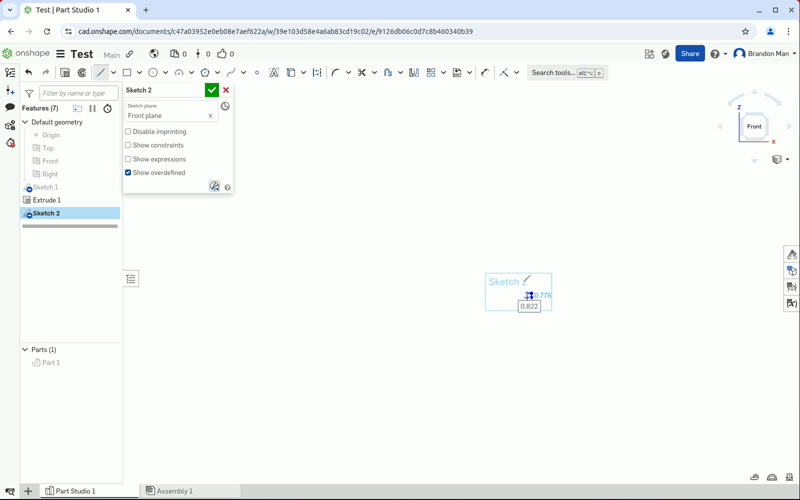
scroll(6)
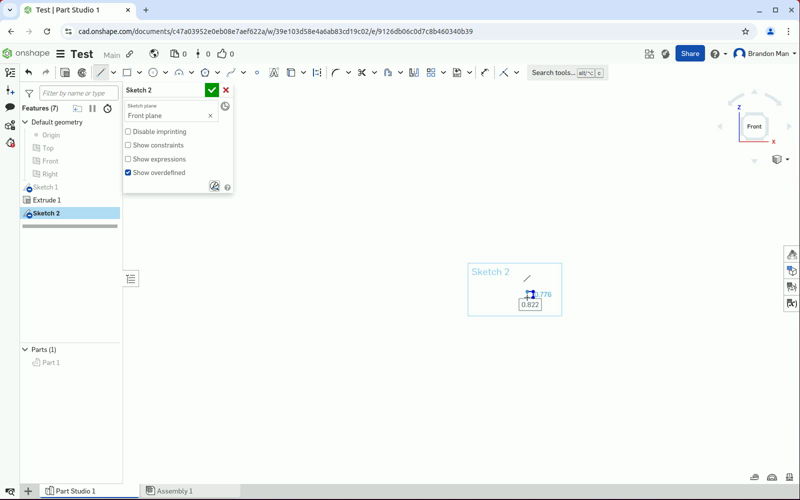
scroll(6)
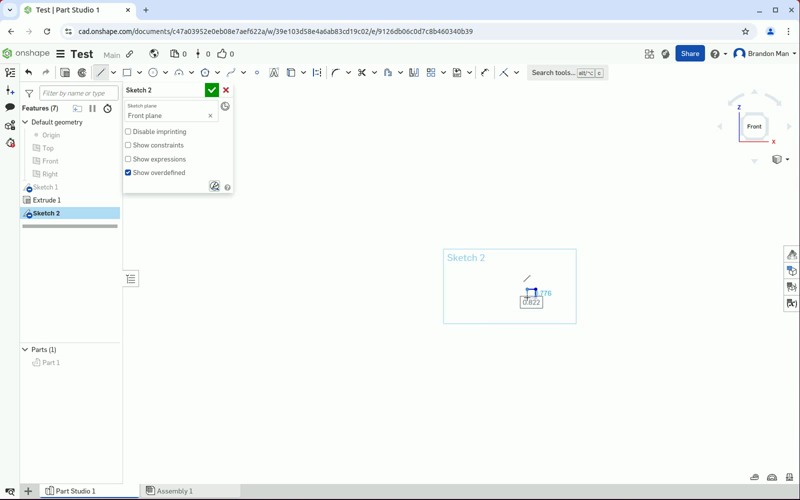
scroll(6)
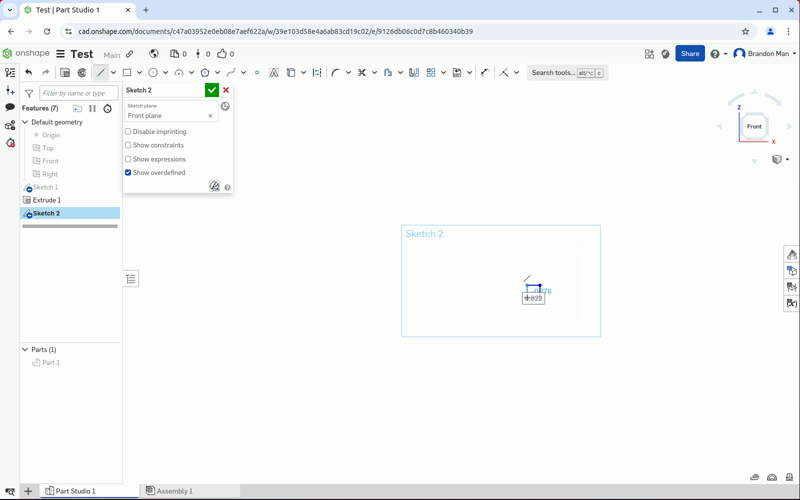
scroll(6)
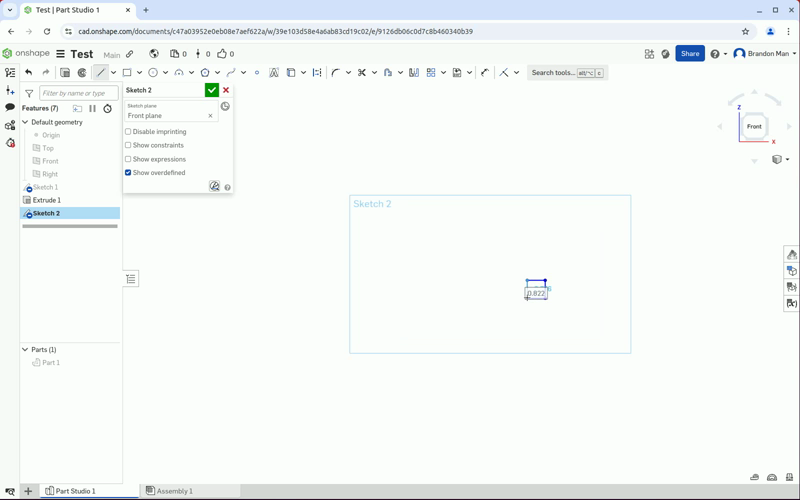
scroll(6)
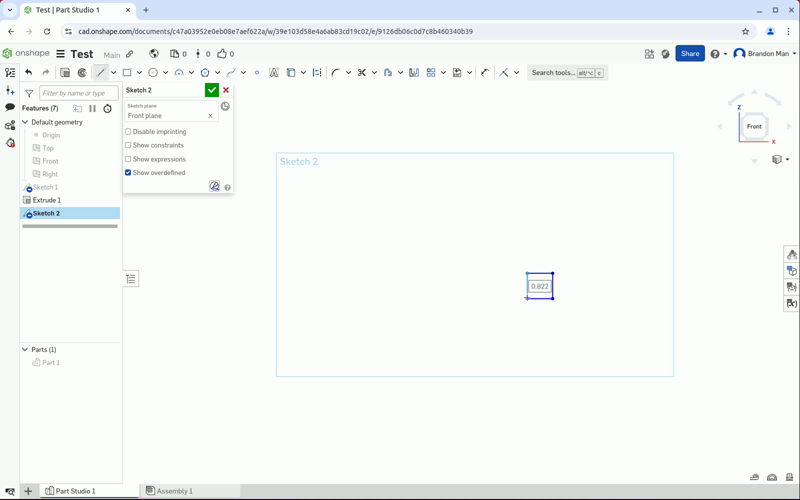
scroll(6)
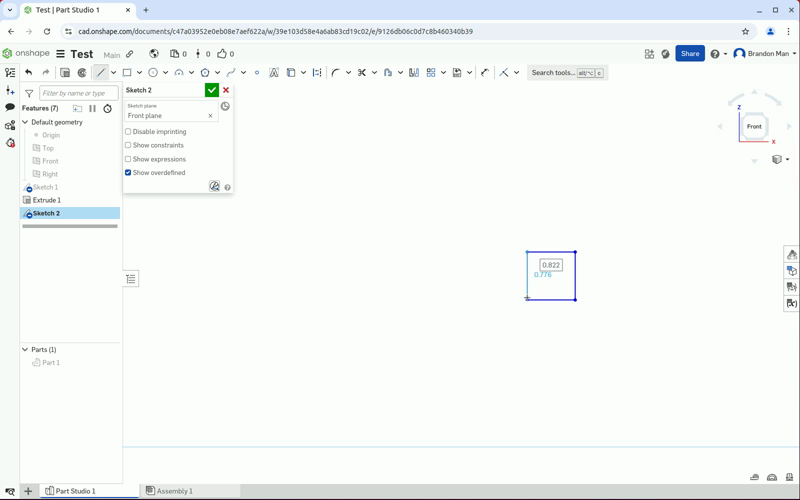
key_up(shift)
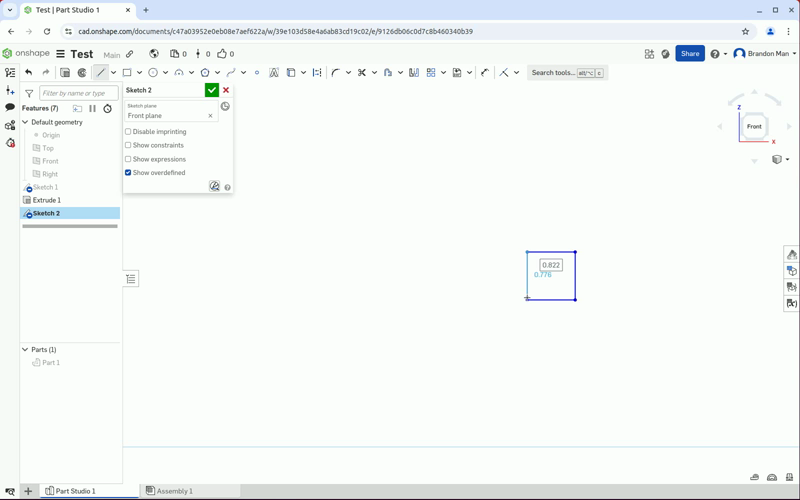
click(527, 297)
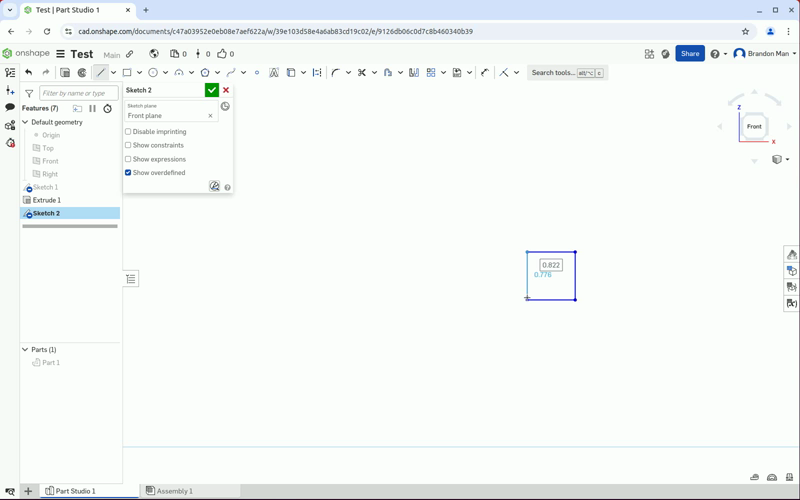
scroll(-6)
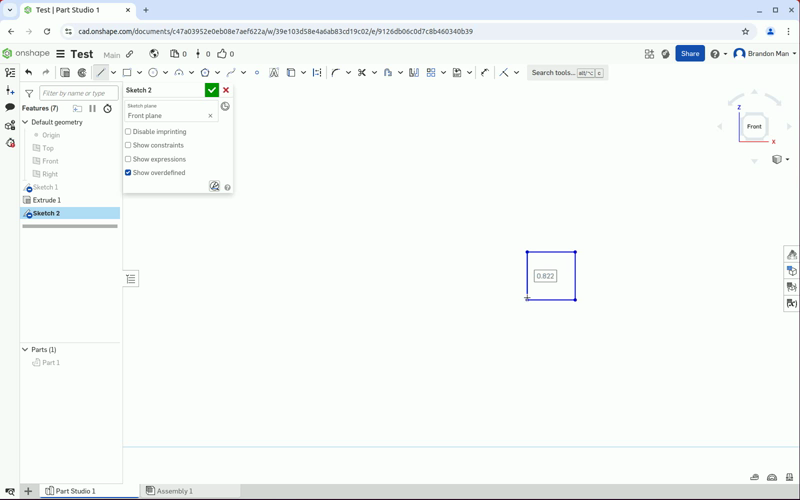
scroll(-6)
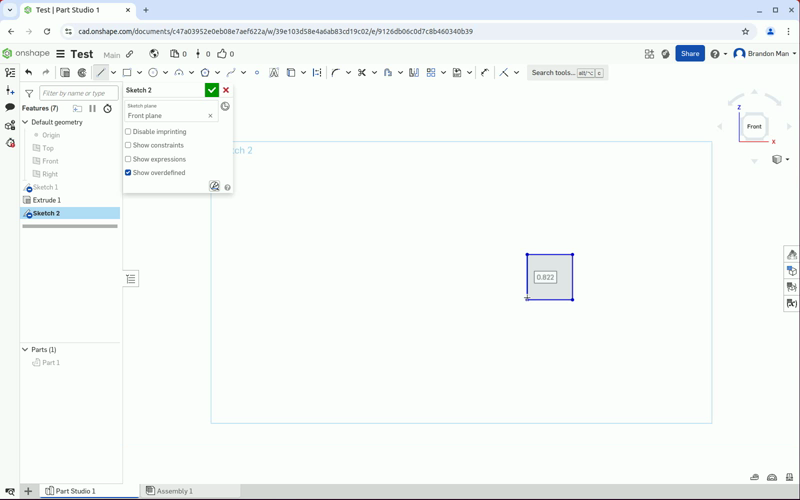
scroll(-6)
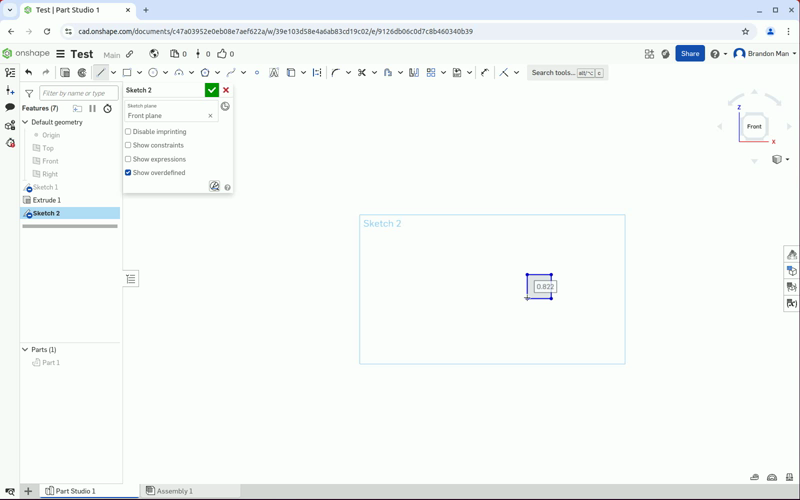
scroll(-6)
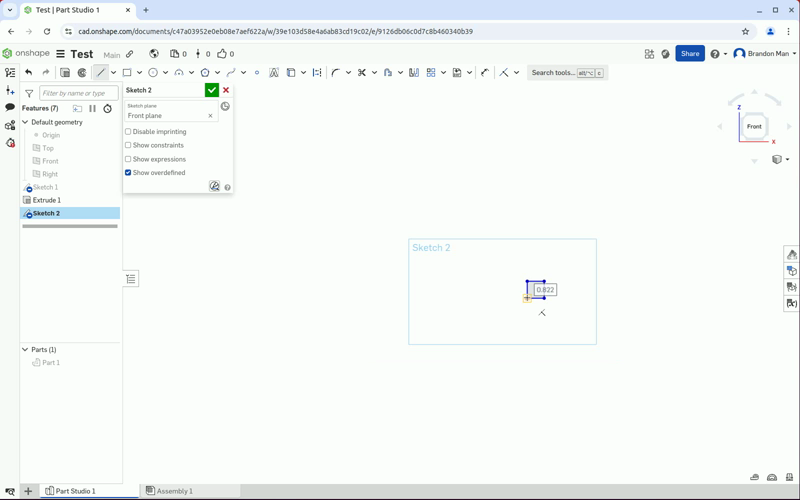
scroll(-6)
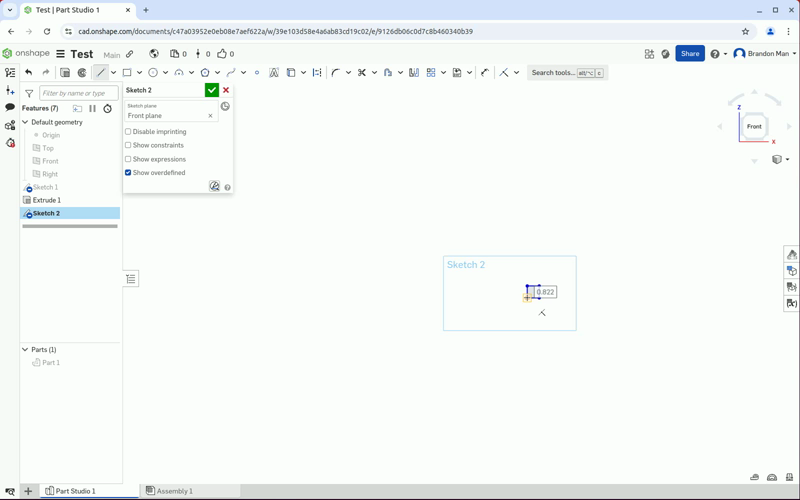
scroll(-6)
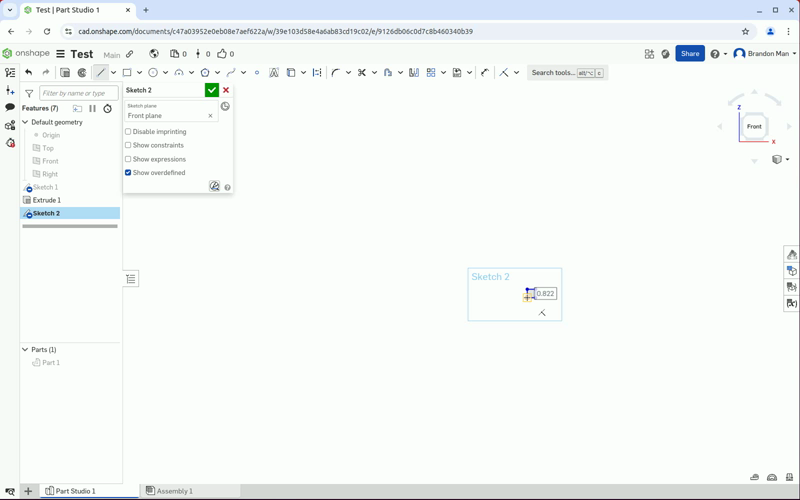
scroll(-6)
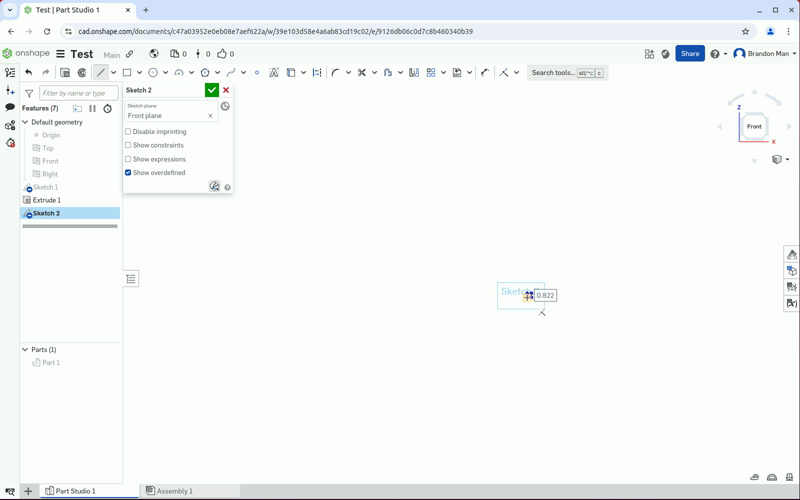
key(esc)
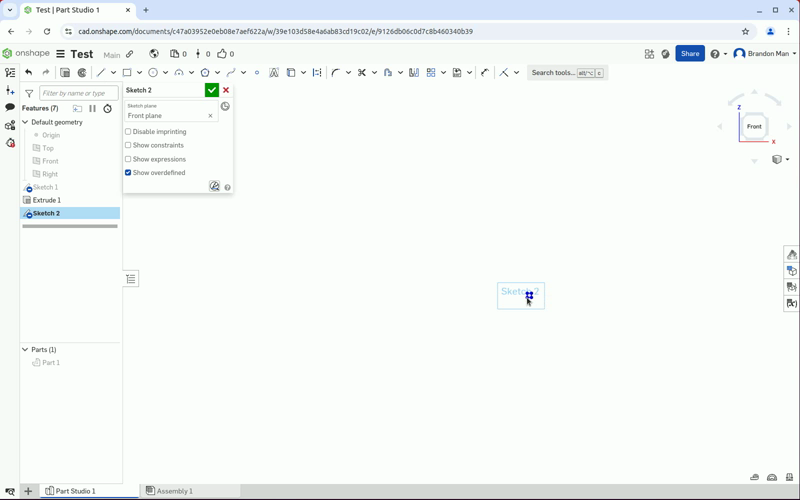
mouse_move(530, 296)
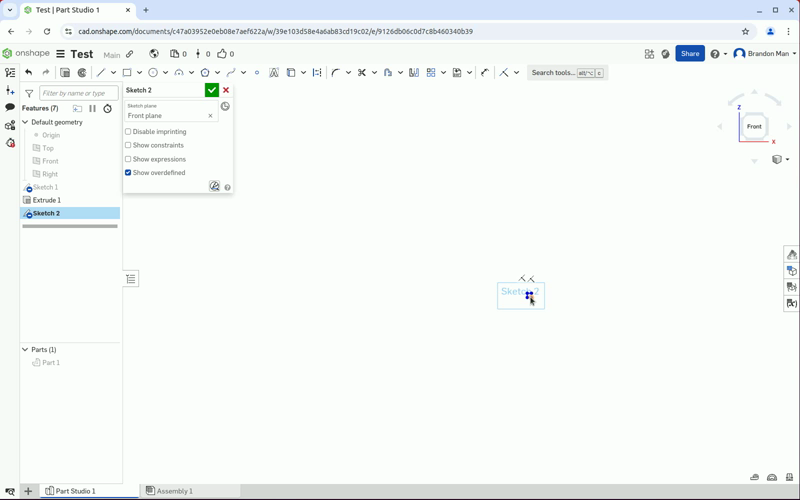
scroll(6)
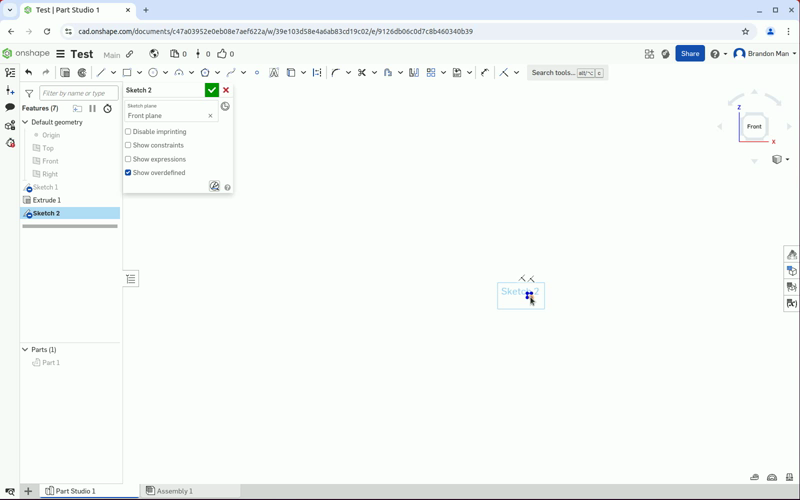
scroll(6)
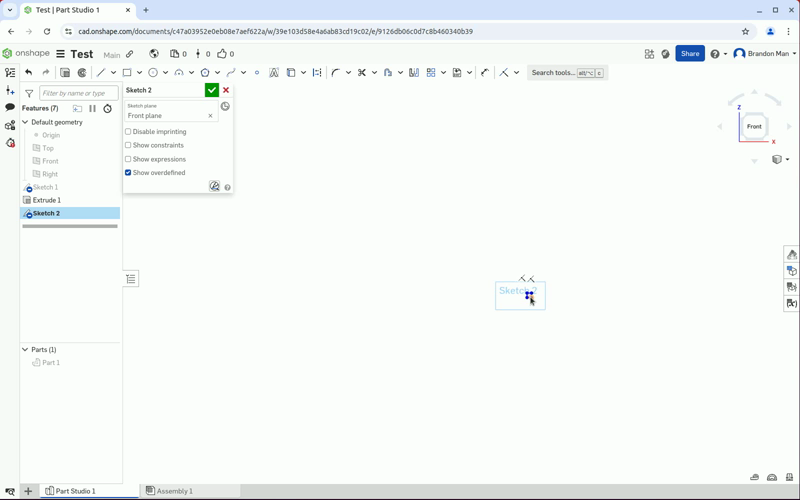
scroll(6)
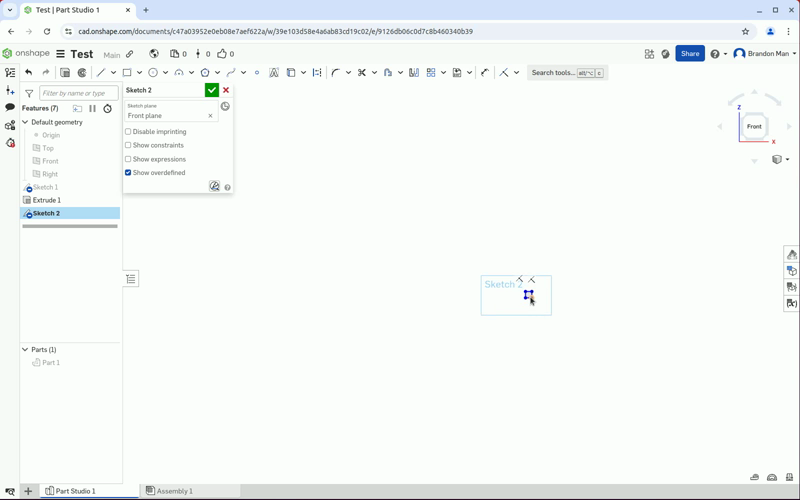
scroll(6)
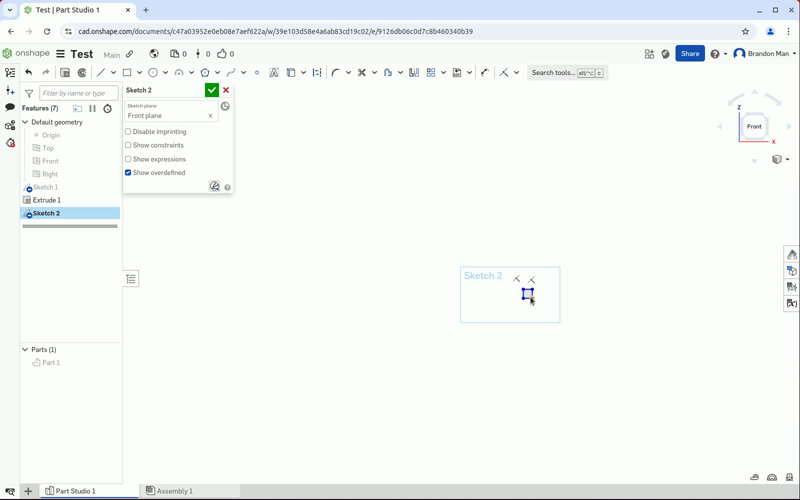
scroll(6)
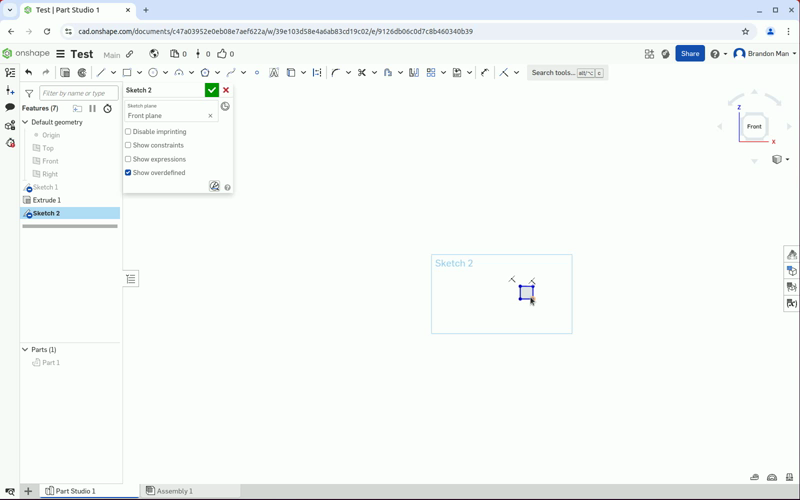
scroll(6)
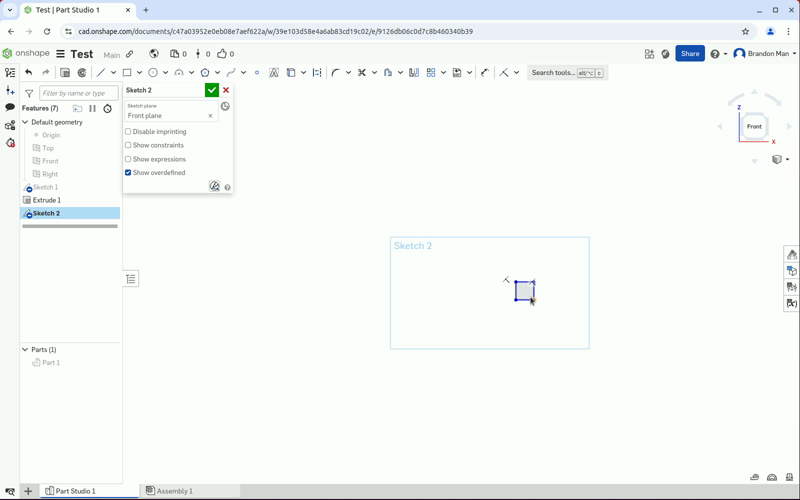
scroll(6)
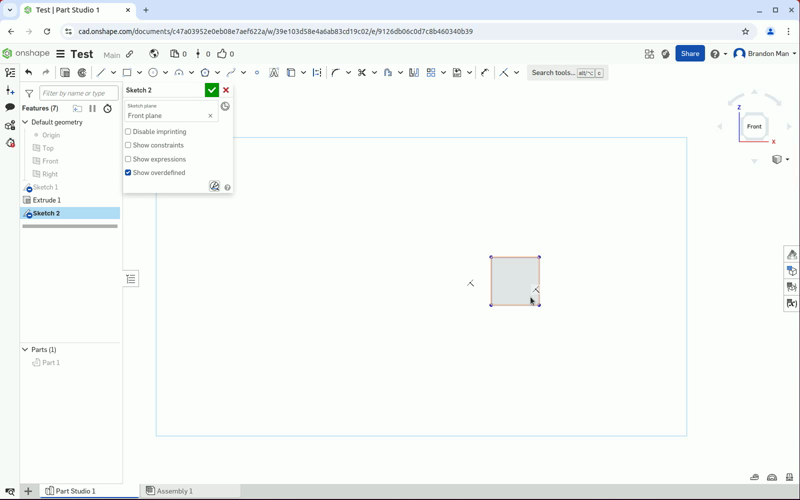
click(530, 296)
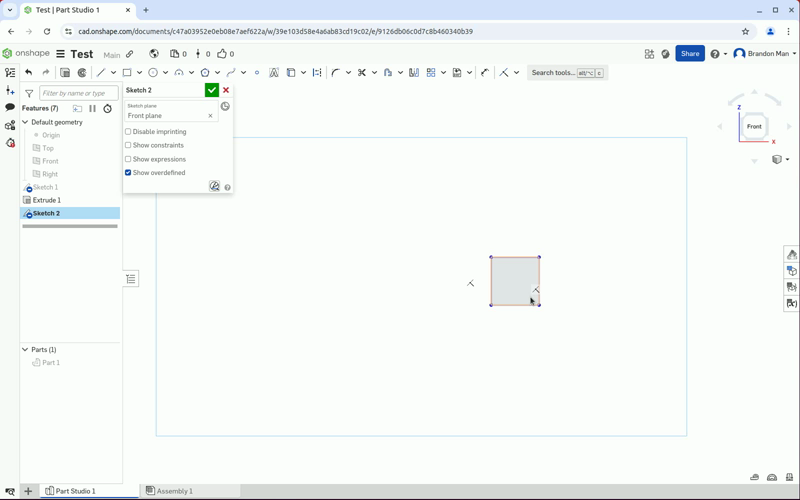
scroll(-6)
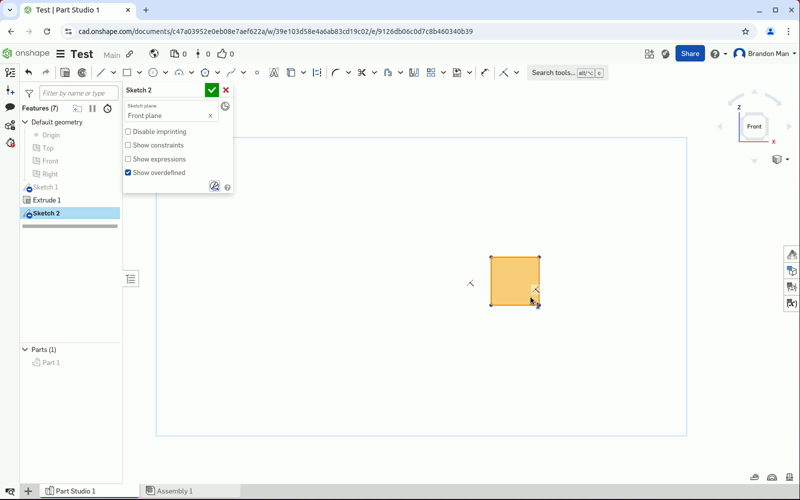
scroll(-6)
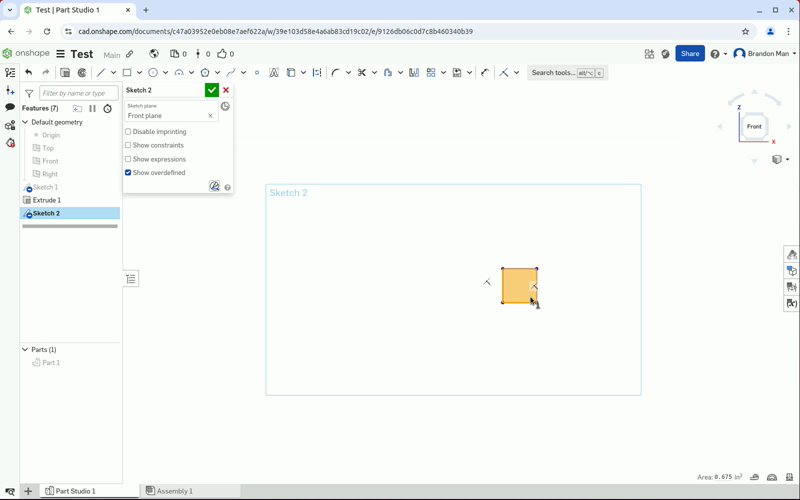
scroll(-6)
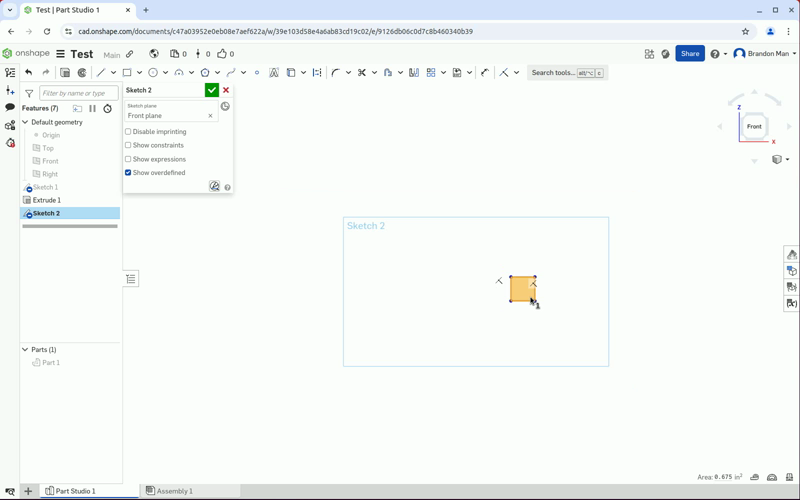
scroll(-6)
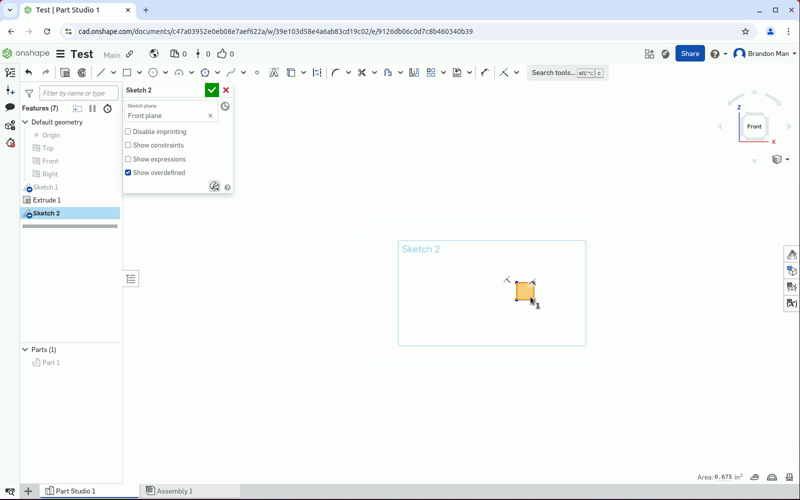
scroll(-6)
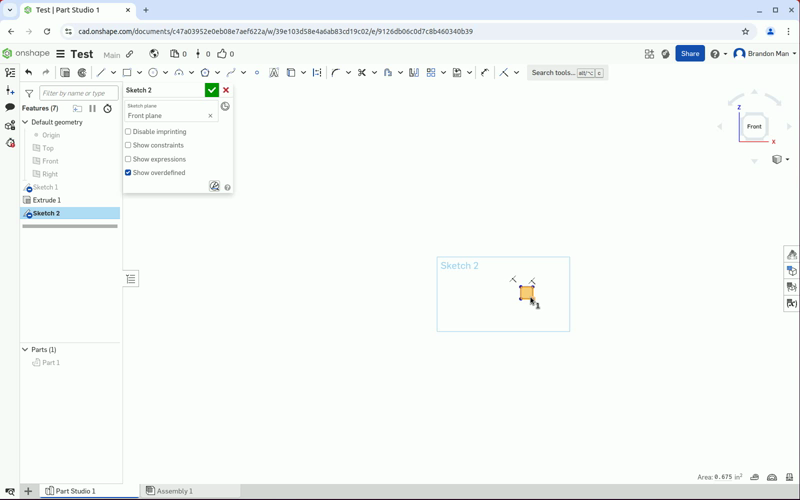
scroll(-6)
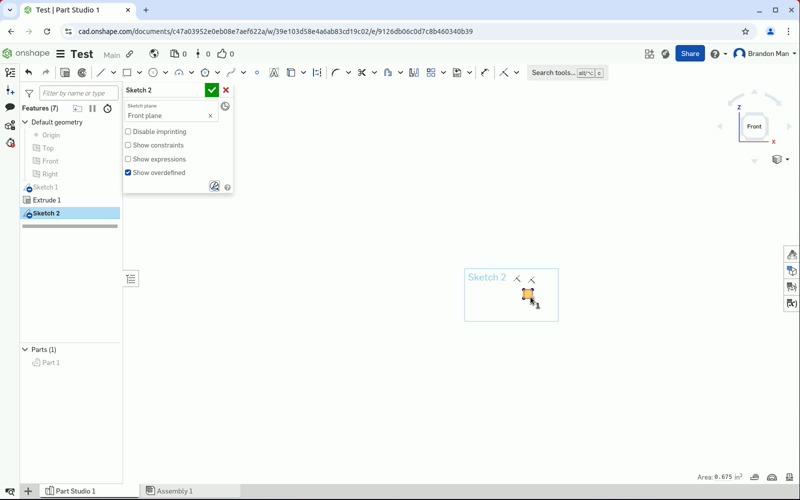
scroll(-6)
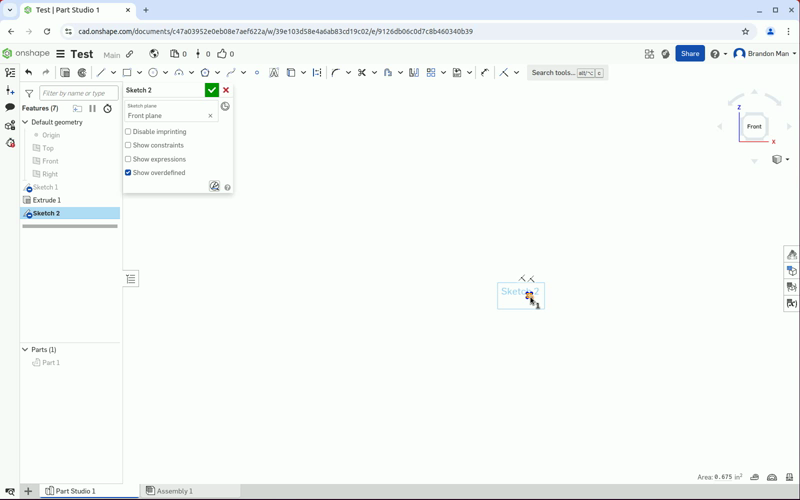
mouse_move(73, 352)
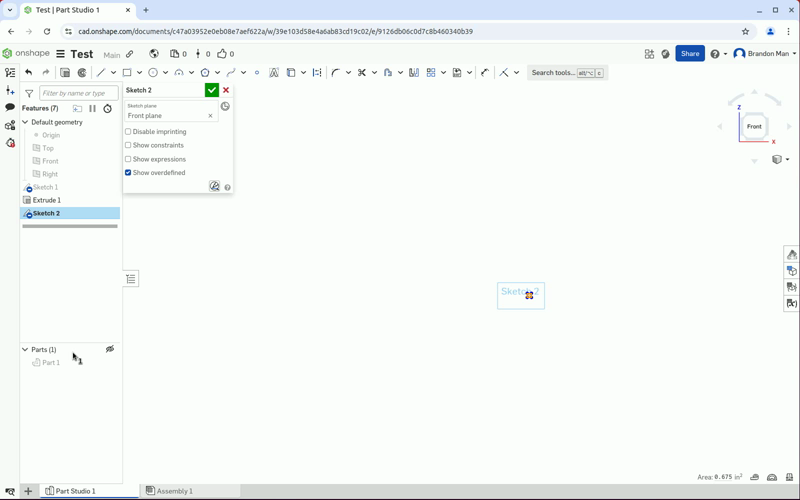
key(shift+y)
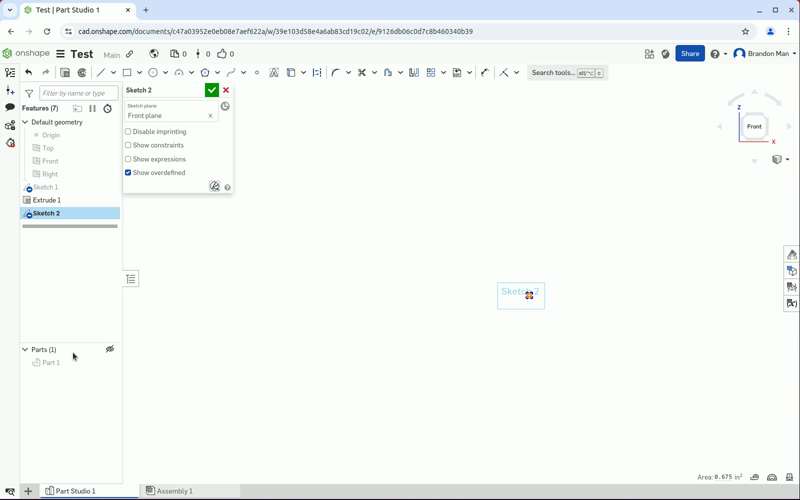
key(shift+e)
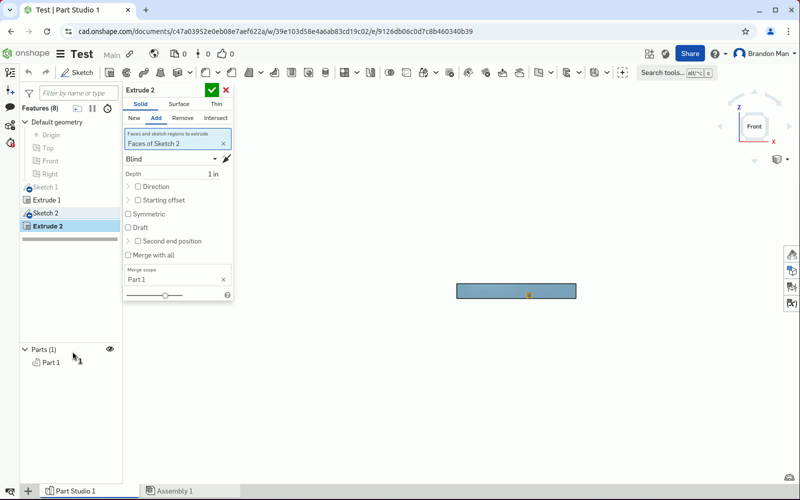
mouse_move(143, 106)
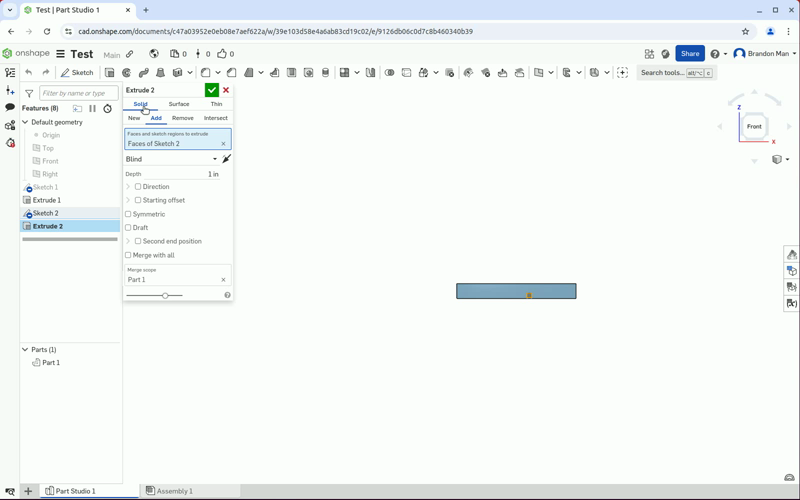
click(143, 106)
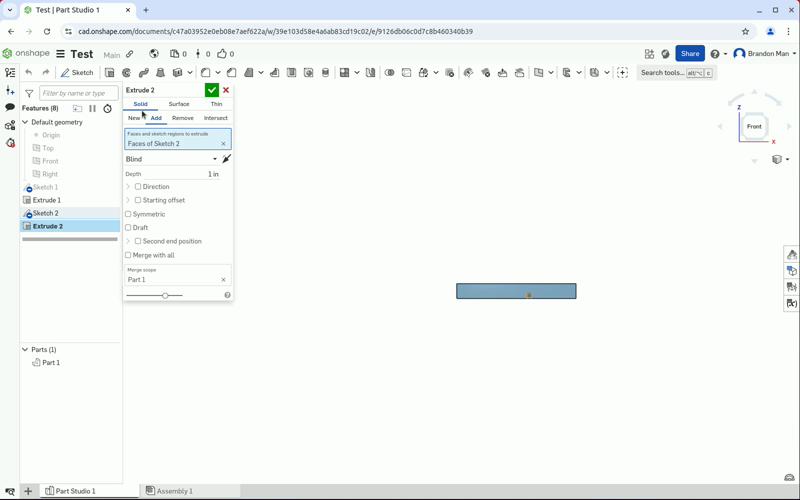
mouse_move(137, 120)
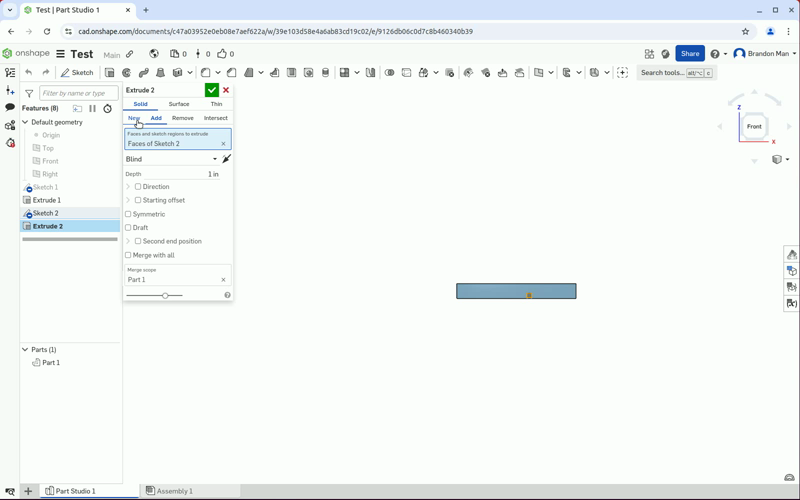
click(137, 120)
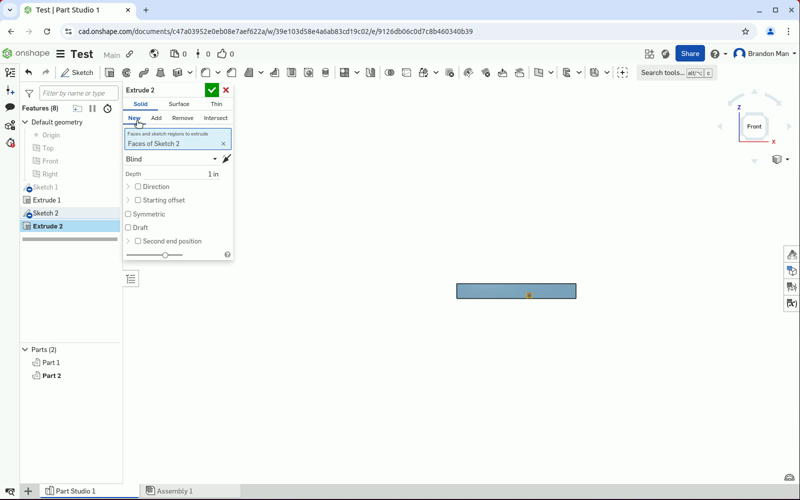
key(tab, 4)
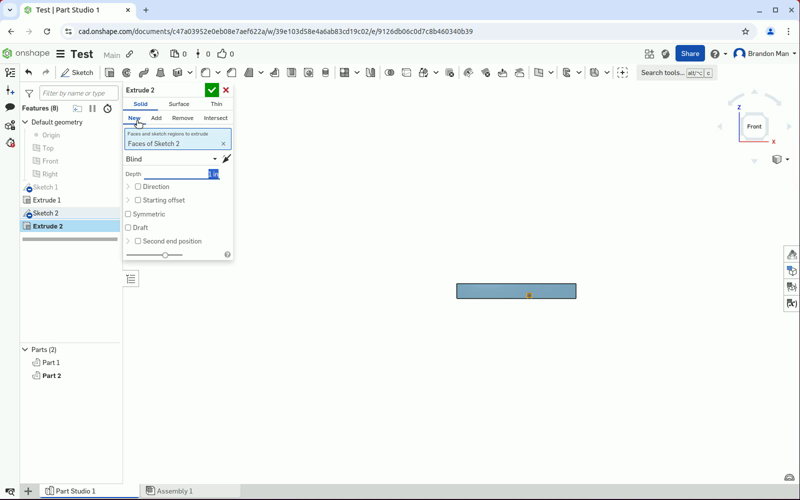
text(2.889)
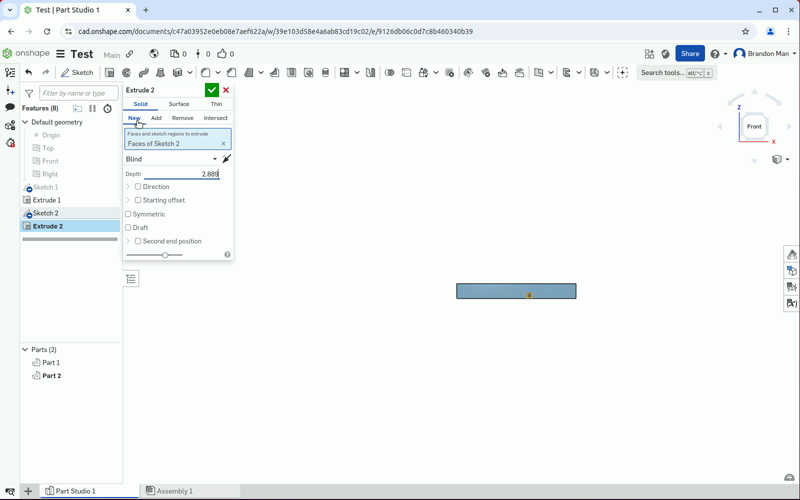
key(enter)
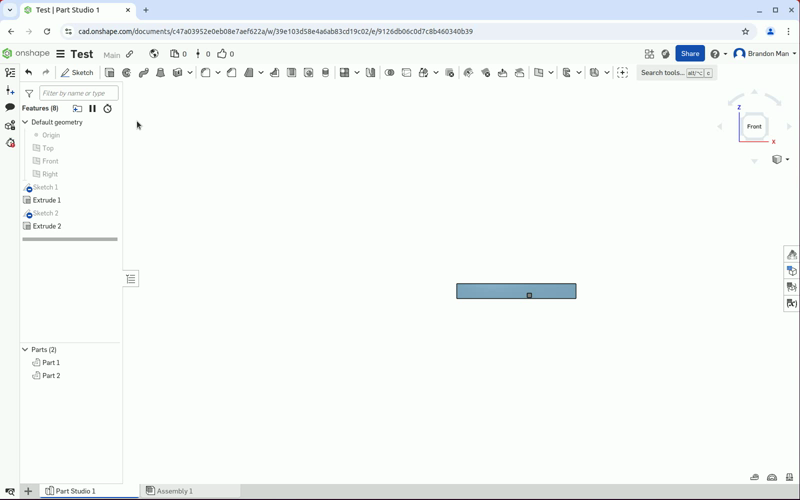
key(shift+h)
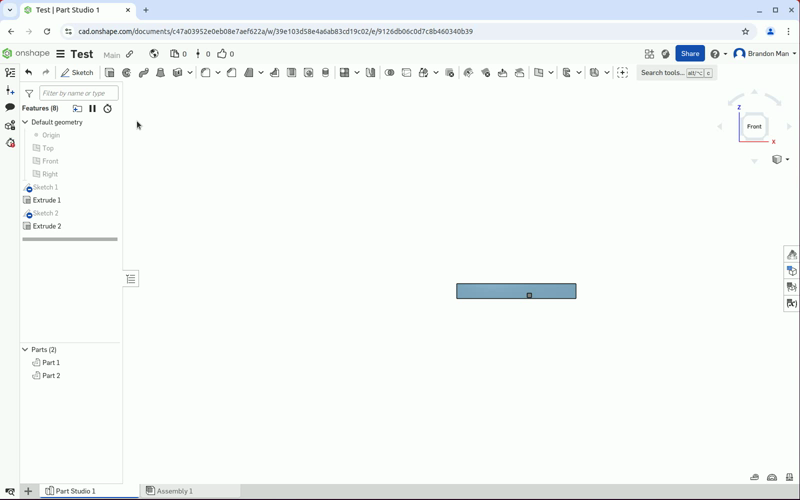
key(shift+h)
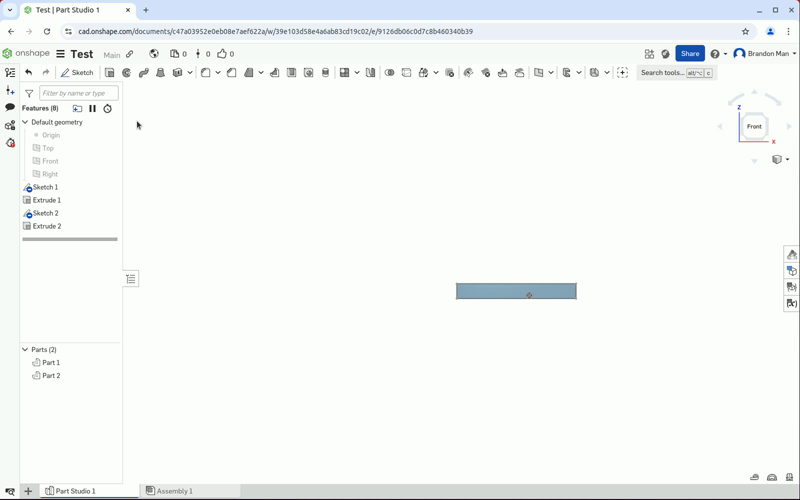
key(shift+7)
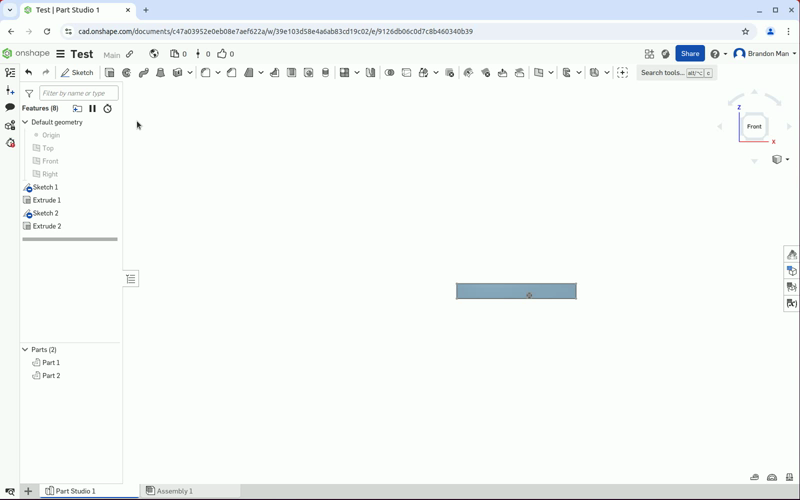
key(left, 2)
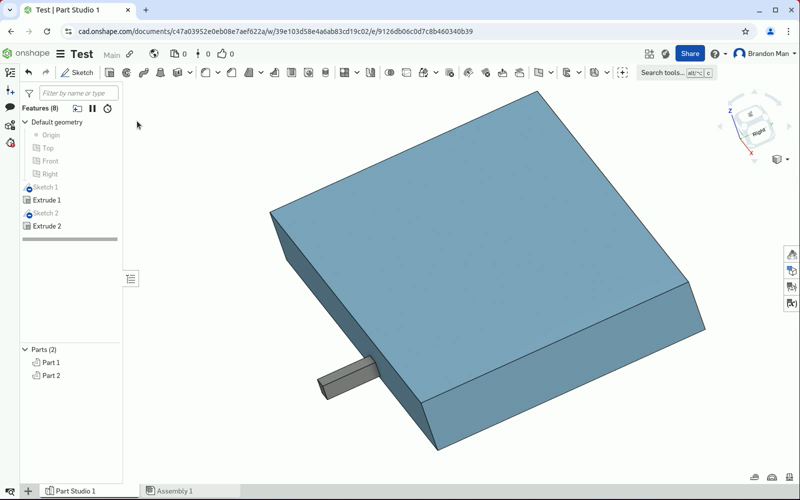
key(down, 2)
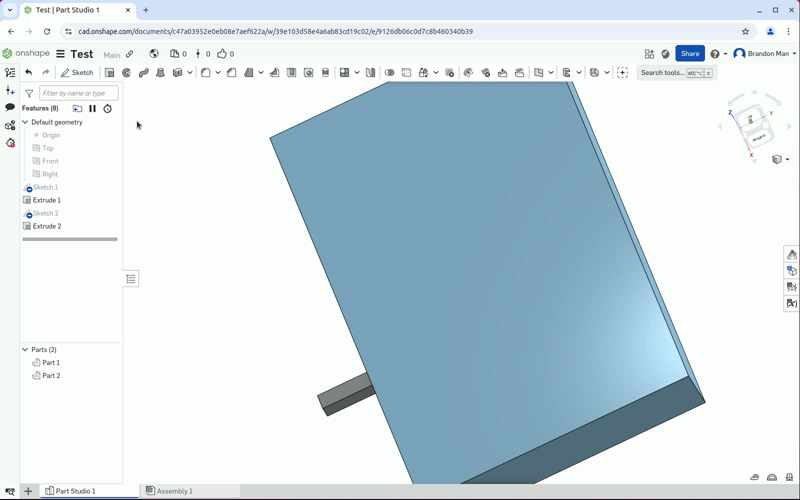
key(up, 2)
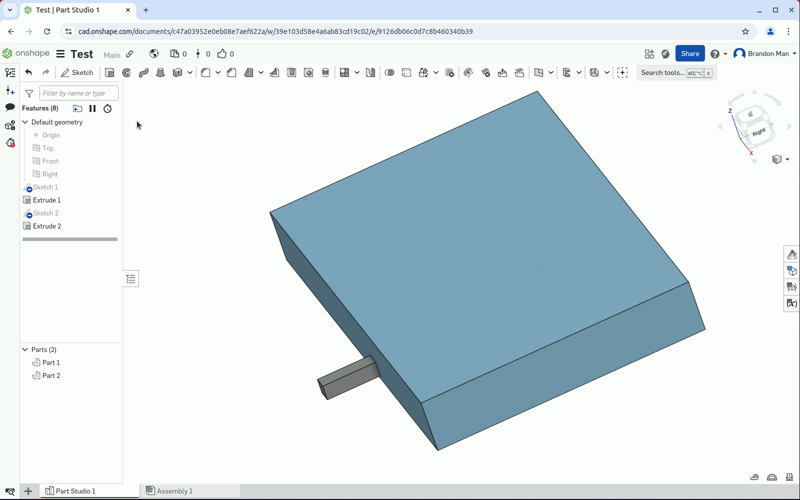
key(right, 2)
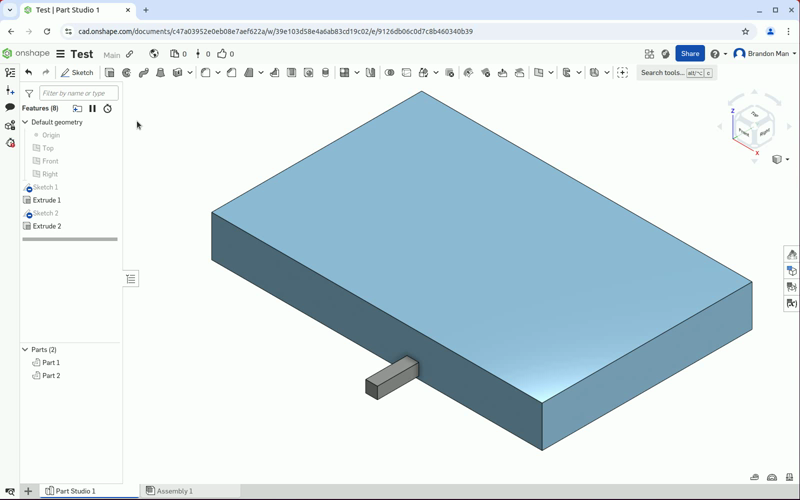
mouse_move(73, 189)
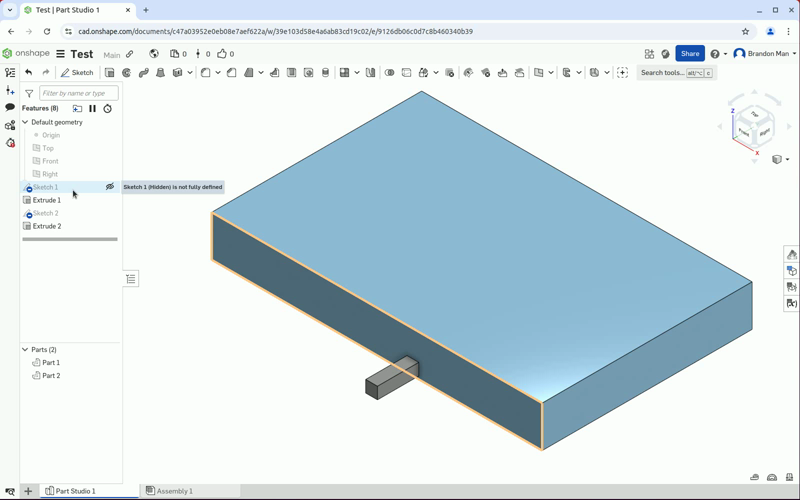
click(73, 189)